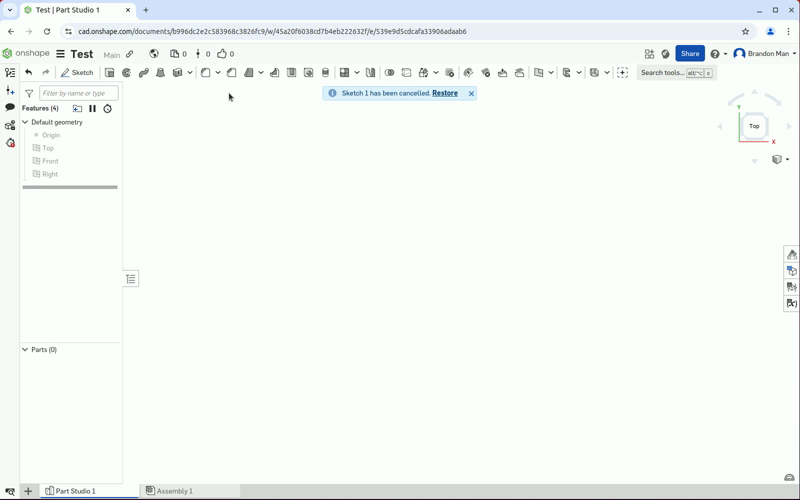
key(shift+h)
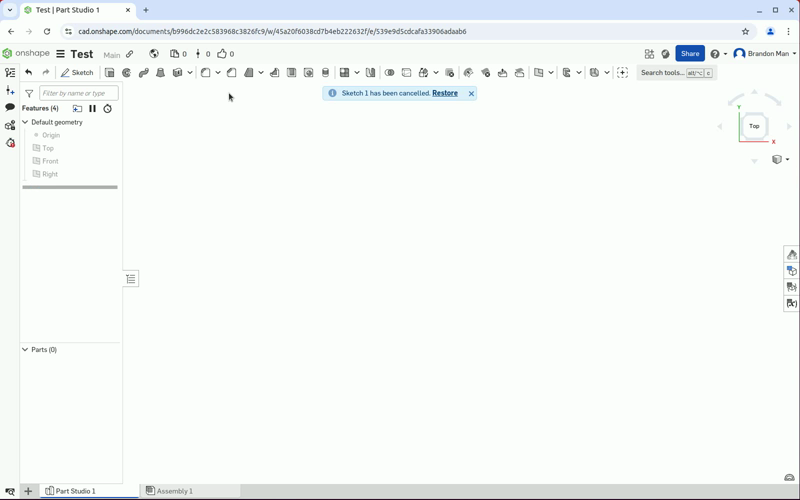
key(shift+s)
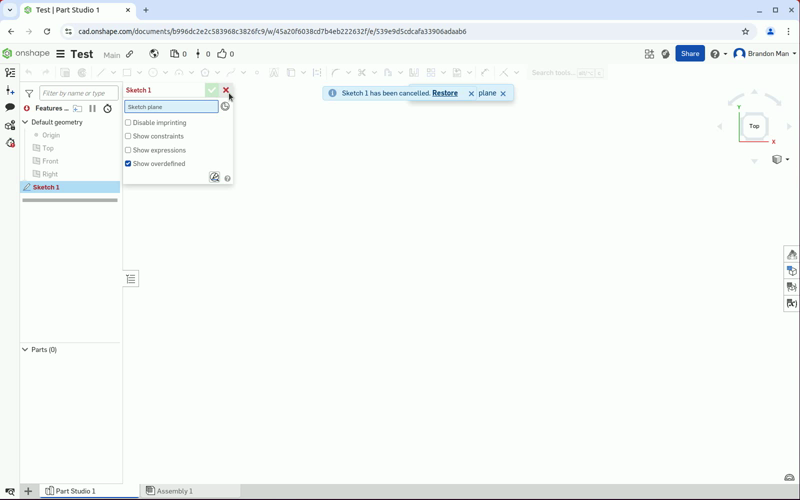
mouse_move(73, 150)
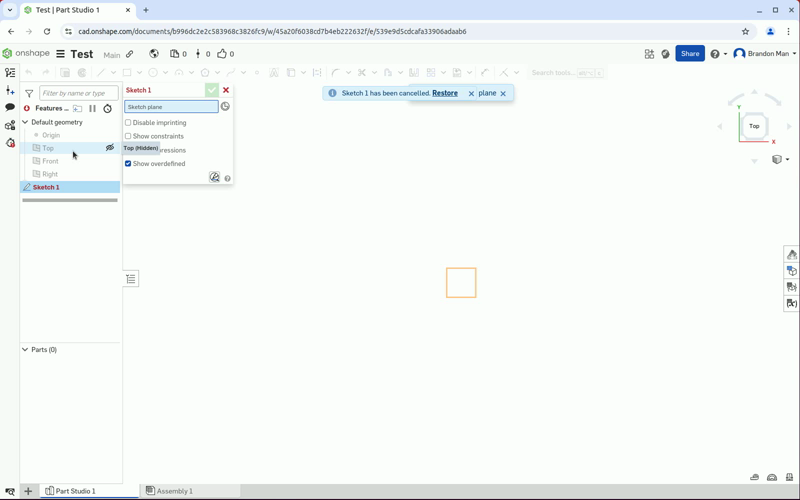
click(73, 150)
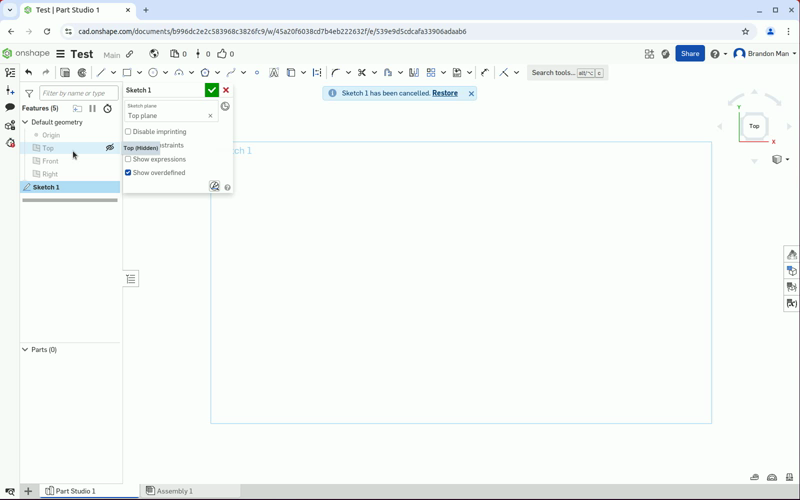
mouse_move(73, 352)
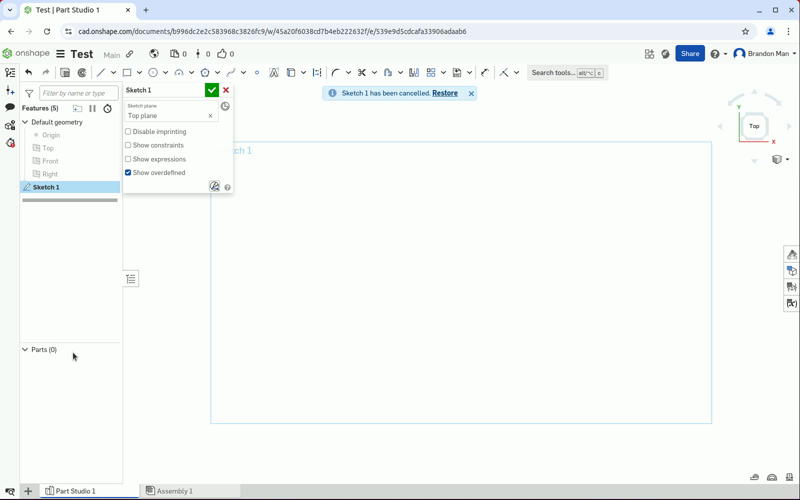
key(y)
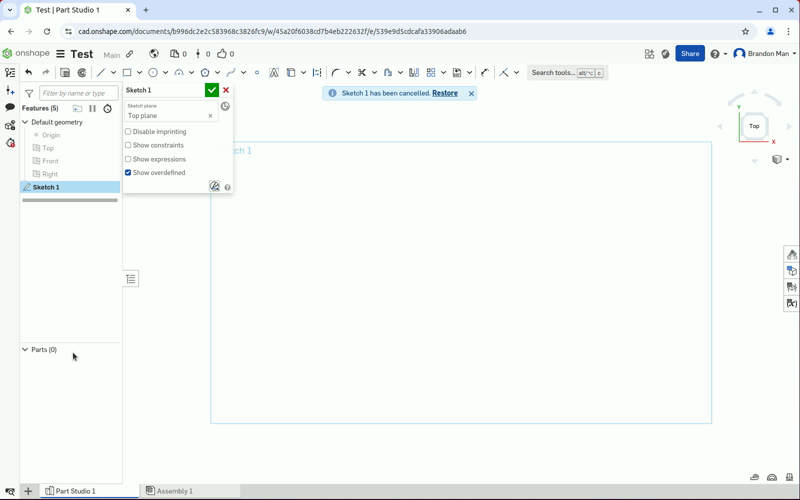
key(a)
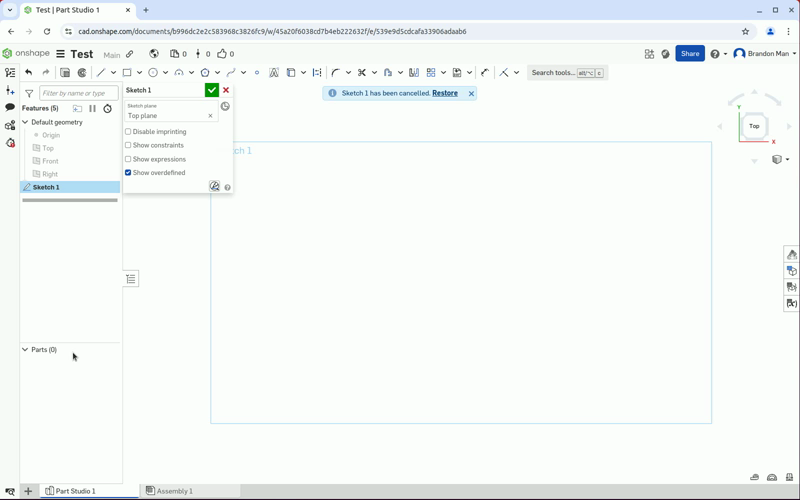
key_down(shift)
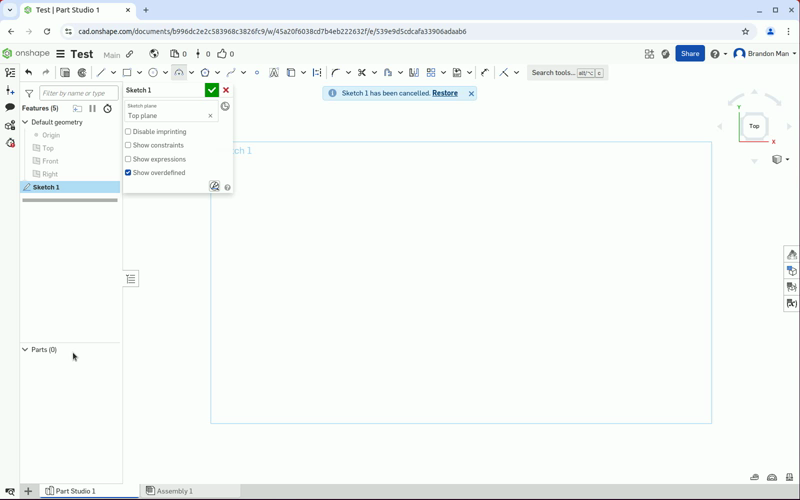
mouse_move(484, 232)
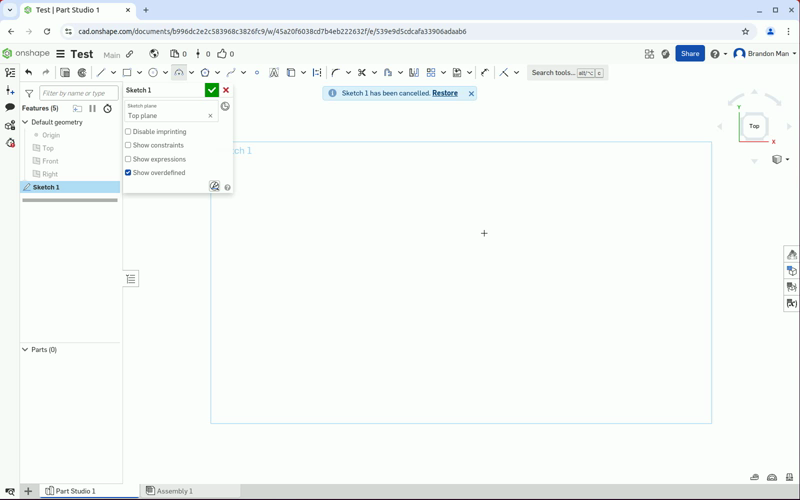
click(484, 232)
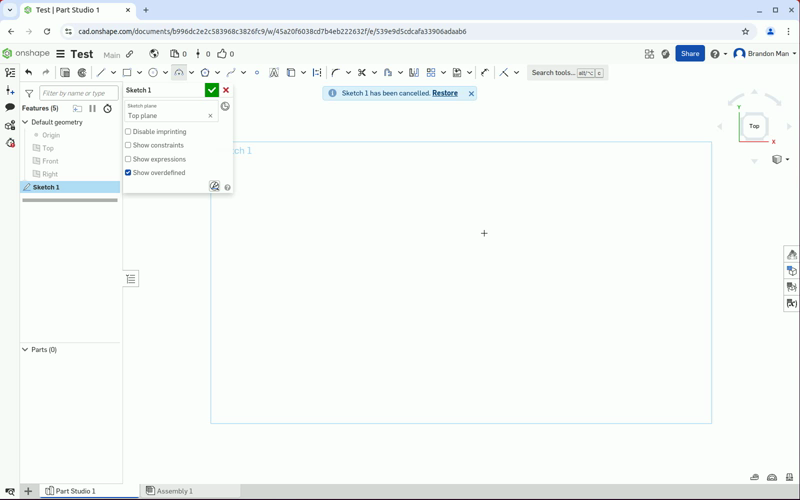
key_up(shift)
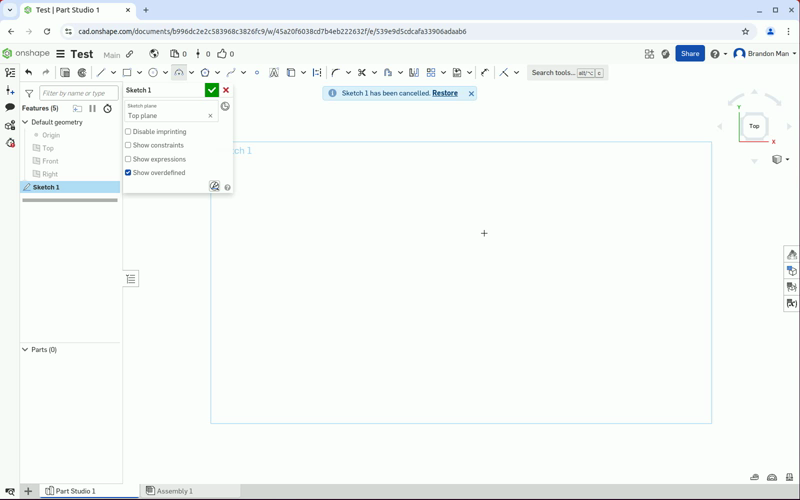
key_down(shift)
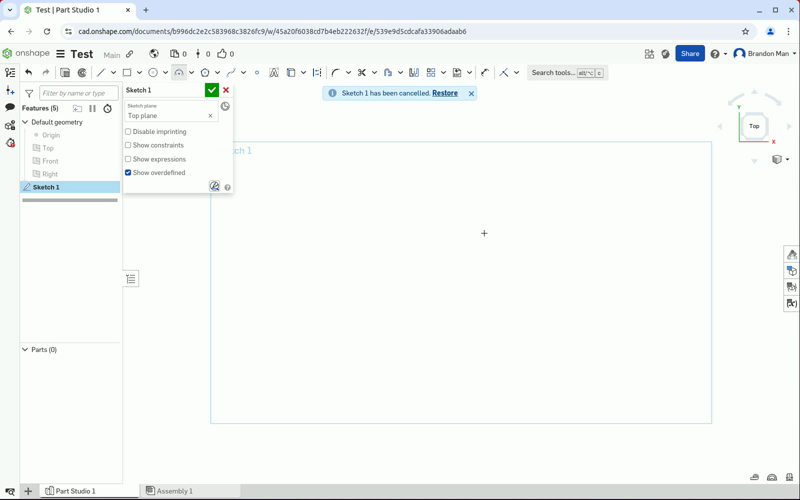
mouse_move(499, 322)
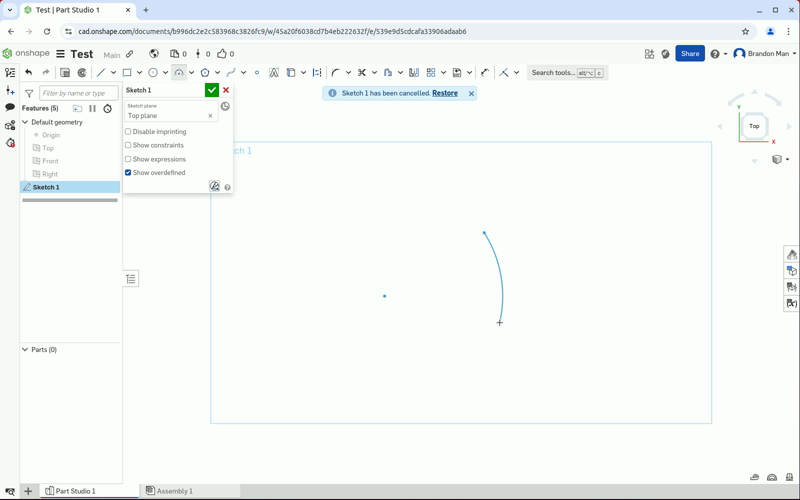
click(499, 322)
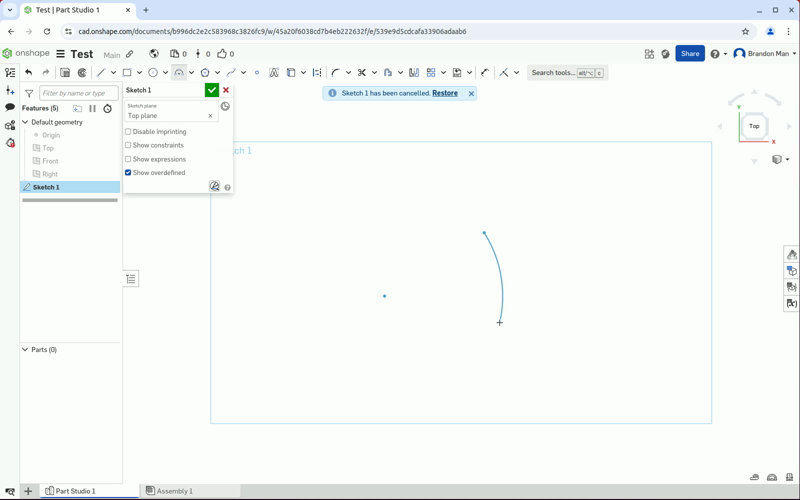
mouse_move(405, 292)
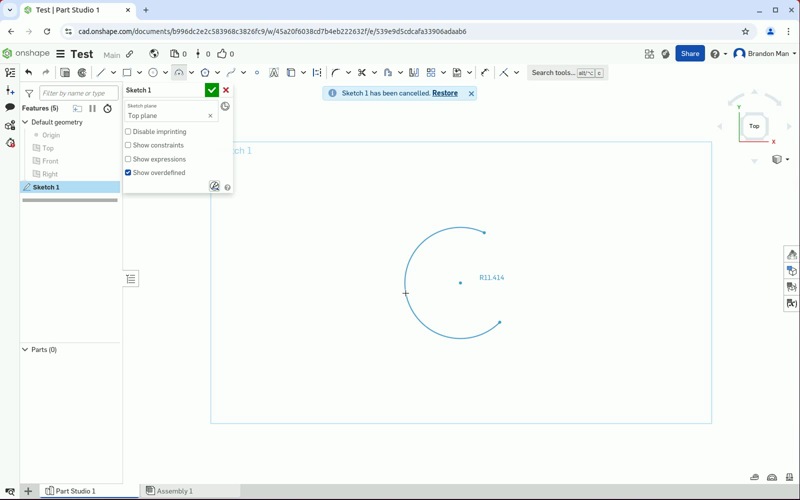
click(405, 292)
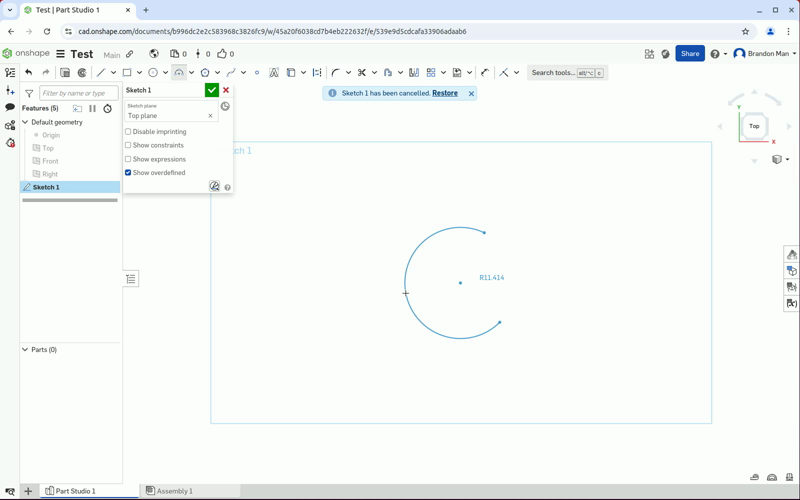
key_up(shift)
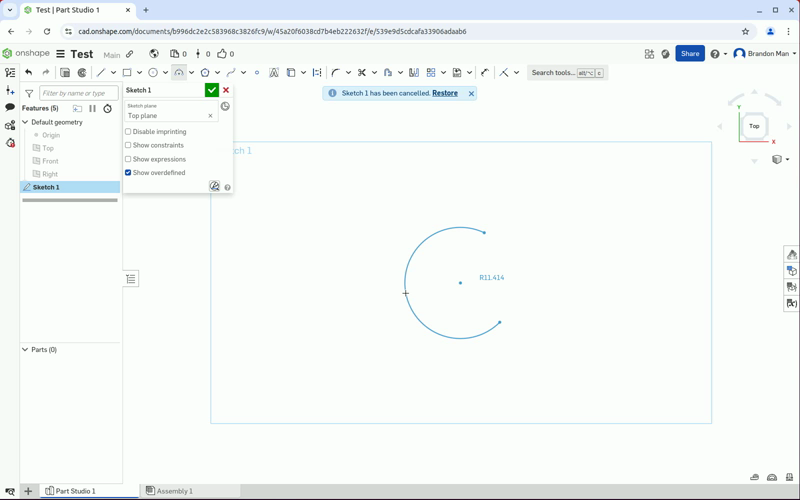
key(esc)
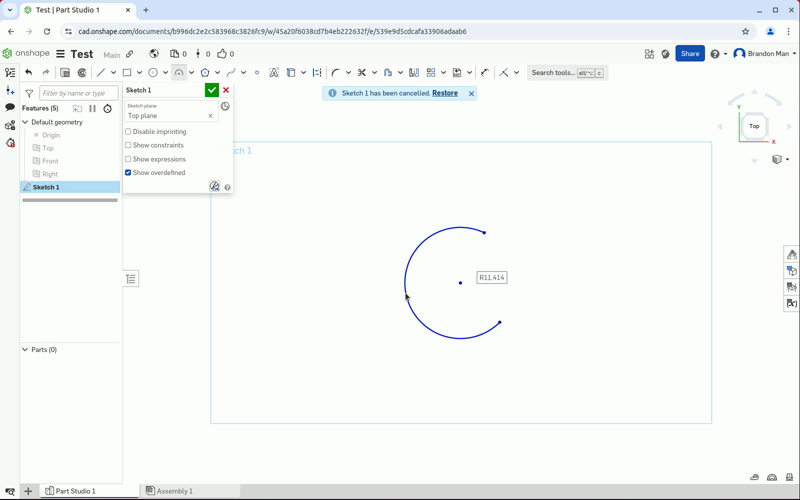
key(l)
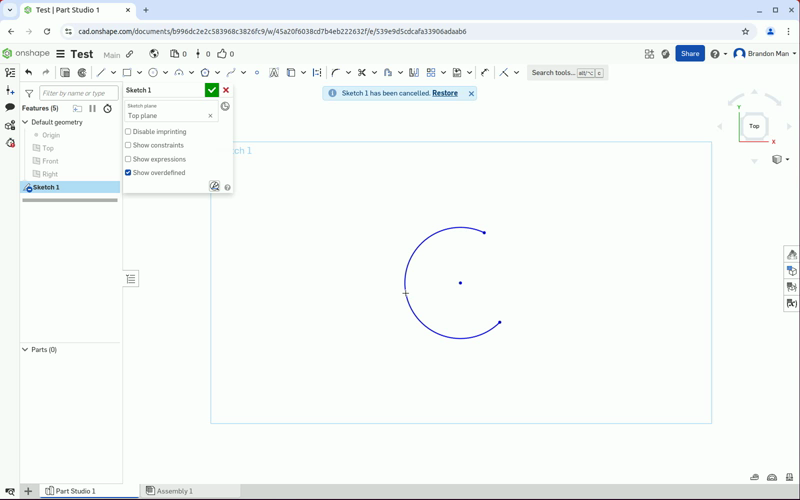
mouse_move(499, 322)
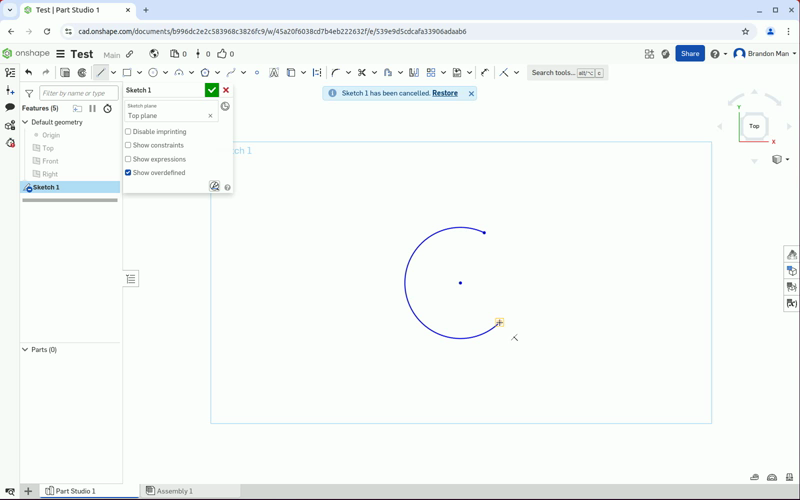
click(499, 322)
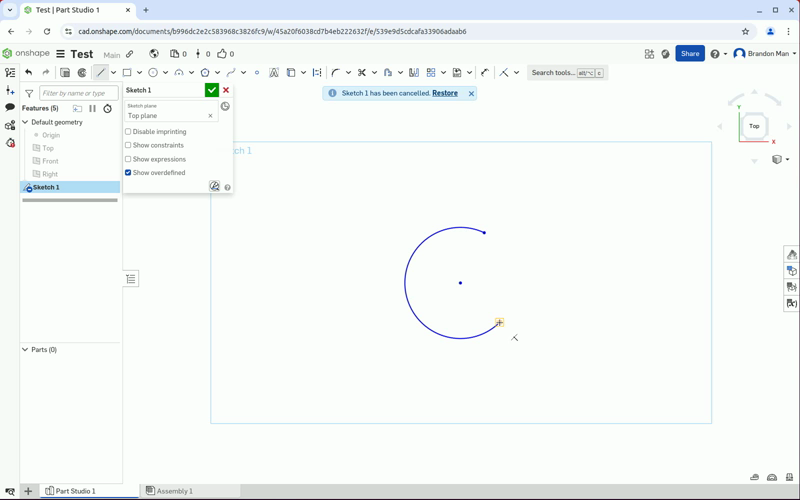
key_down(shift)
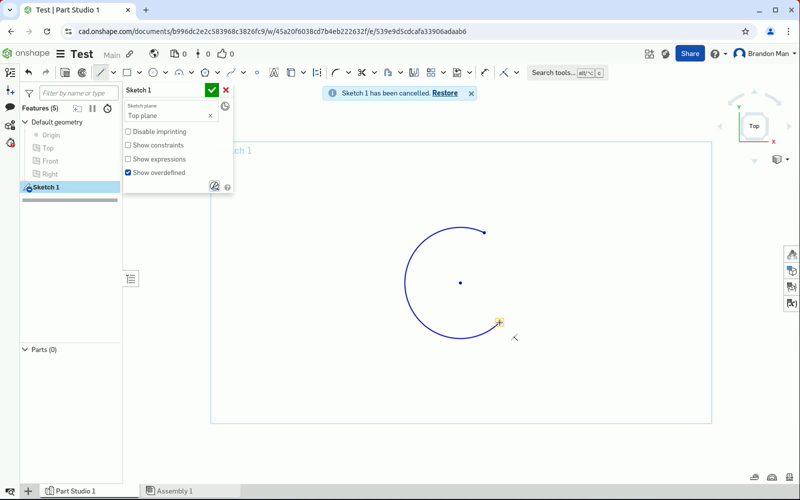
mouse_move(499, 258)
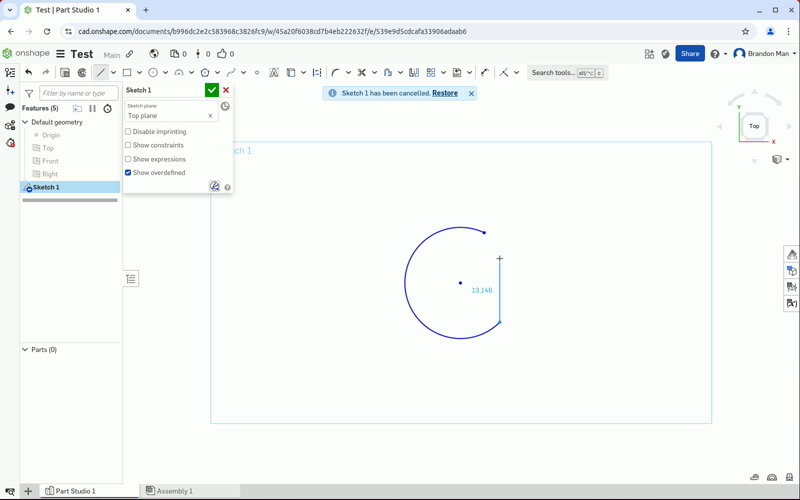
click(499, 258)
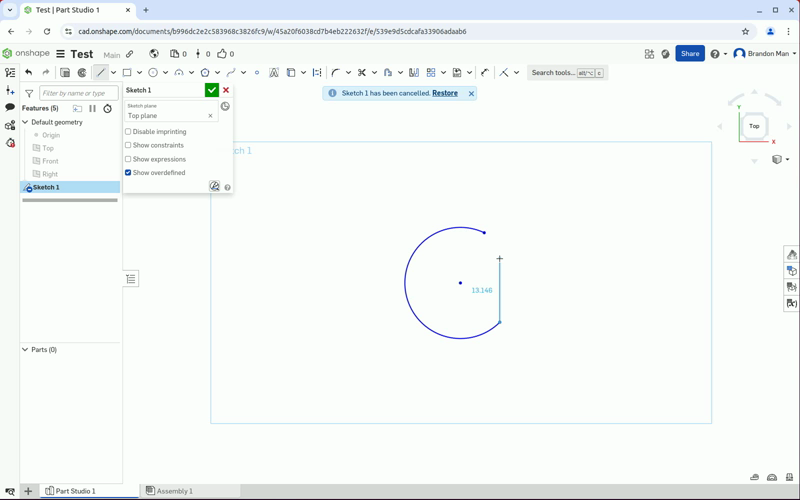
key_up(shift)
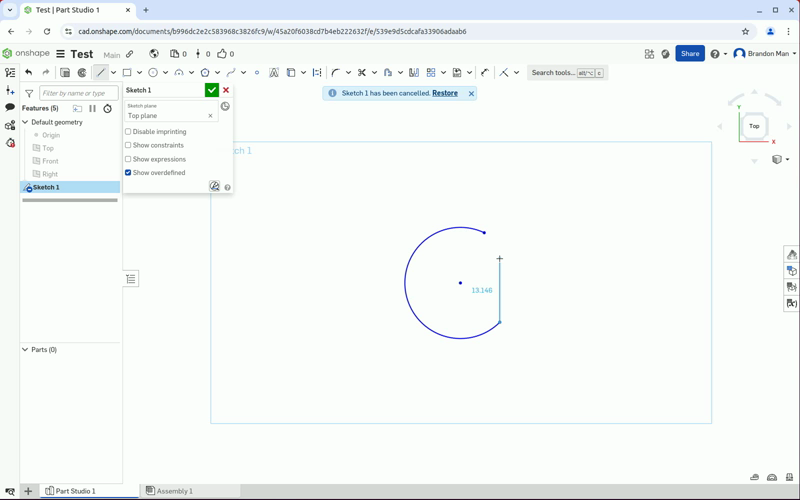
key(esc)
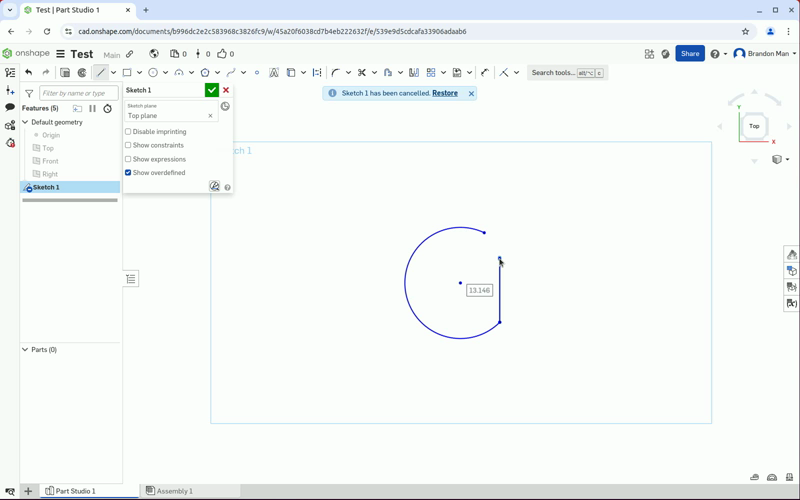
key(a)
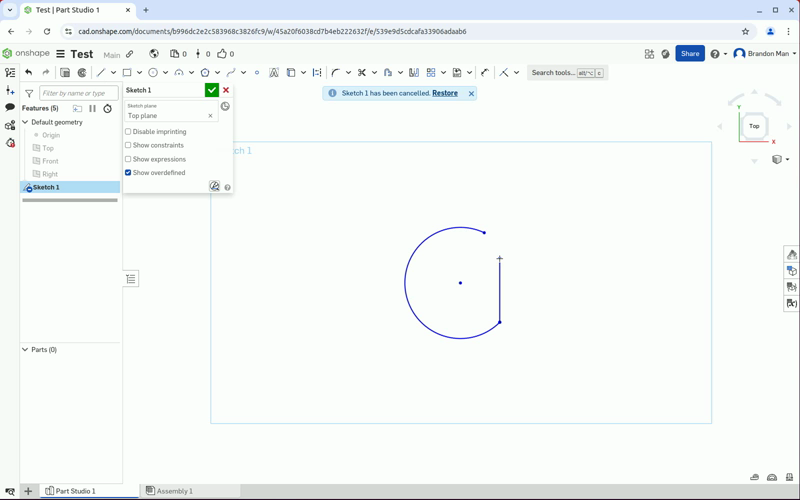
mouse_move(499, 258)
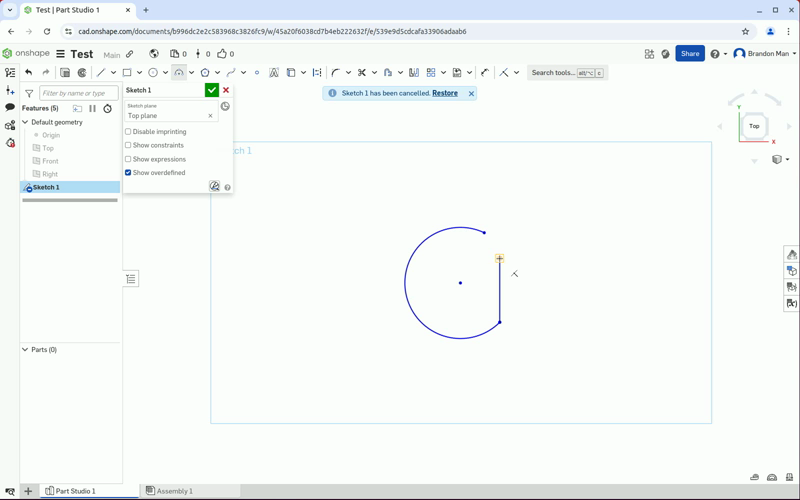
click(499, 258)
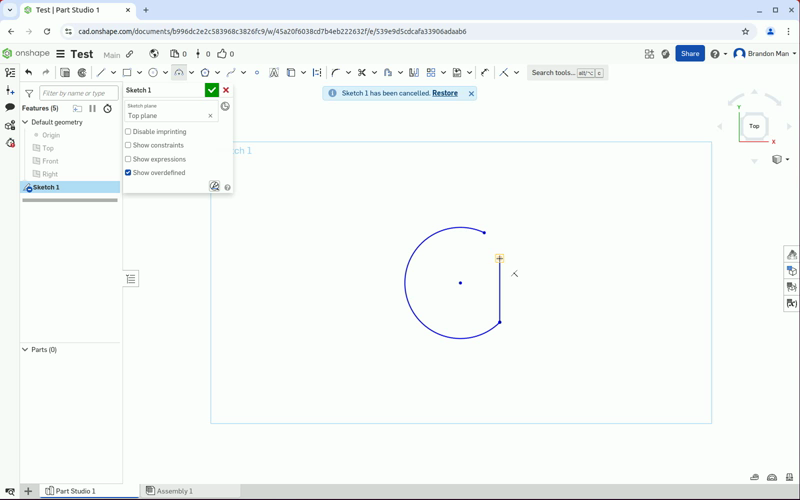
mouse_move(484, 232)
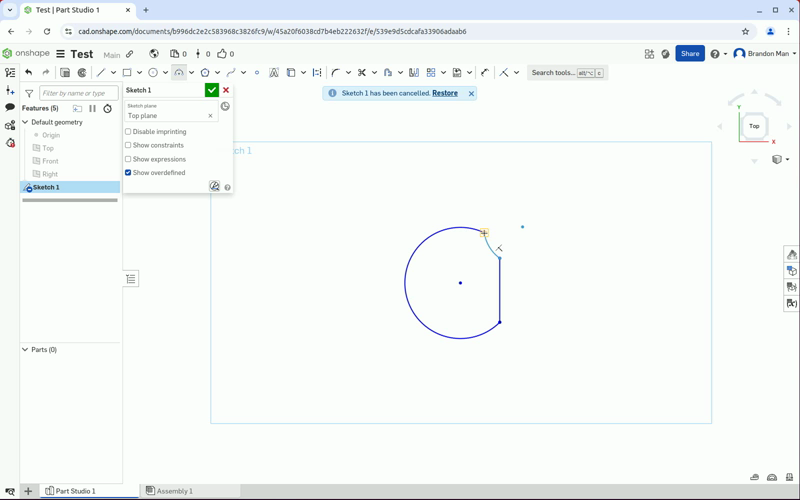
click(484, 232)
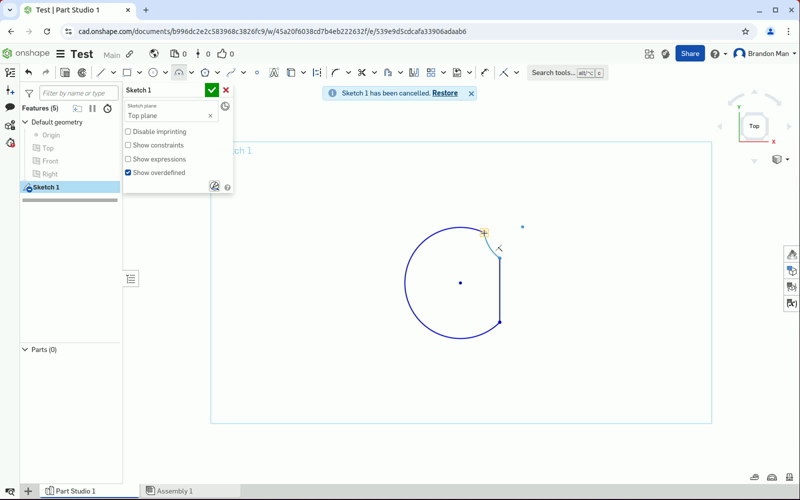
key_down(shift)
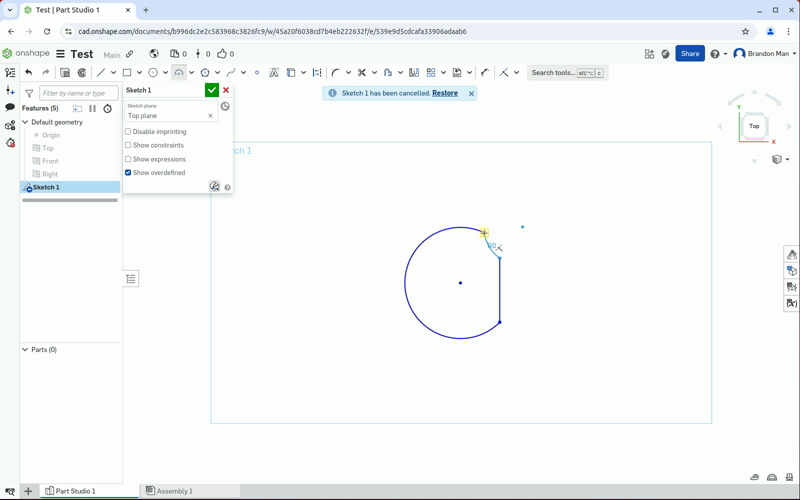
mouse_move(495, 243)
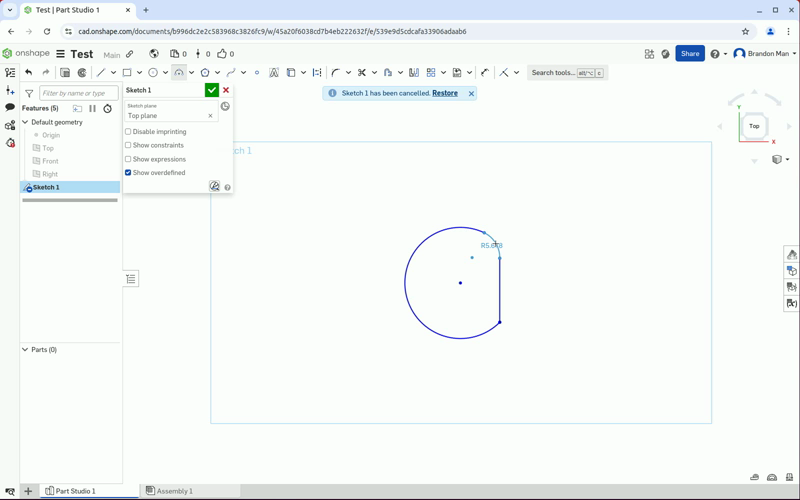
click(495, 243)
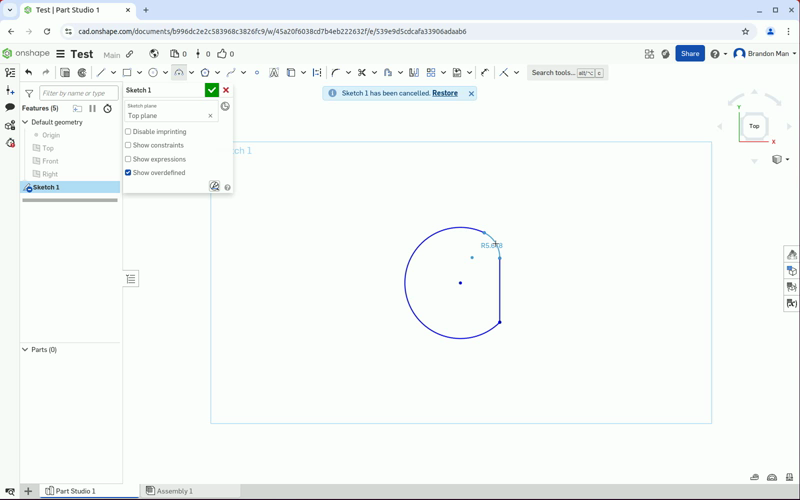
key_up(shift)
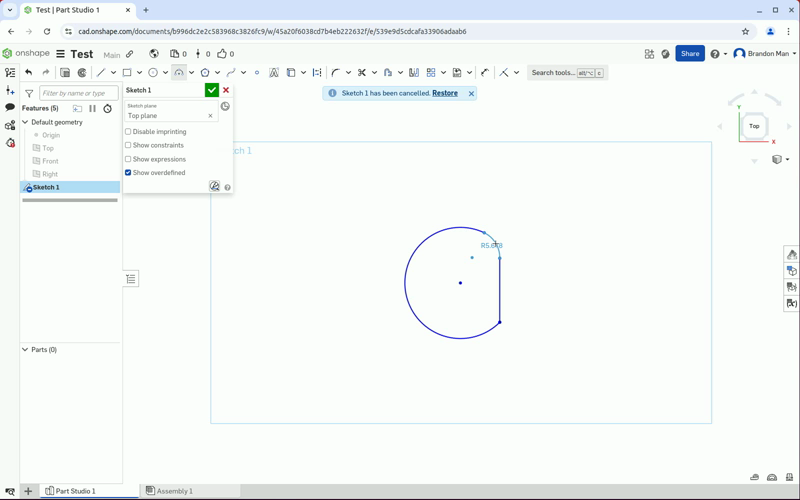
key(esc)
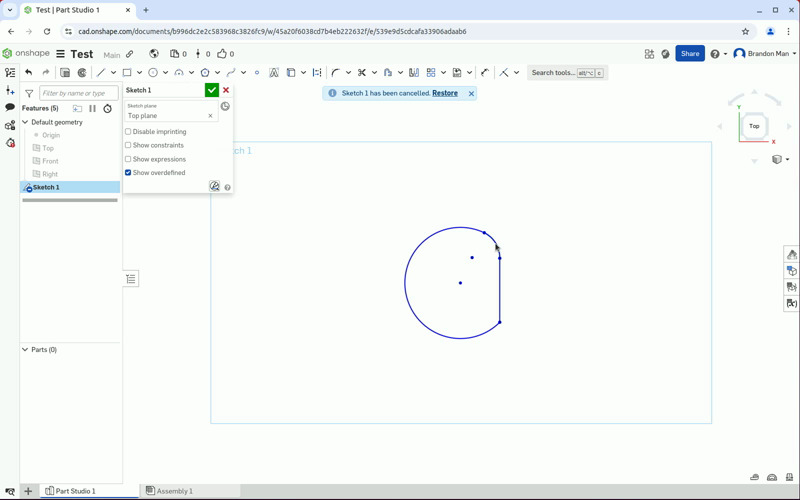
mouse_move(483, 282)
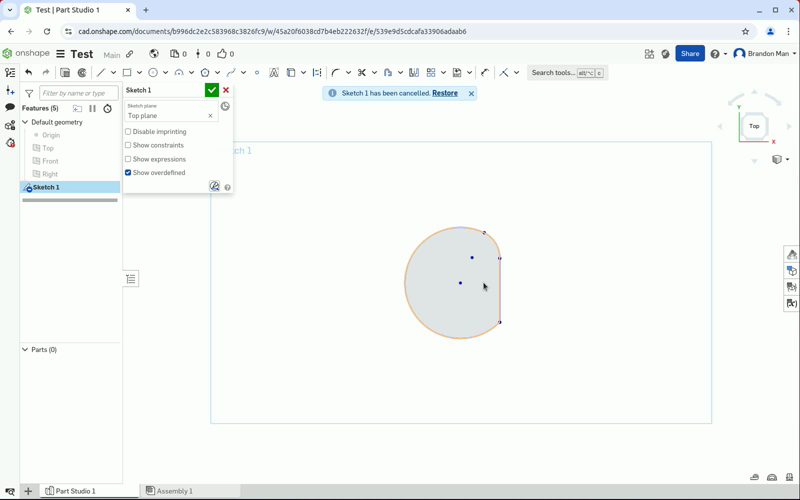
click(483, 282)
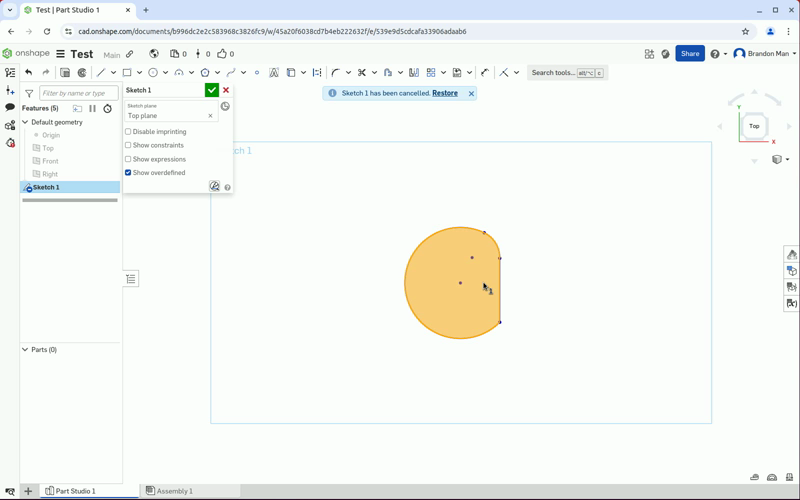
mouse_move(73, 352)
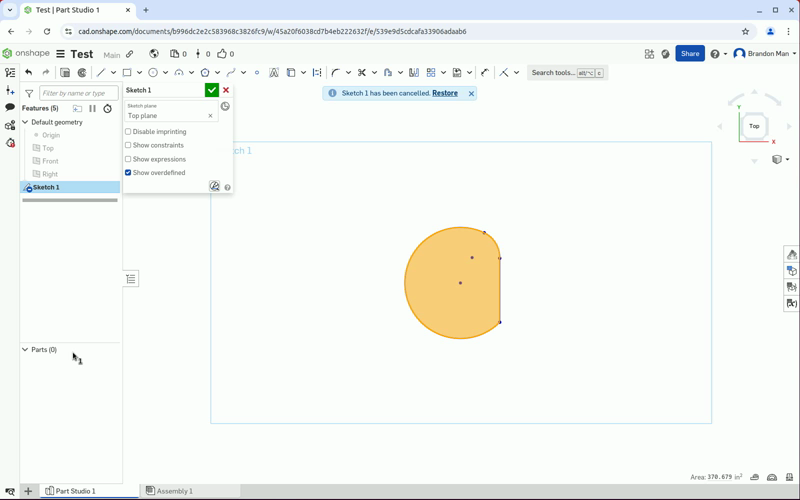
key(shift+y)
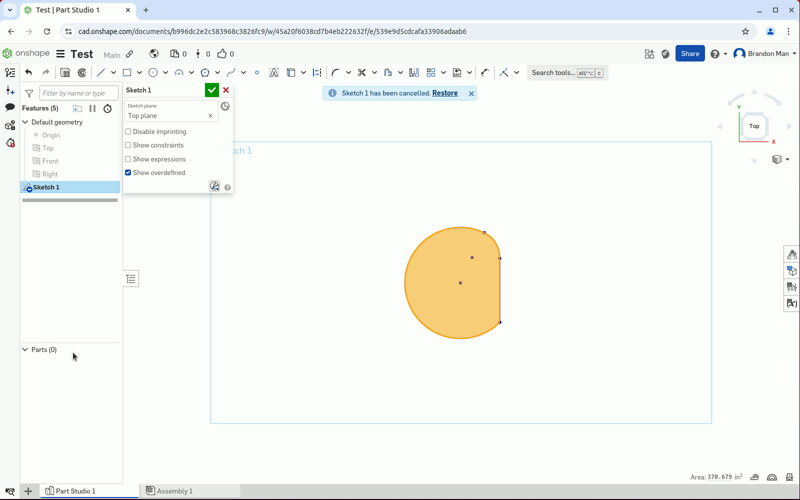
key(shift+e)
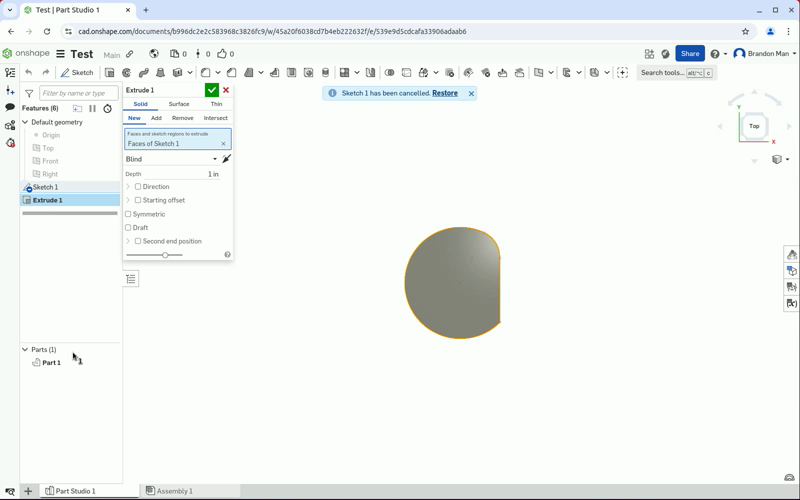
mouse_move(143, 106)
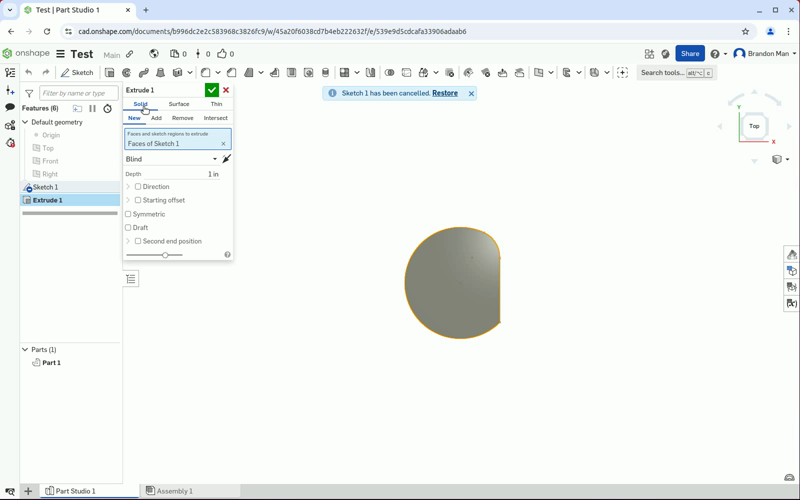
click(143, 106)
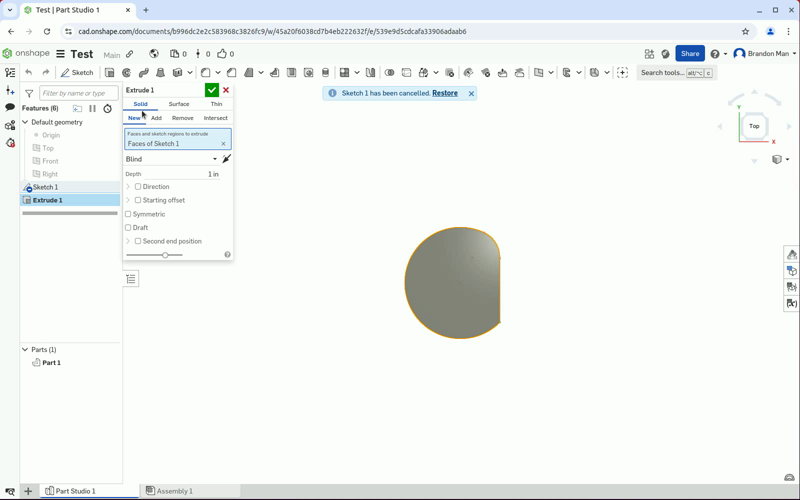
mouse_move(137, 120)
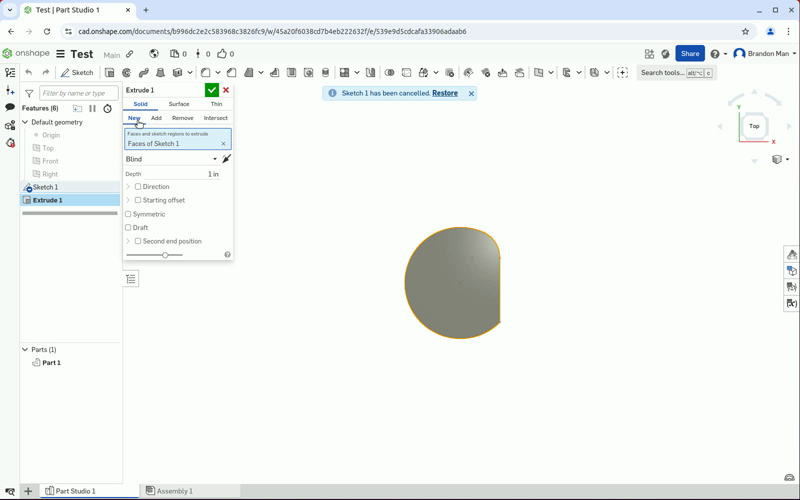
click(137, 120)
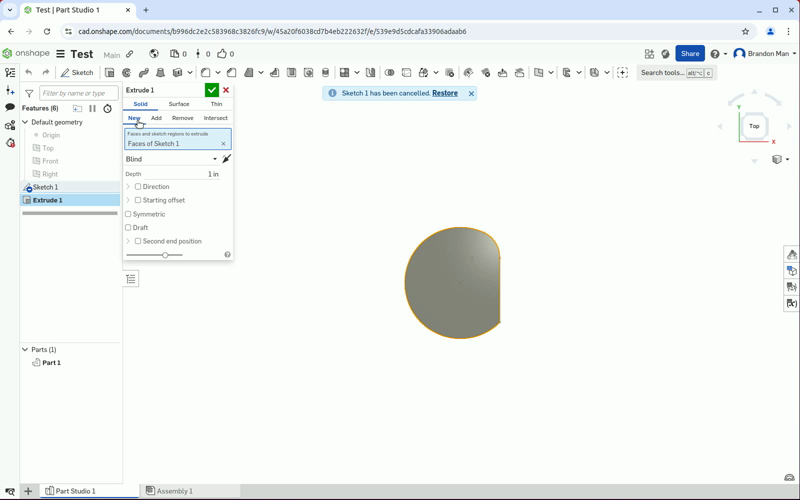
key(tab, 4)
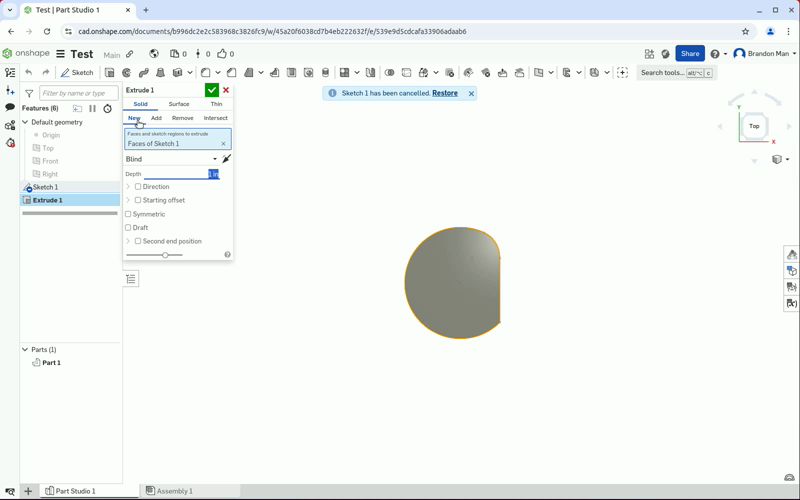
text(23.108)
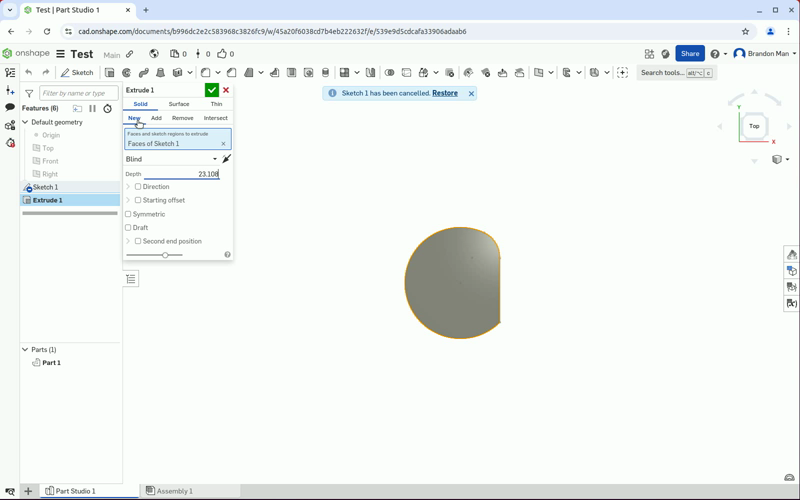
key(enter)
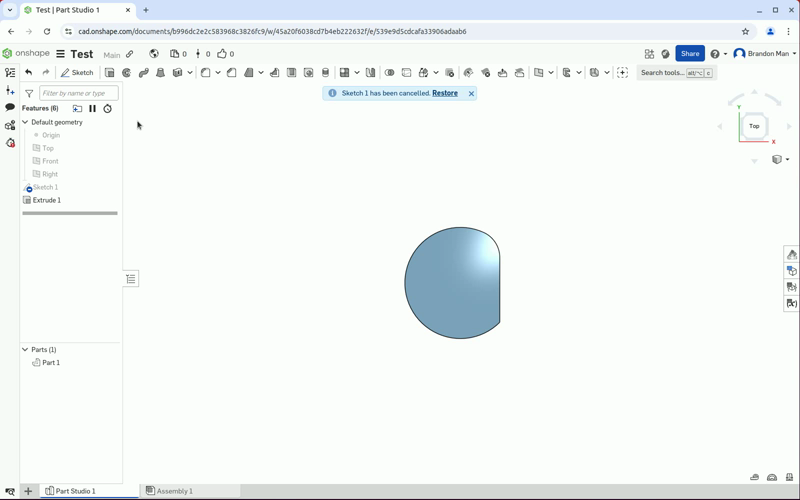
key(shift+h)
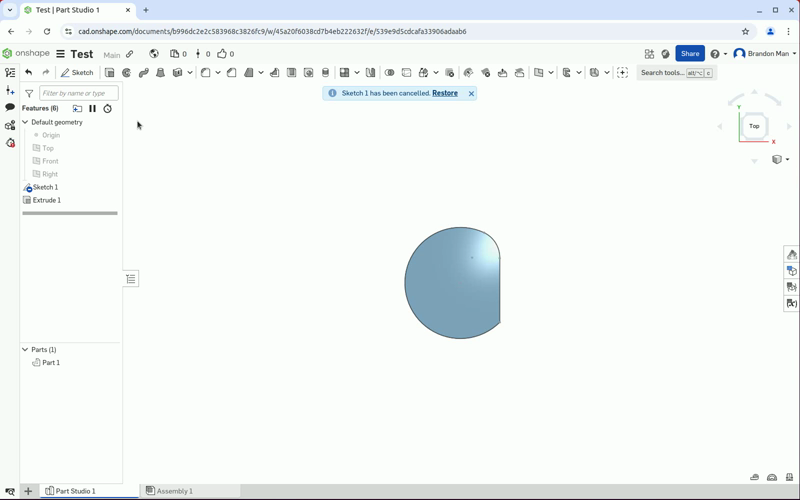
key(shift+h)
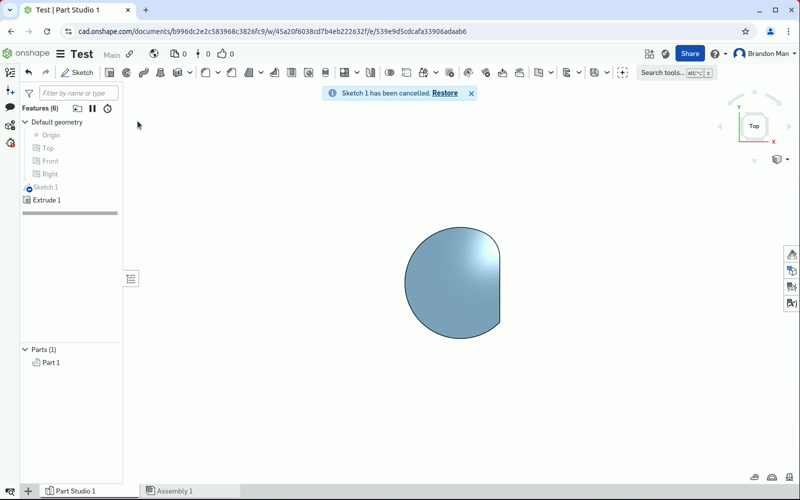
mouse_move(73, 189)
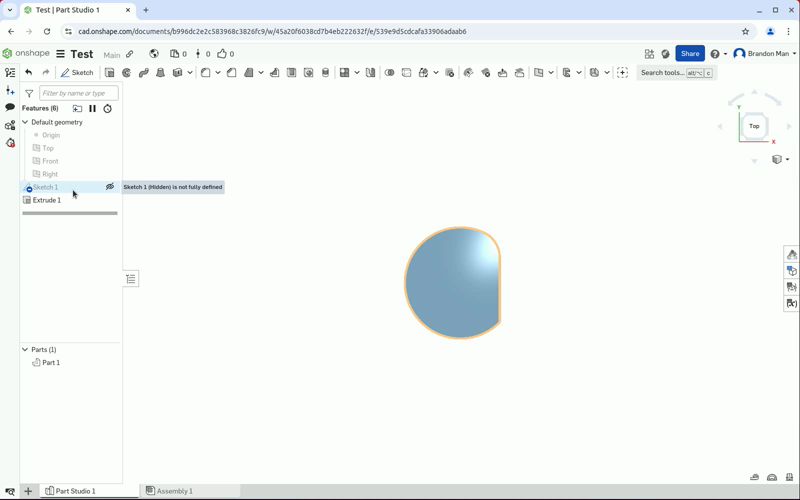
click(73, 189)
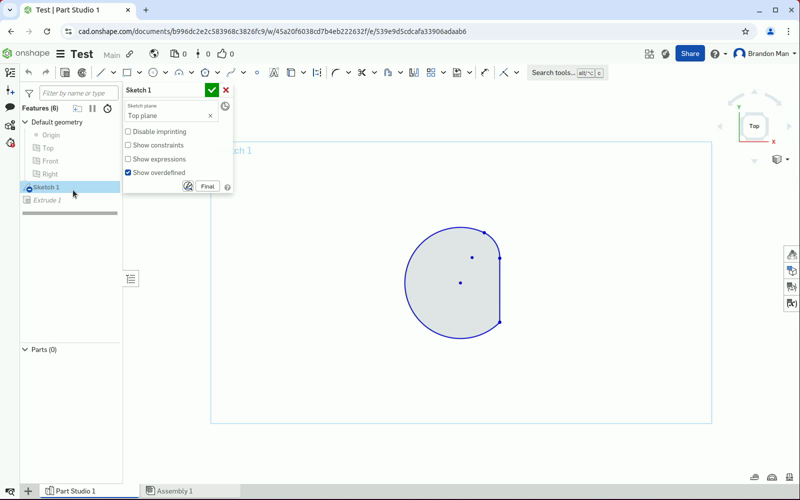
mouse_move(229, 92)
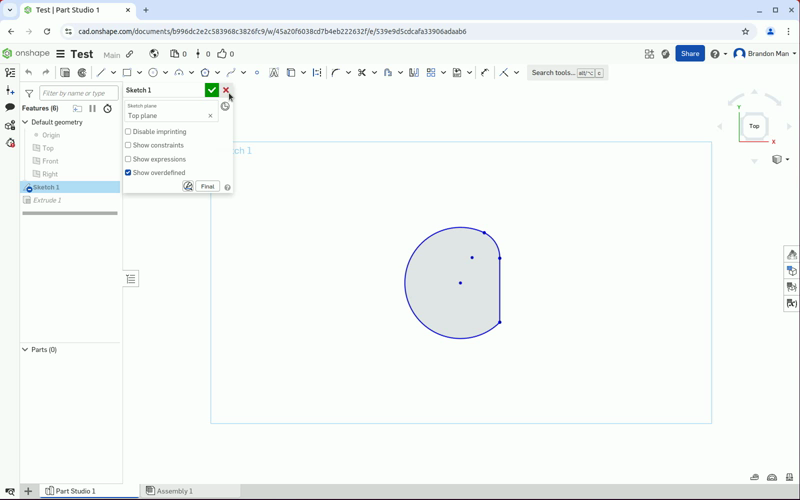
click(229, 92)
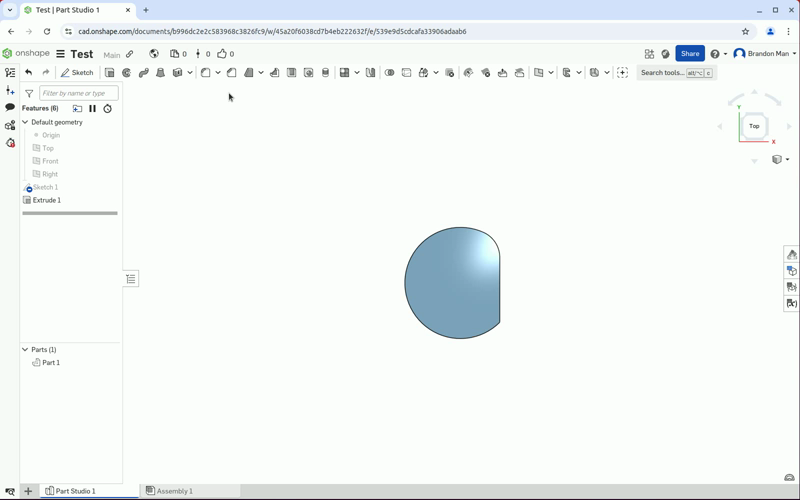
mouse_move(73, 352)
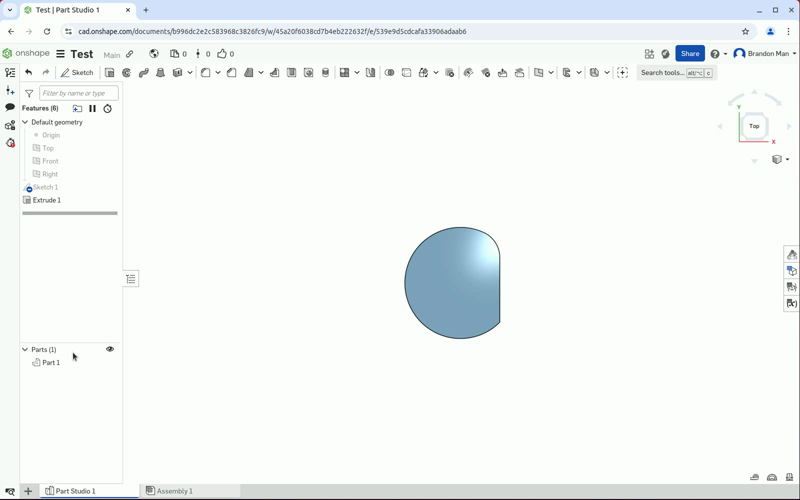
key(y)
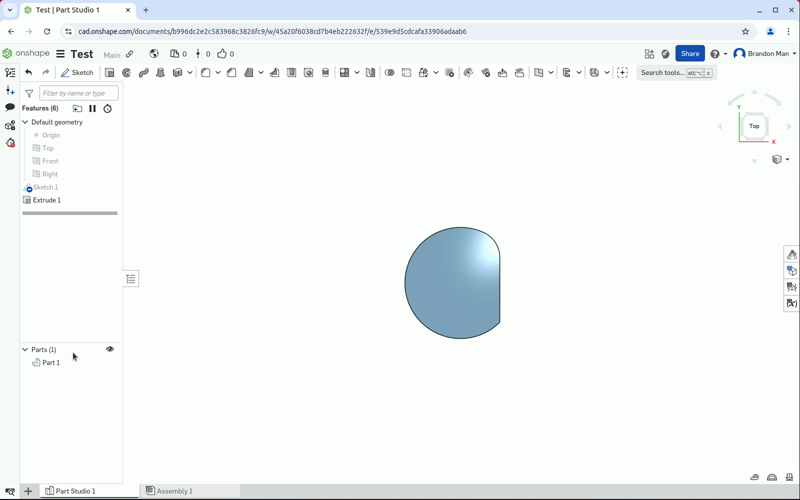
key(shift+p)
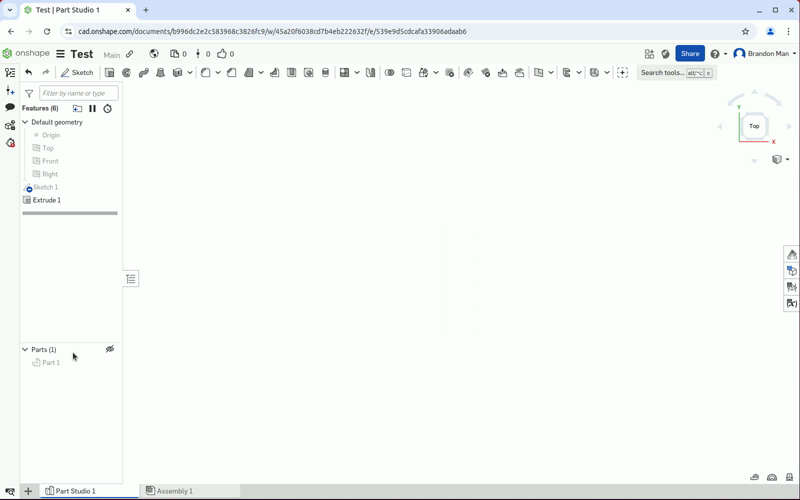
key(space)
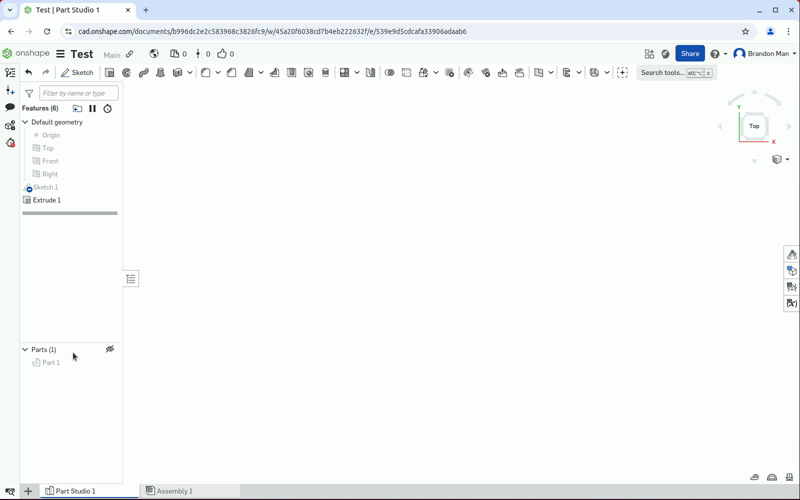
key_down(shift)
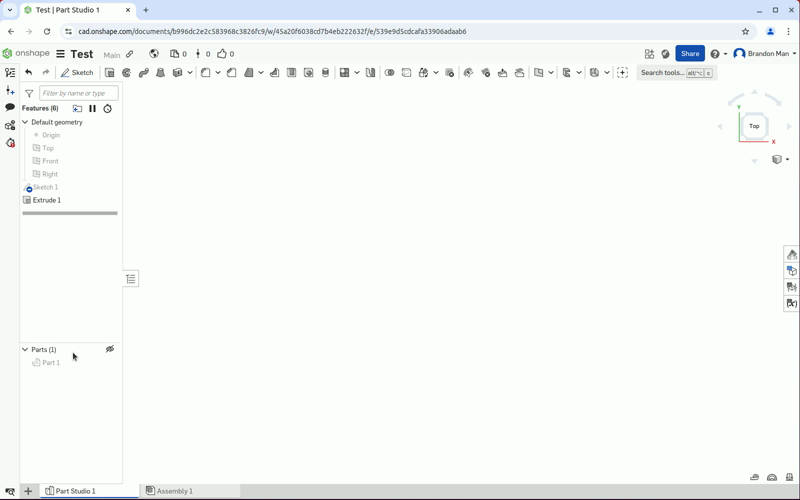
key(up)
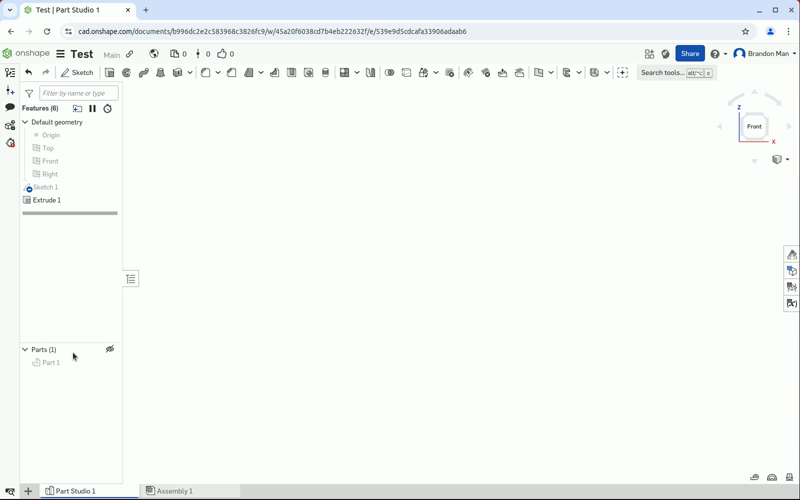
key_up(shift)
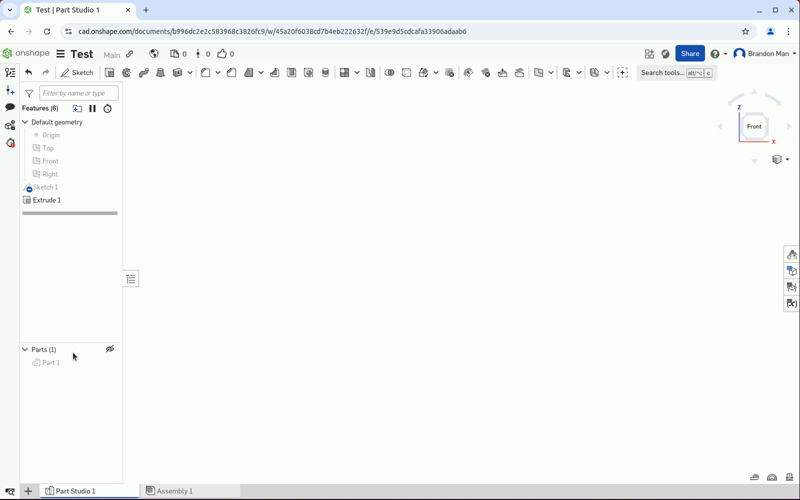
key(space)
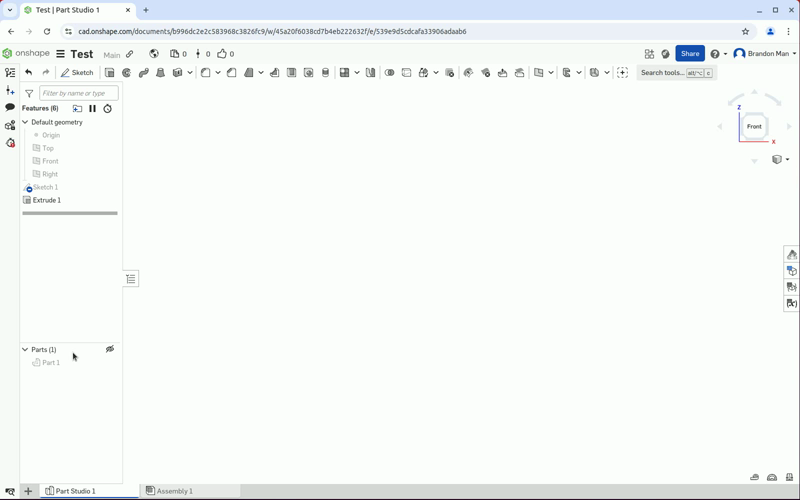
key_down(shift)
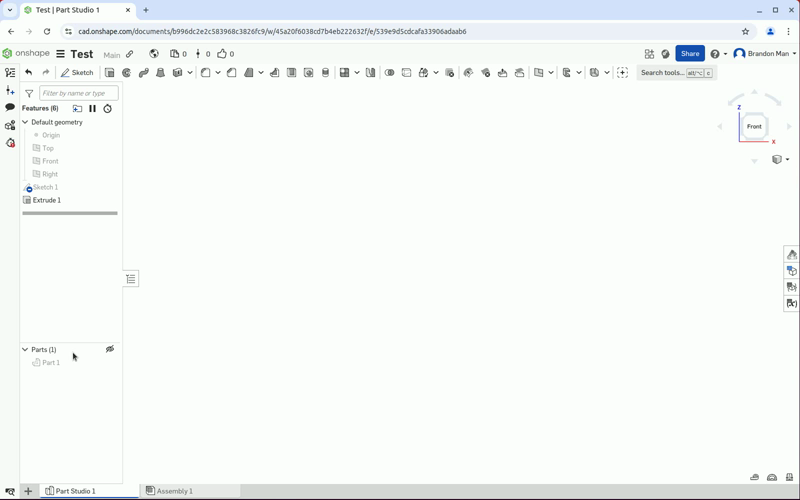
key(left)
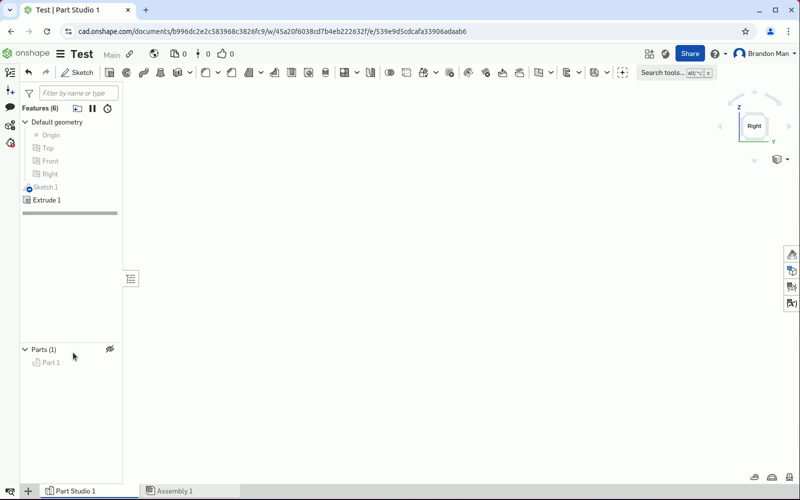
key_up(shift)
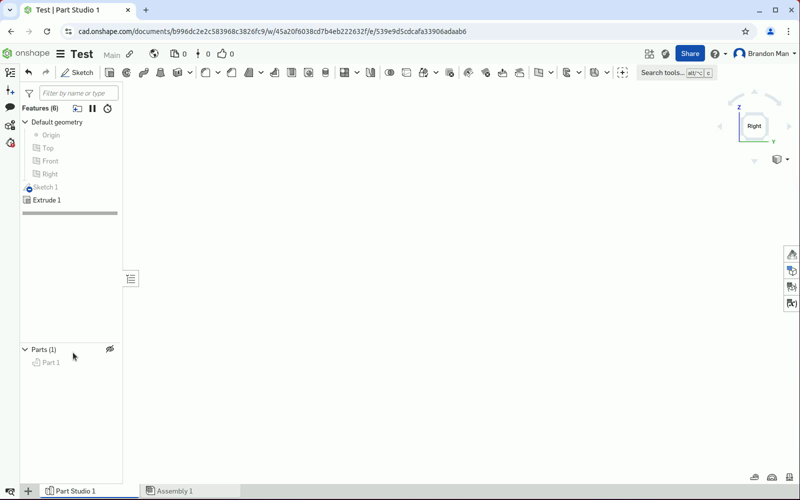
mouse_move(73, 352)
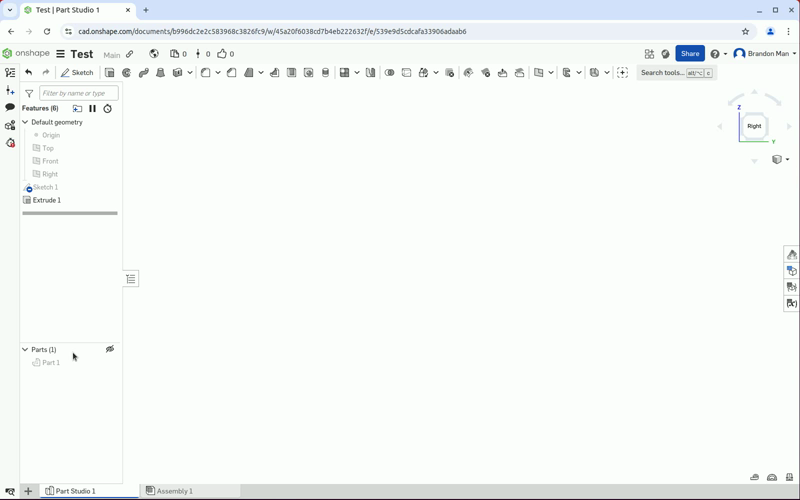
key(shift+y)
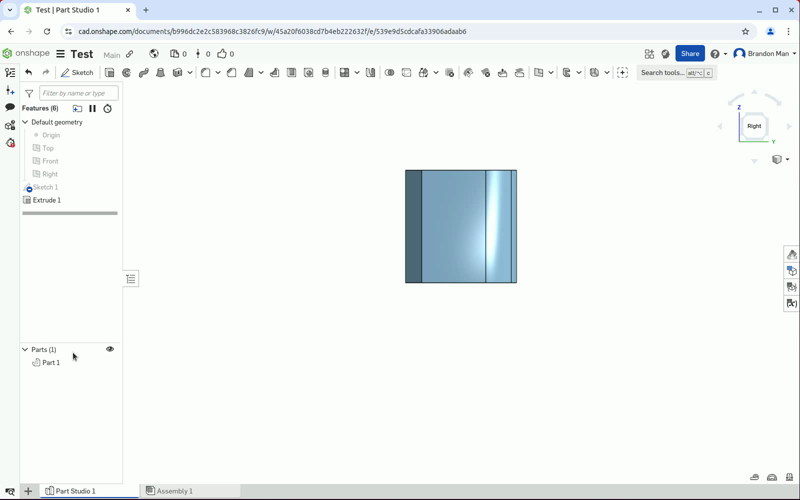
mouse_move(541, 75)
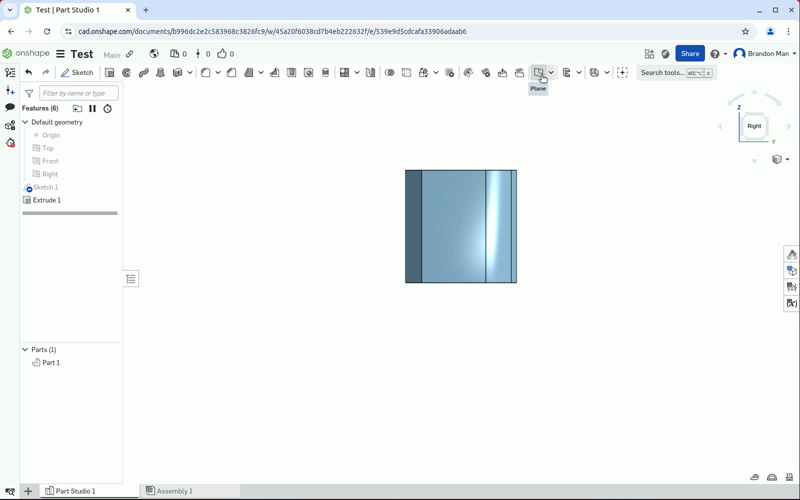
click(541, 75)
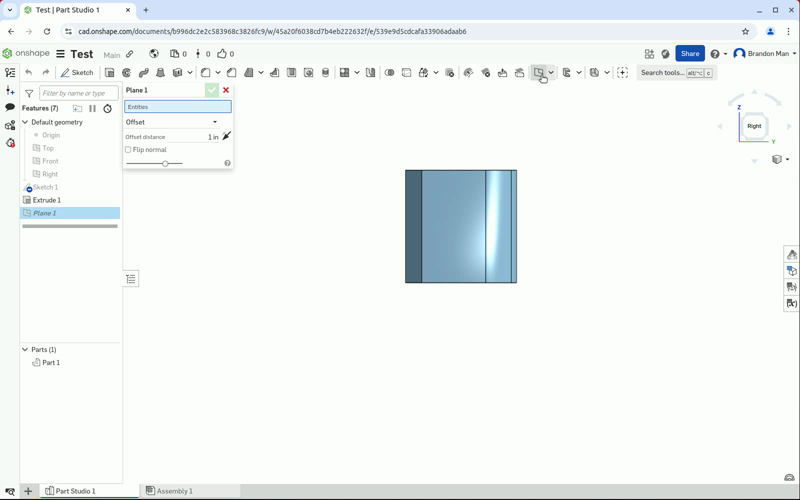
mouse_move(73, 176)
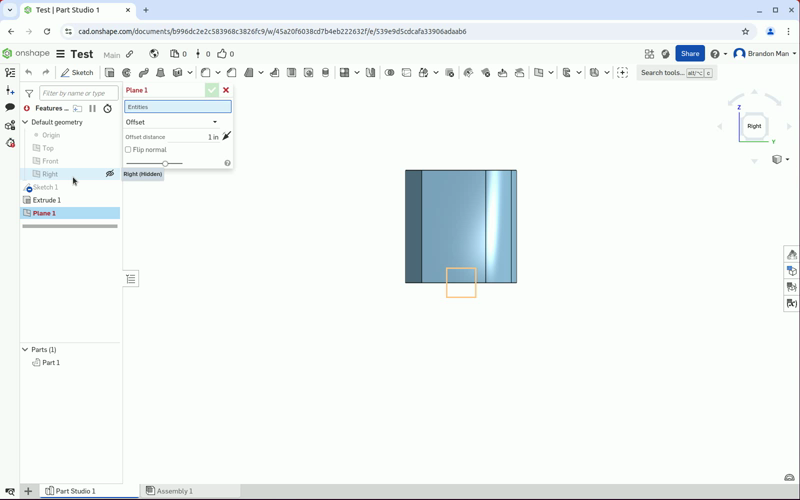
click(73, 176)
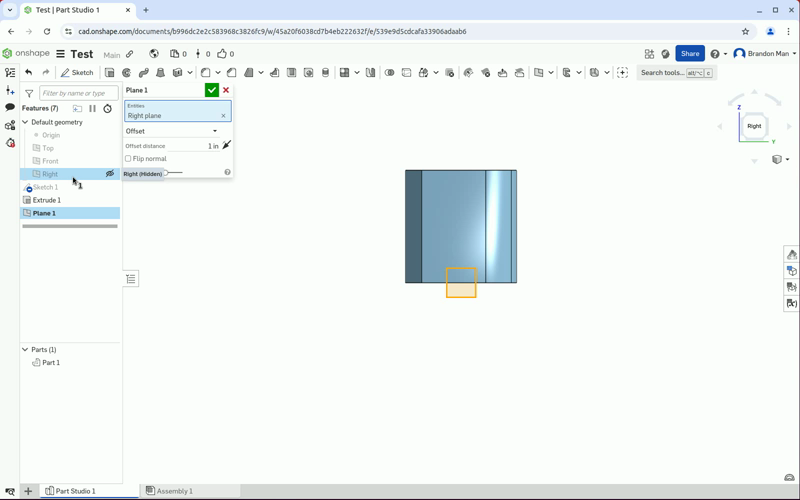
key(tab, 2)
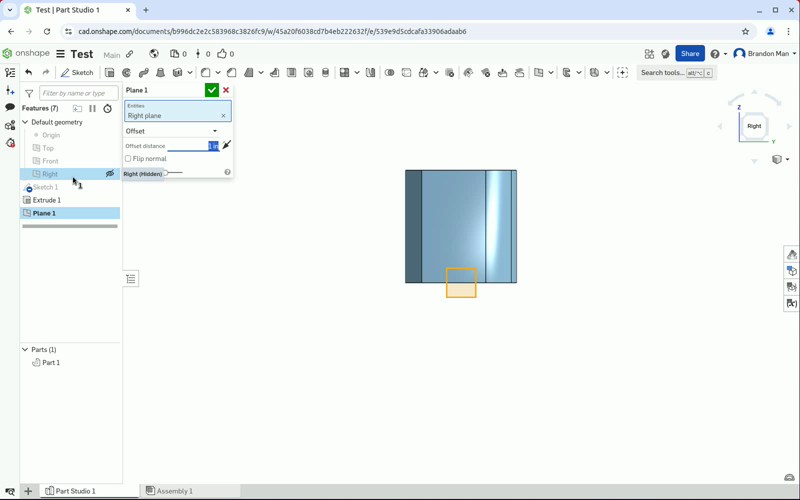
text(8.196)
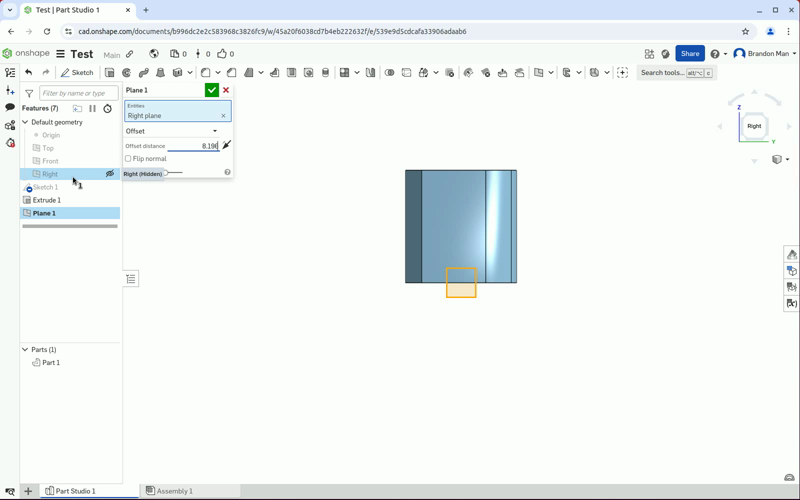
key(enter, 2)
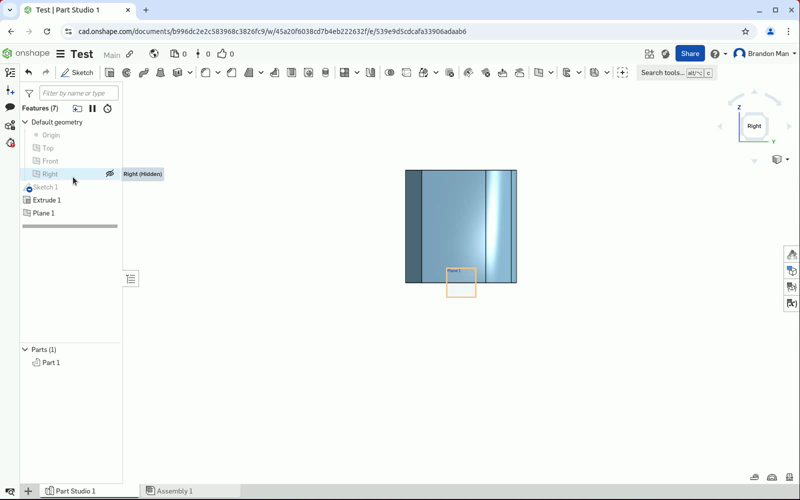
key(shift+s)
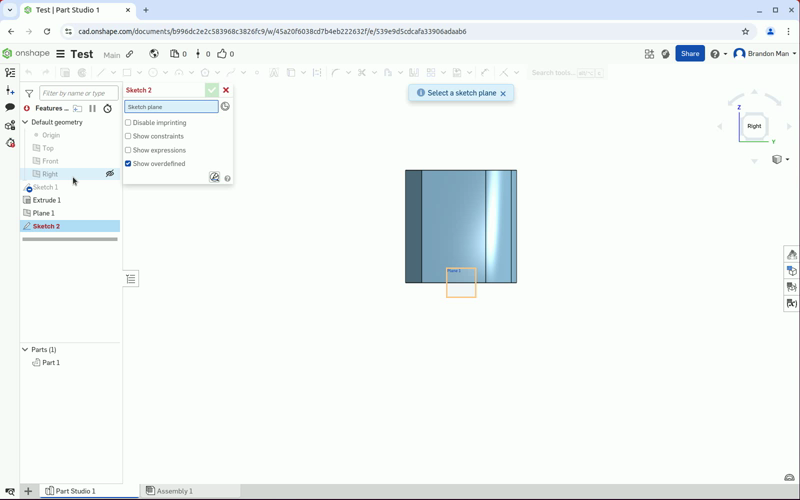
mouse_move(73, 215)
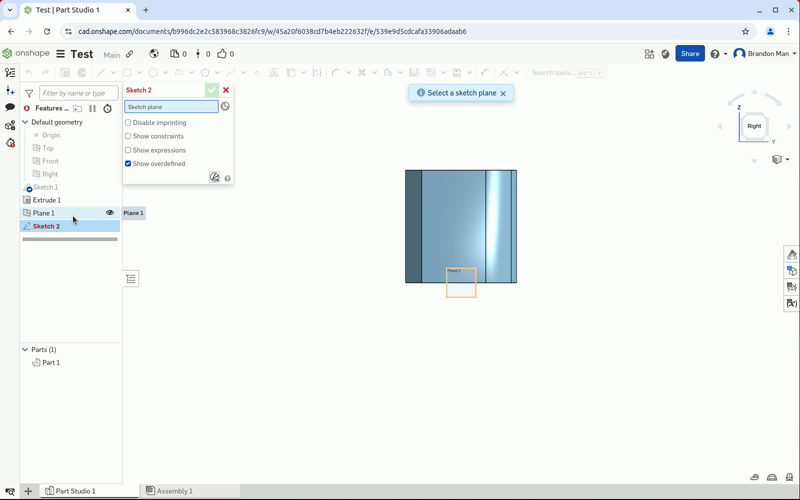
click(73, 215)
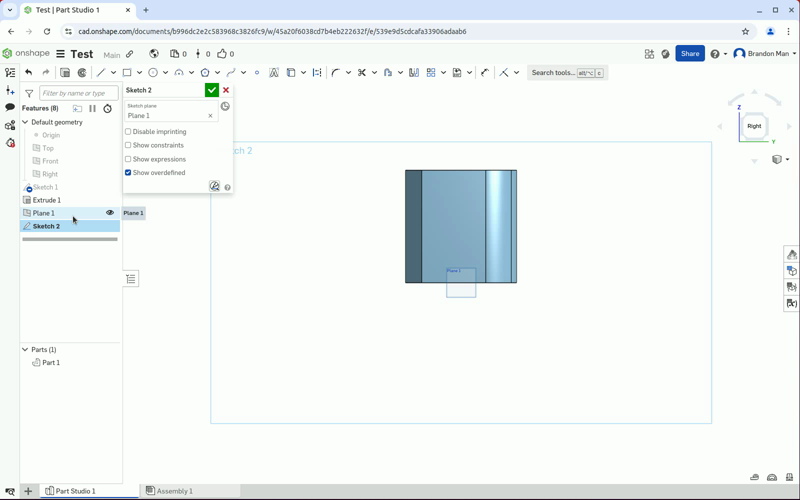
mouse_move(73, 352)
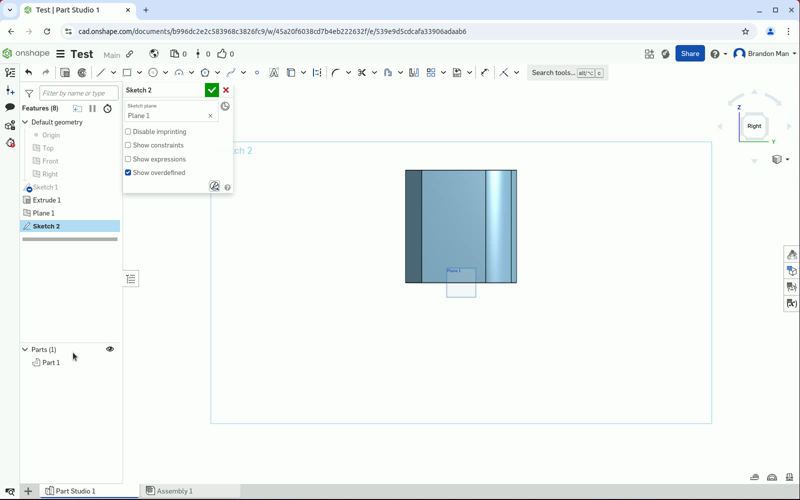
key(y)
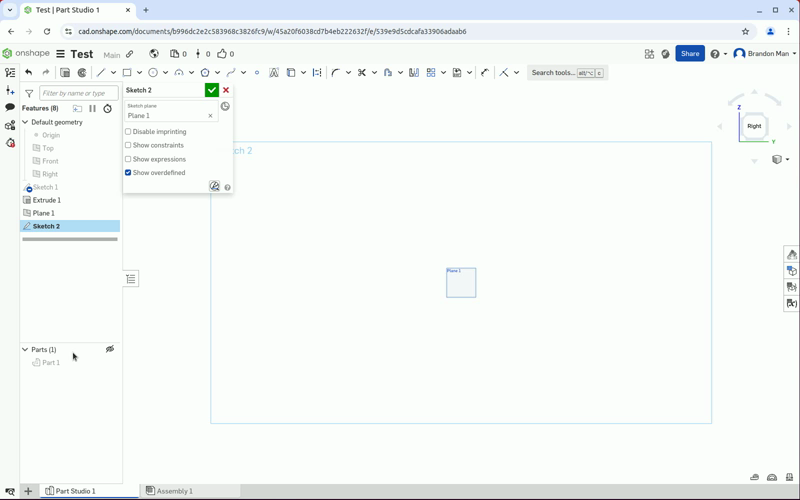
key(a)
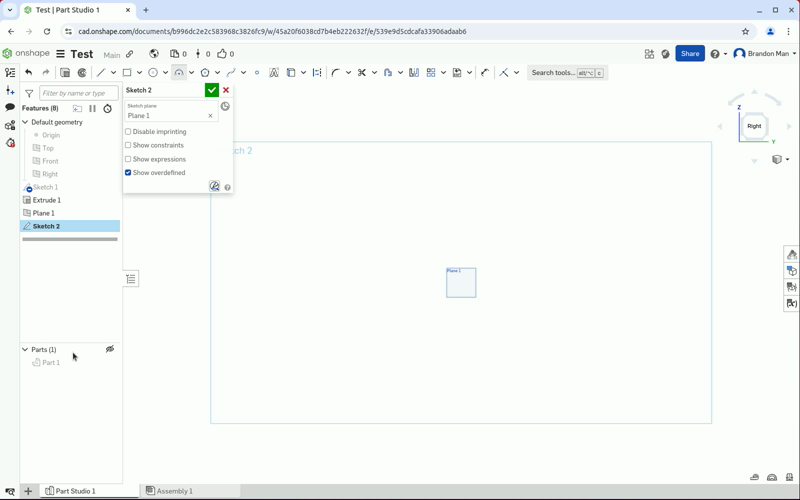
key_down(shift)
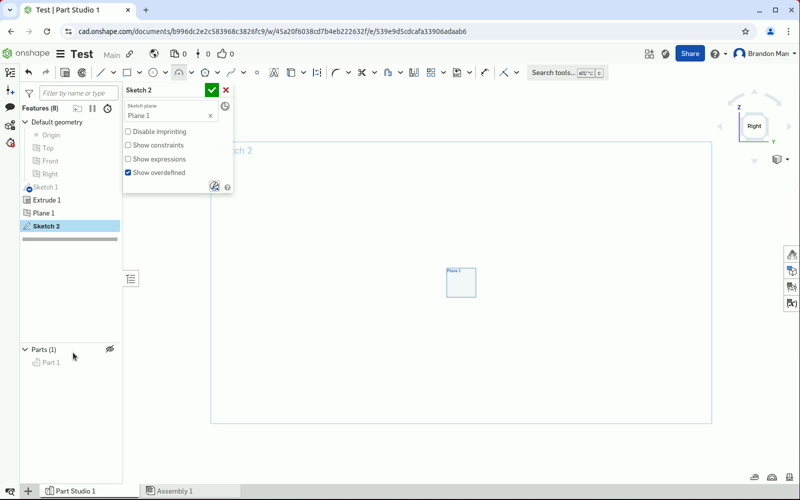
mouse_move(460, 244)
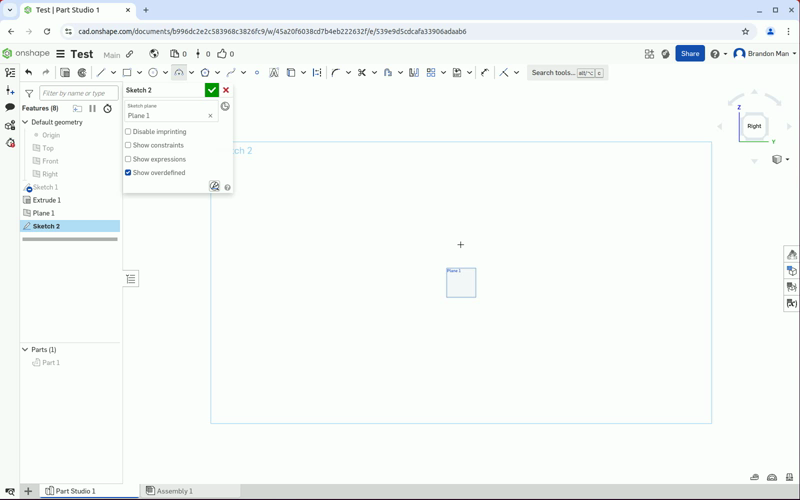
click(460, 244)
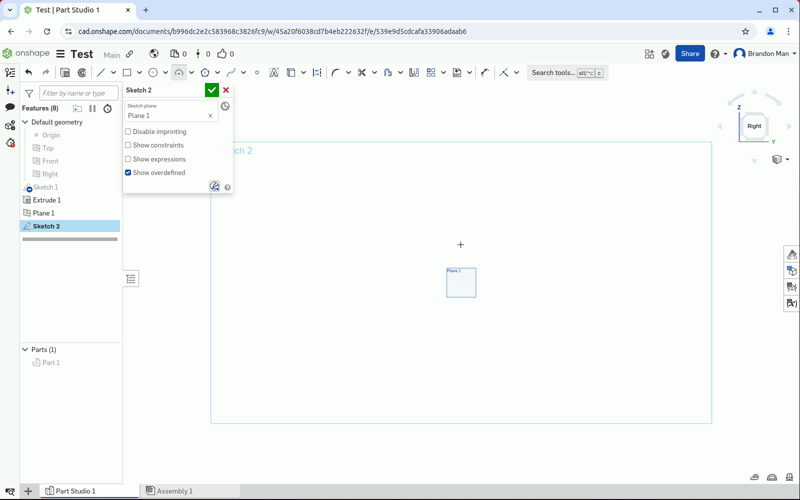
key_up(shift)
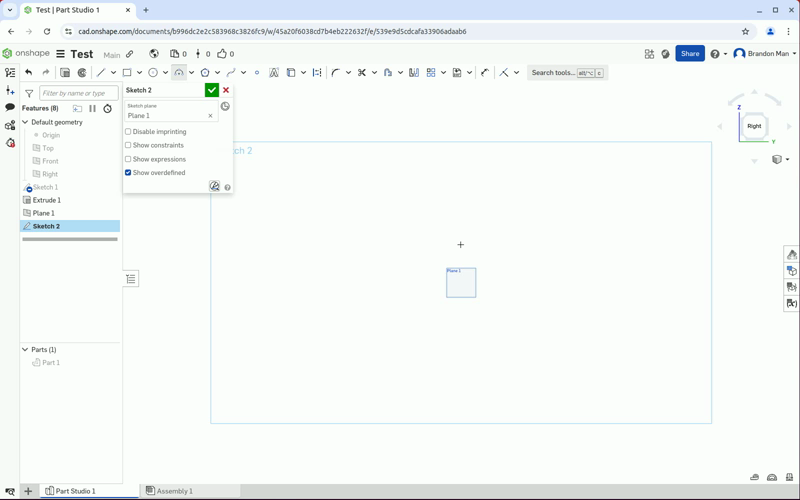
key_down(shift)
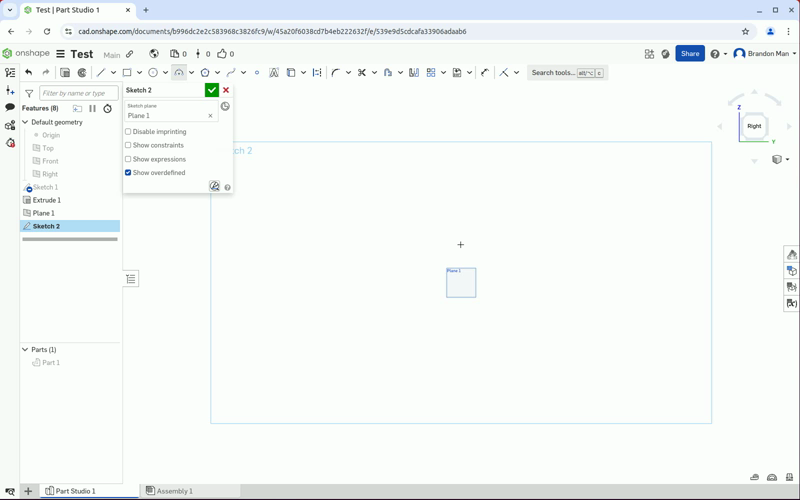
mouse_move(460, 208)
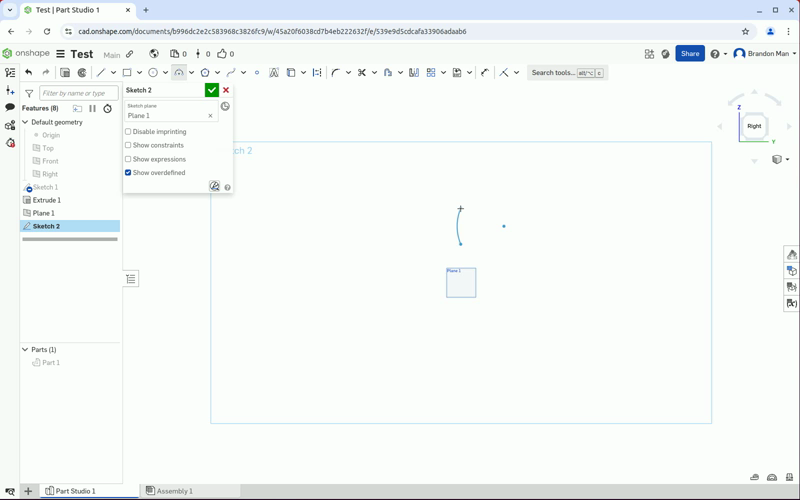
click(460, 208)
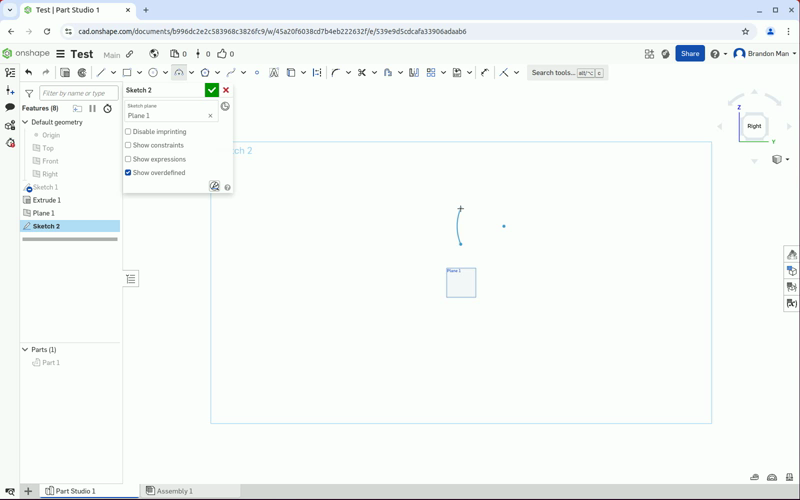
mouse_move(478, 226)
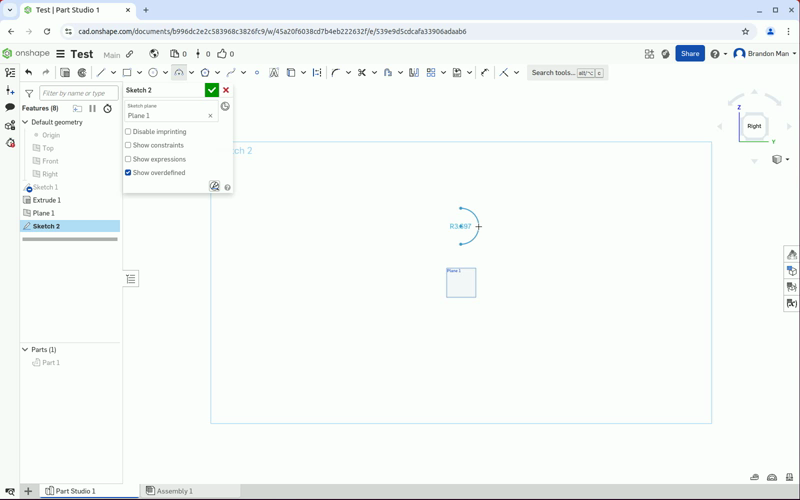
click(478, 226)
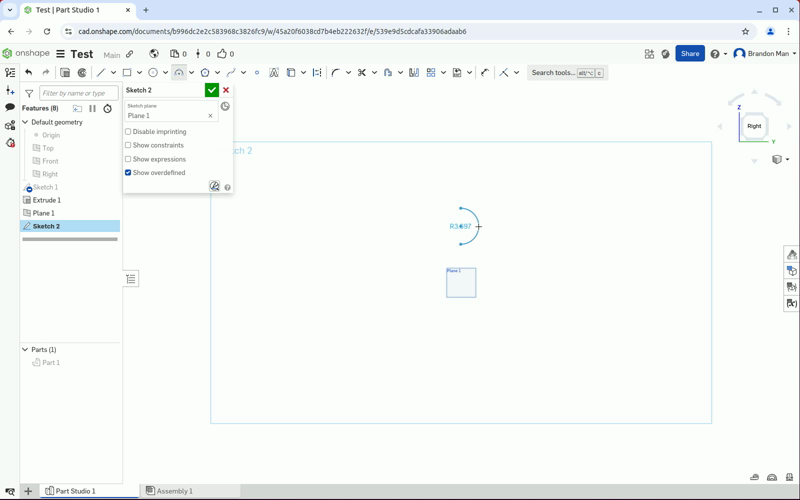
key_up(shift)
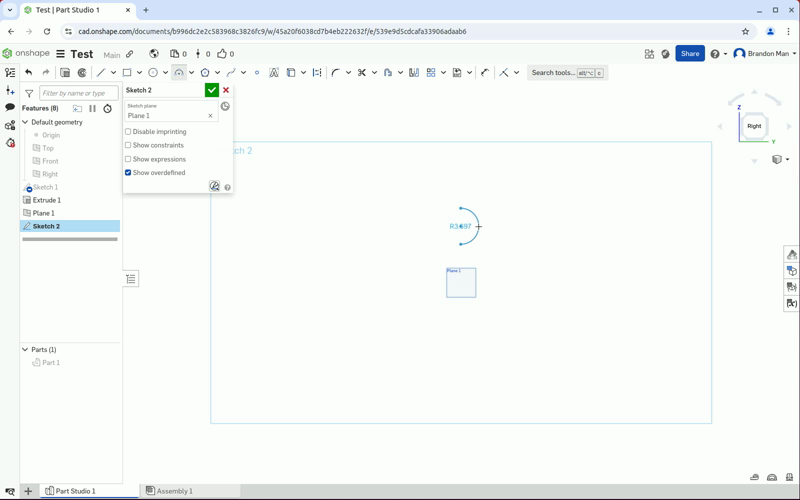
key(esc)
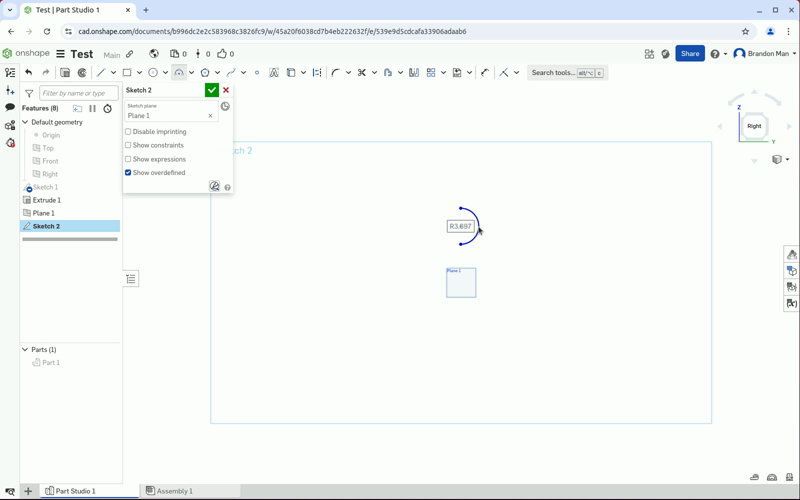
key(l)
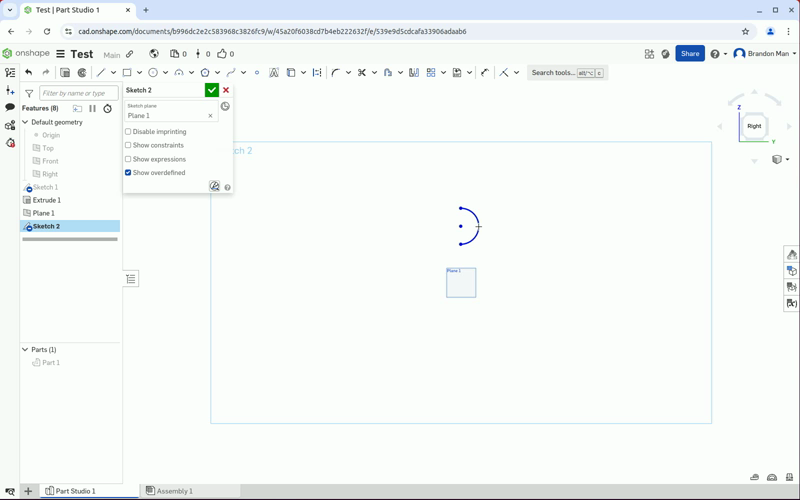
mouse_move(460, 208)
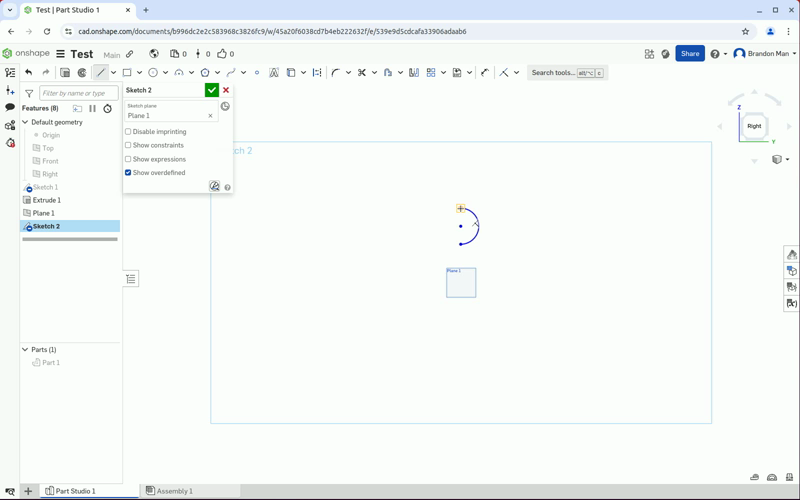
click(460, 208)
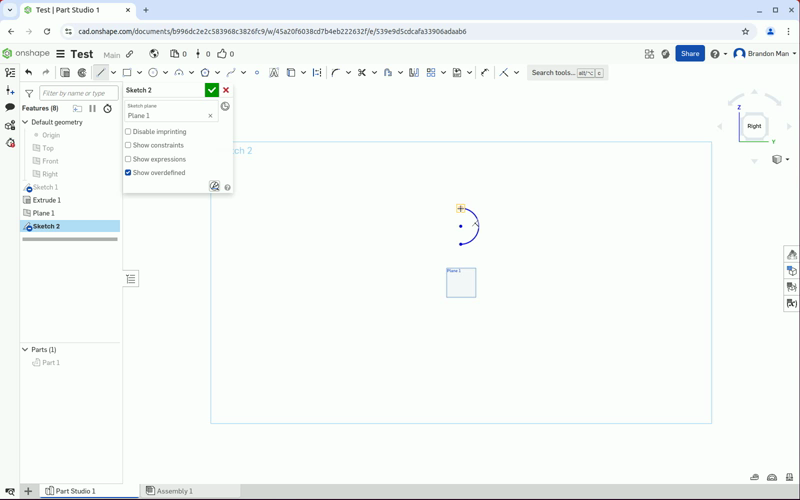
mouse_move(490, 208)
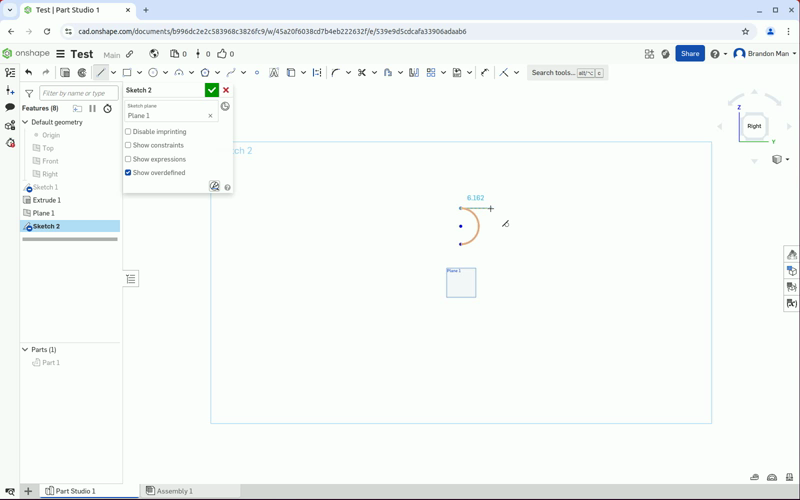
key_down(shift)
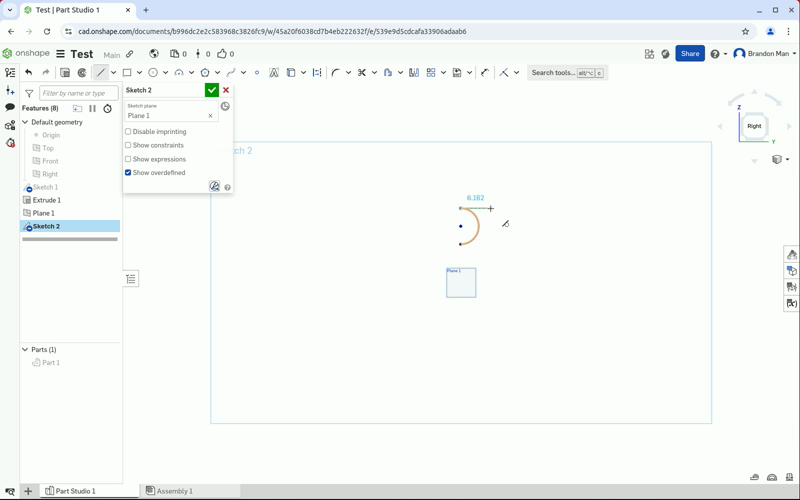
mouse_move(460, 244)
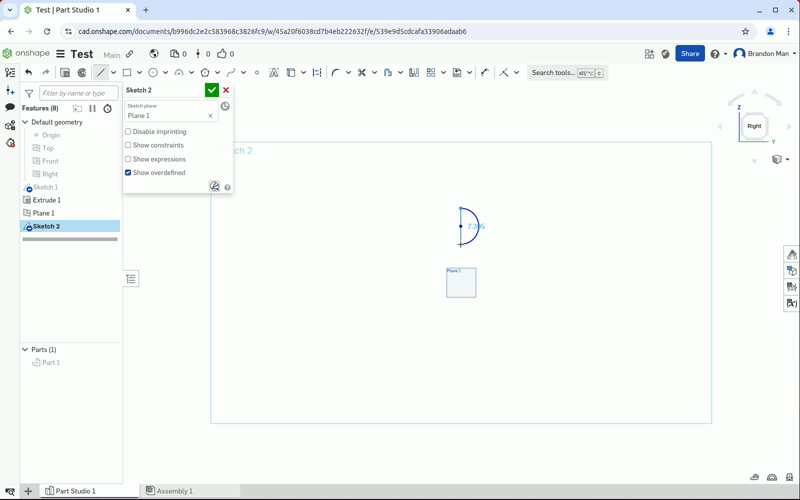
key_up(shift)
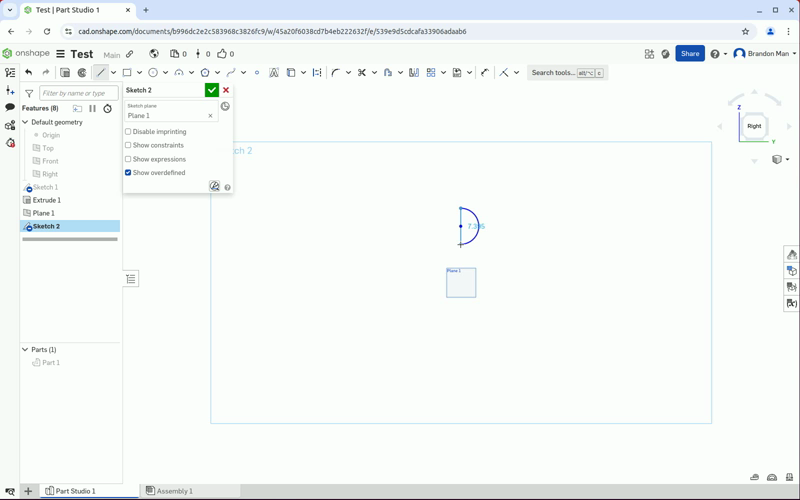
click(460, 244)
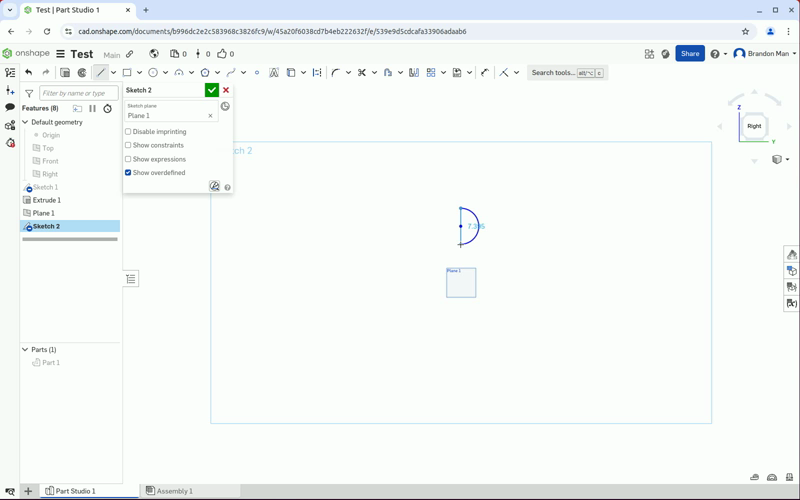
key(esc)
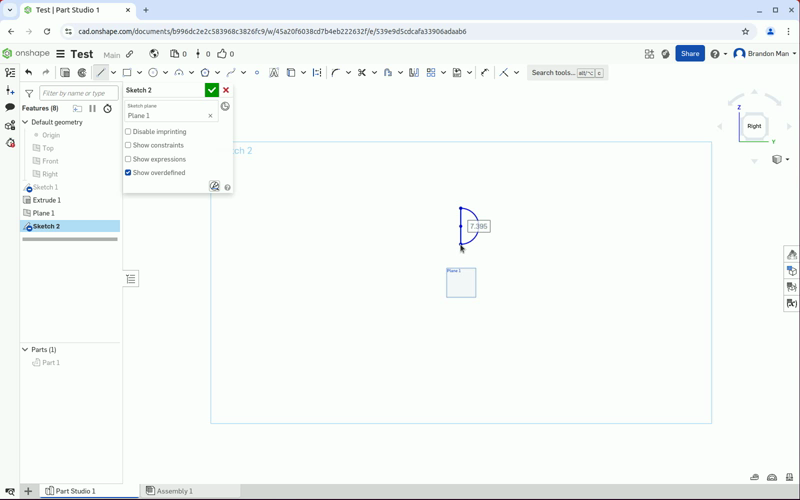
mouse_move(476, 228)
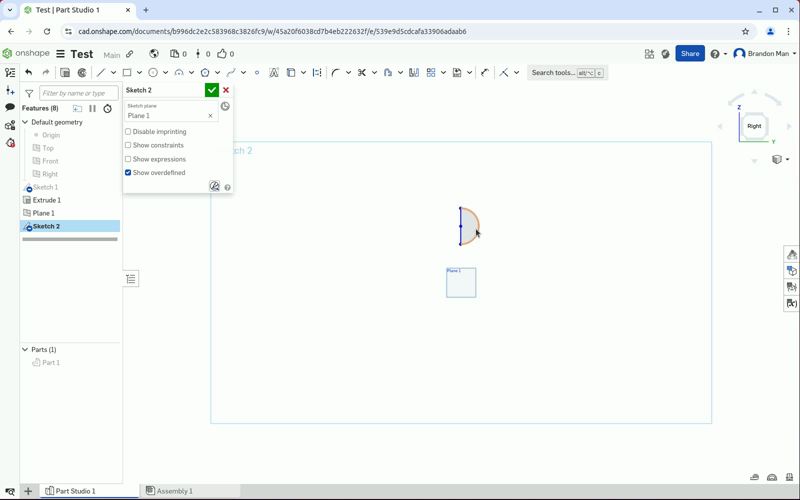
scroll(6)
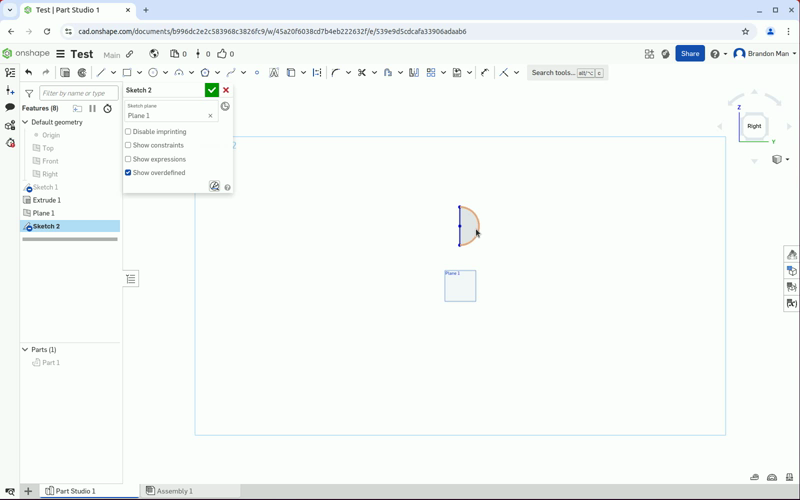
scroll(6)
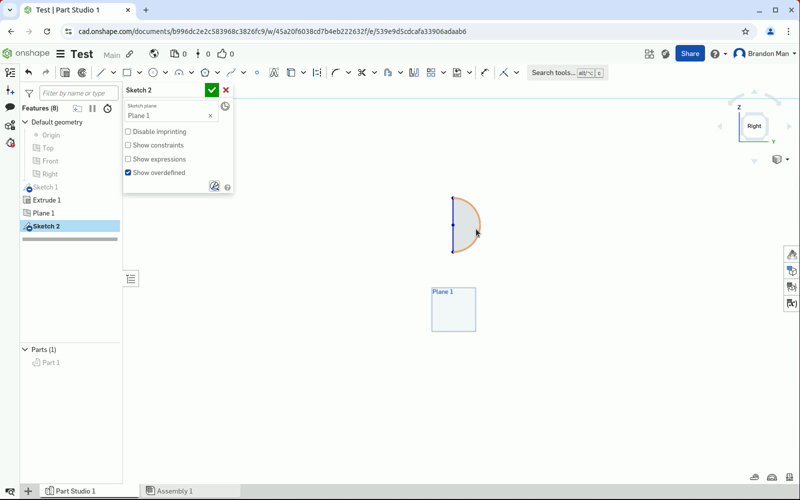
scroll(6)
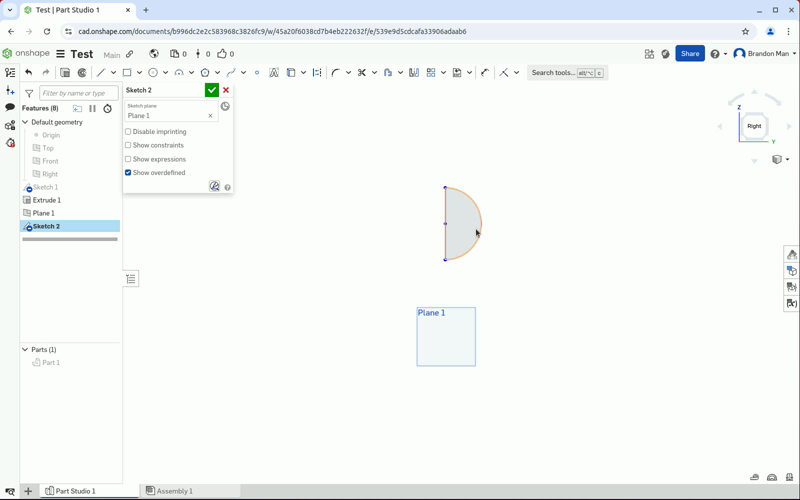
scroll(6)
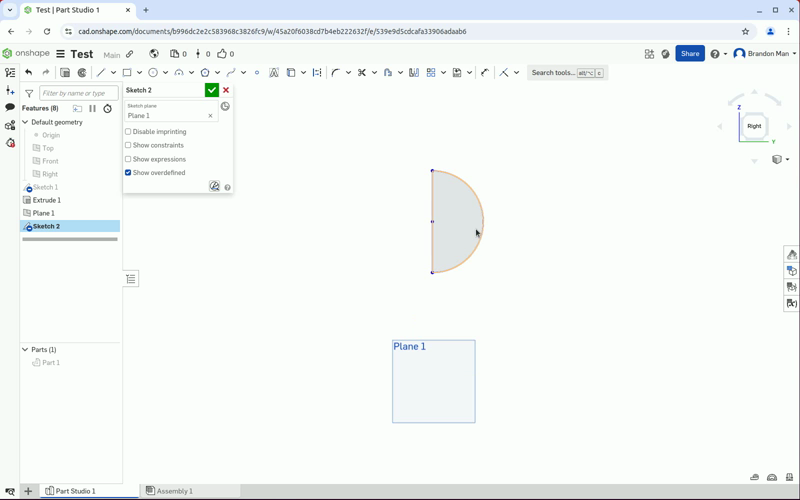
scroll(6)
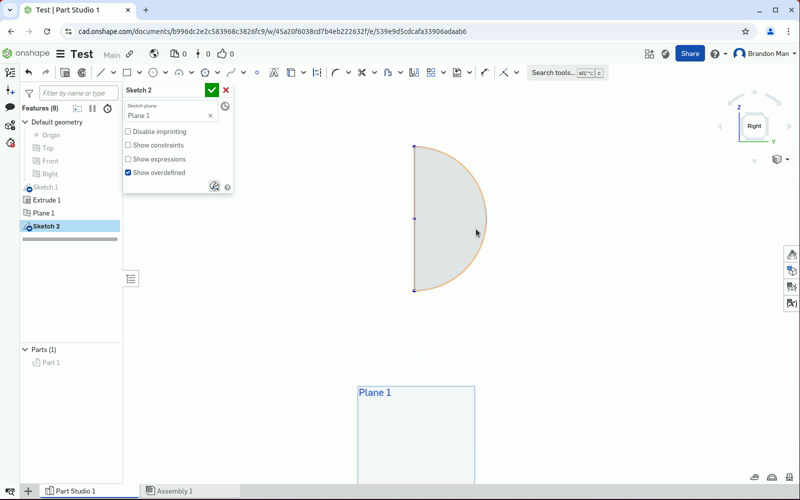
scroll(6)
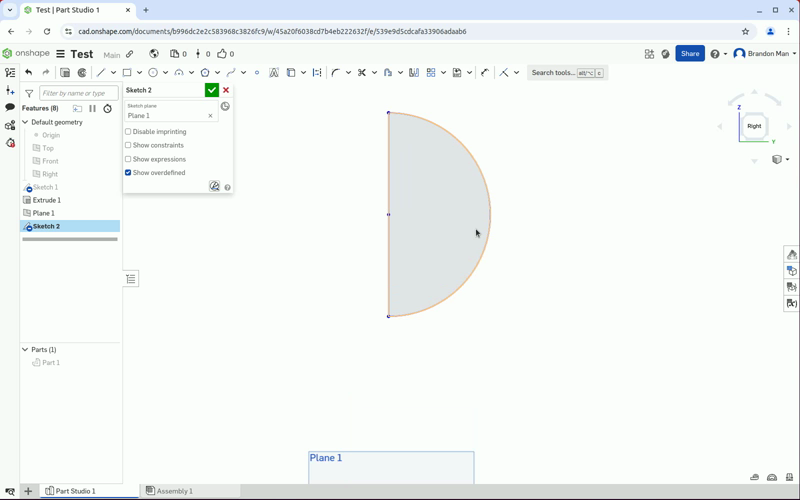
scroll(6)
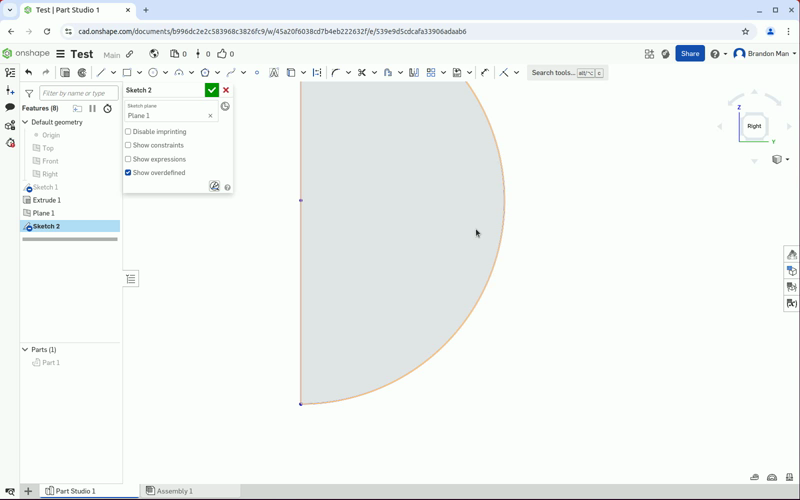
click(476, 228)
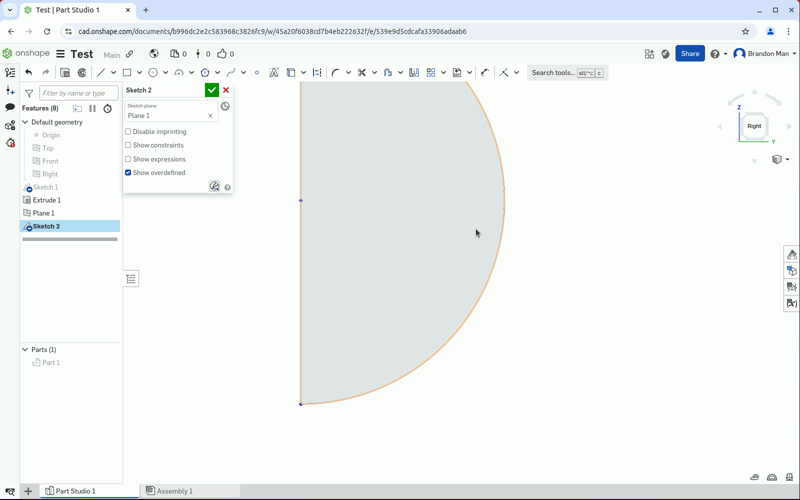
scroll(-6)
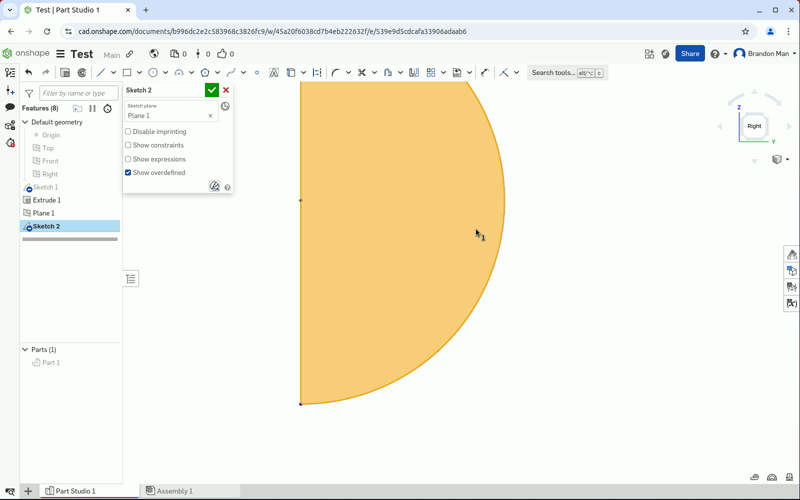
scroll(-6)
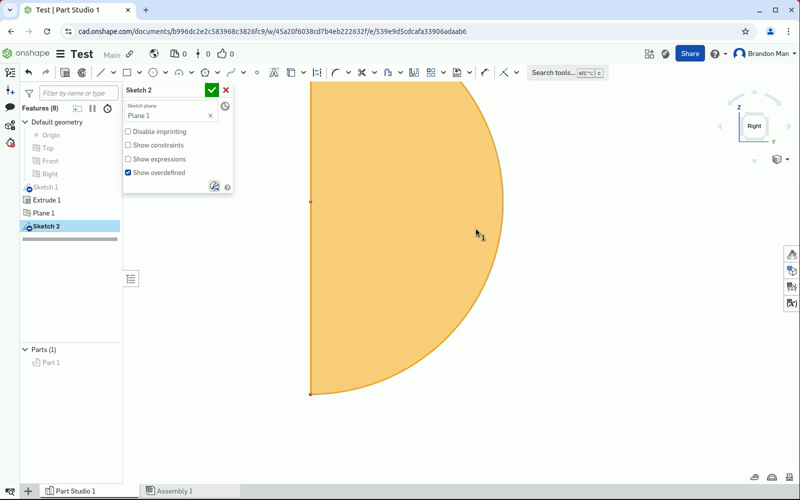
scroll(-6)
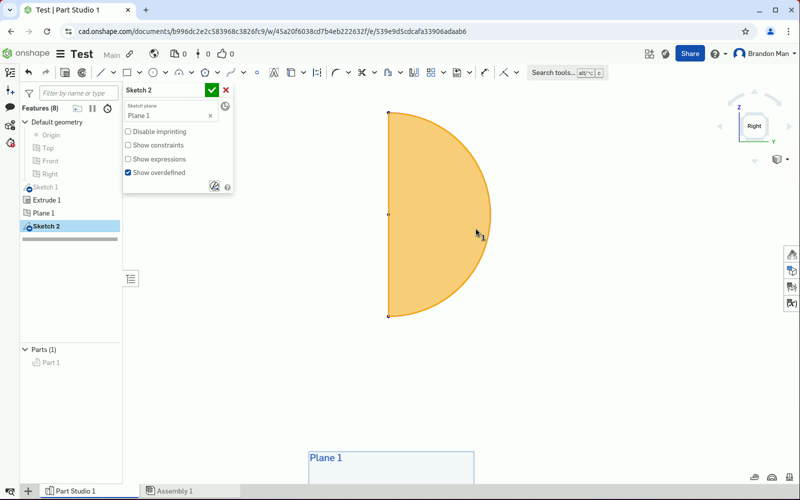
scroll(-6)
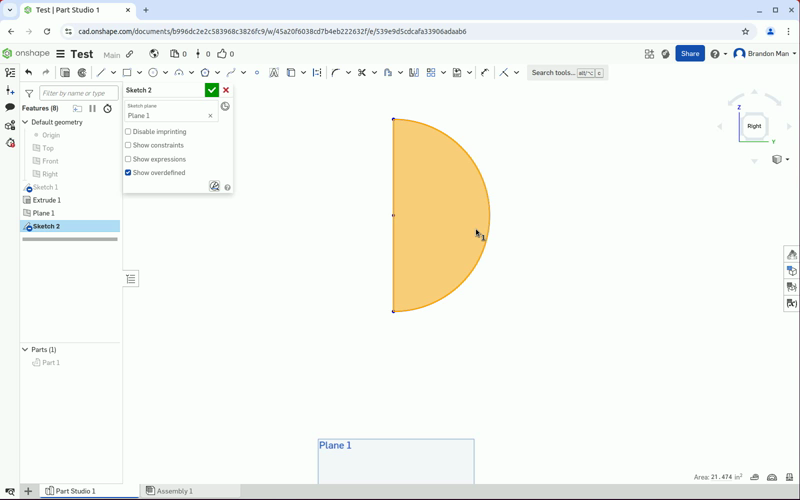
scroll(-6)
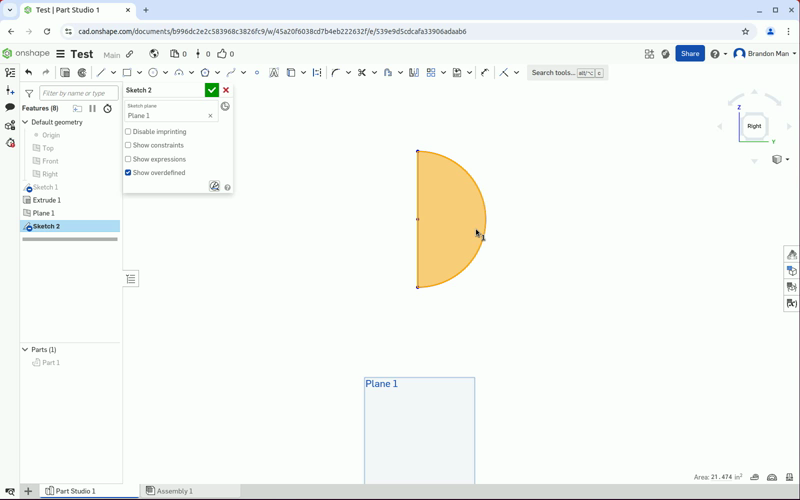
scroll(-6)
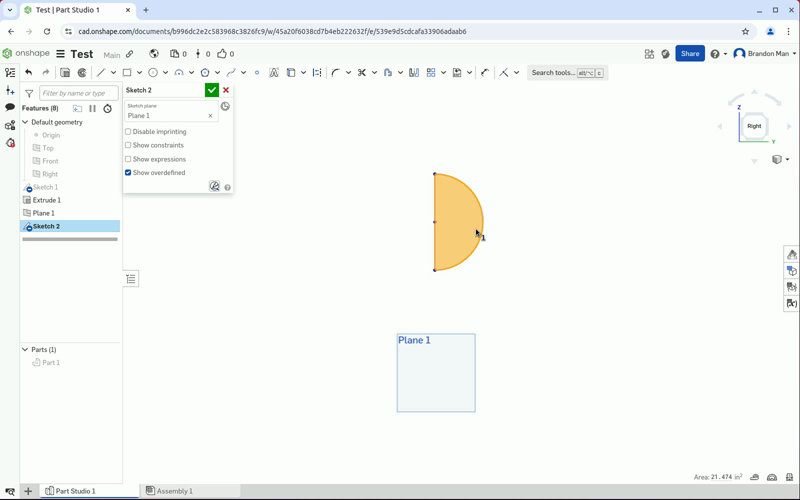
scroll(-6)
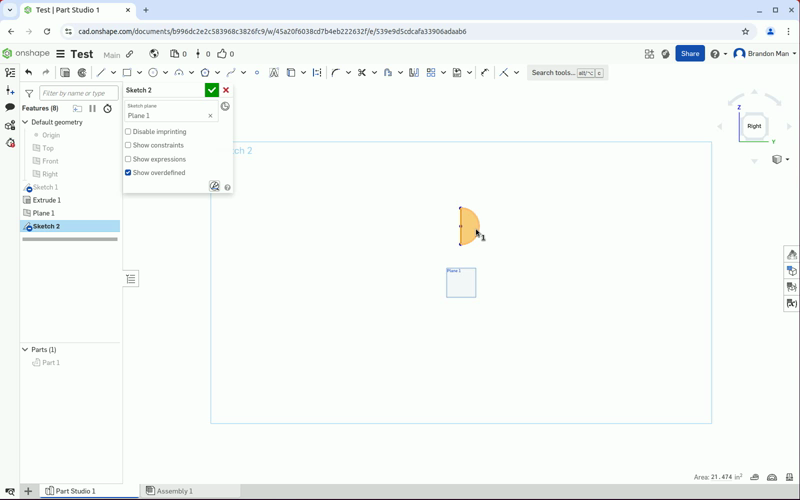
mouse_move(73, 352)
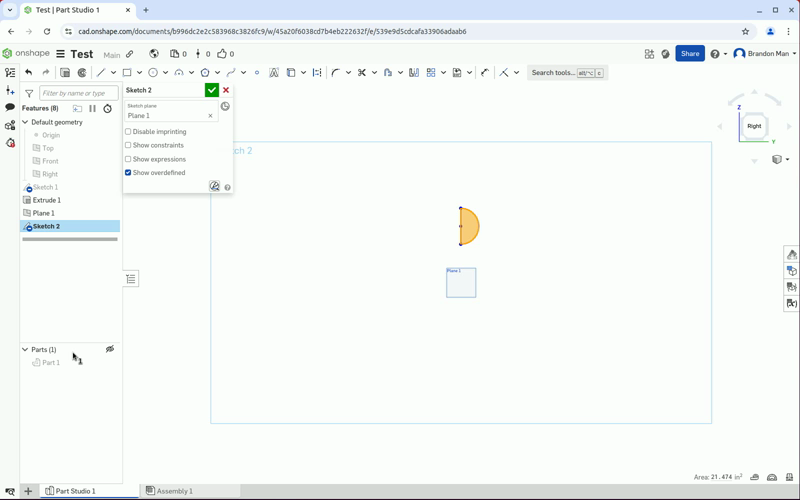
key(shift+y)
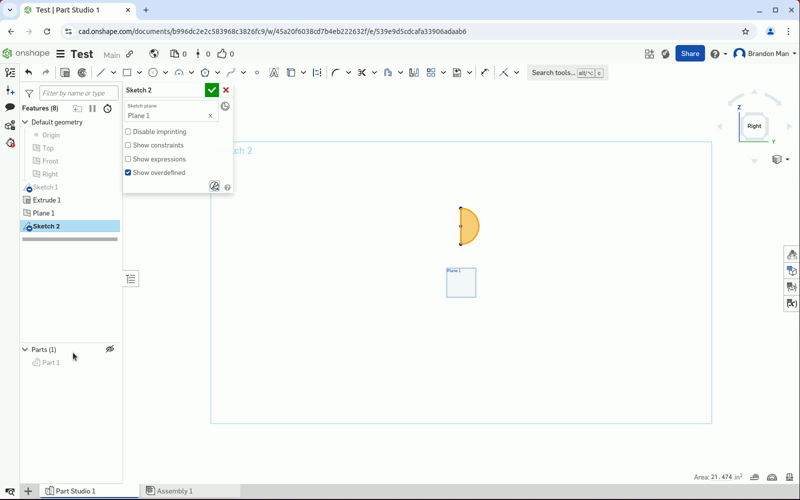
key(shift+e)
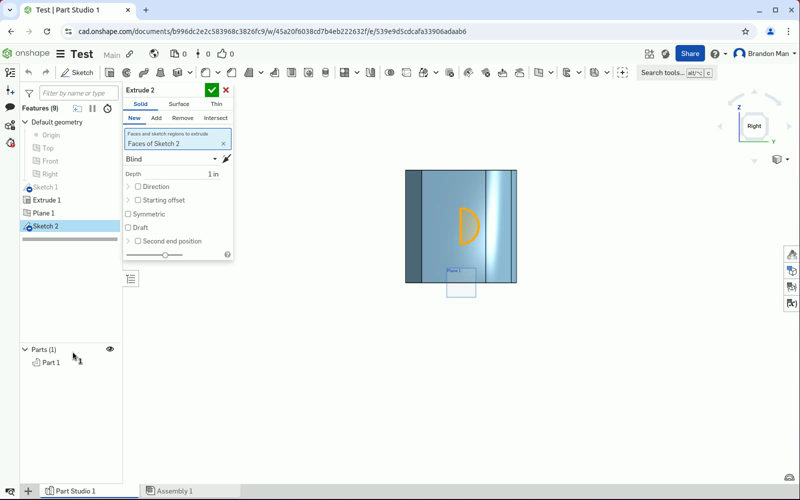
mouse_move(143, 106)
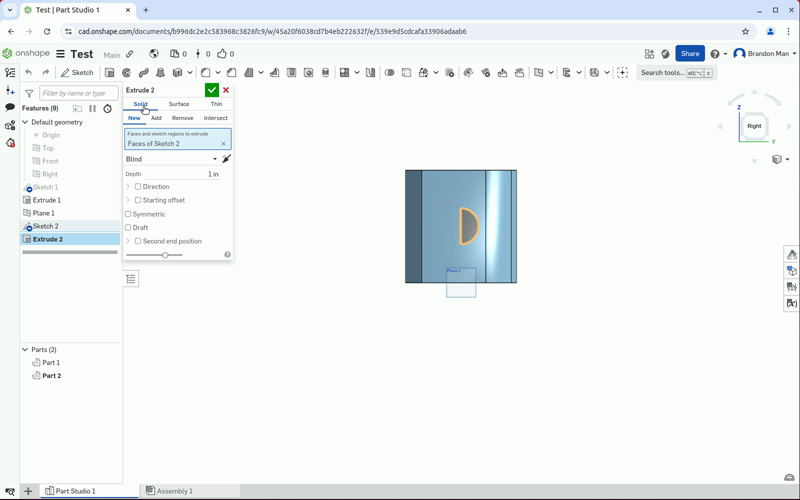
click(143, 106)
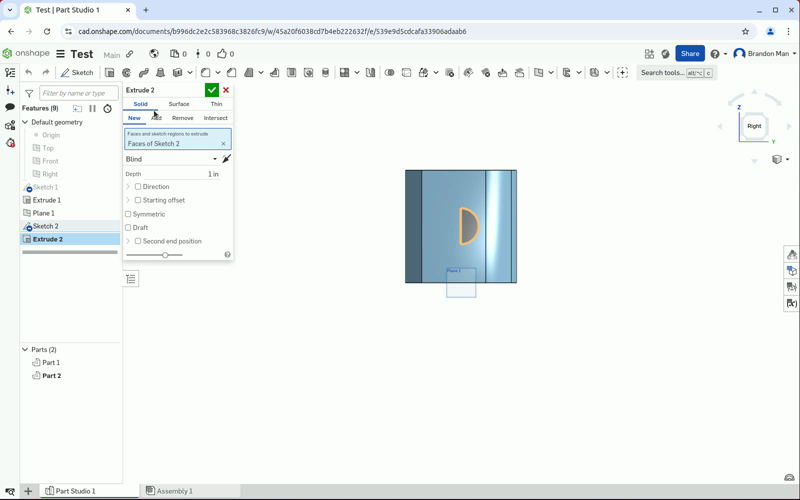
mouse_move(186, 120)
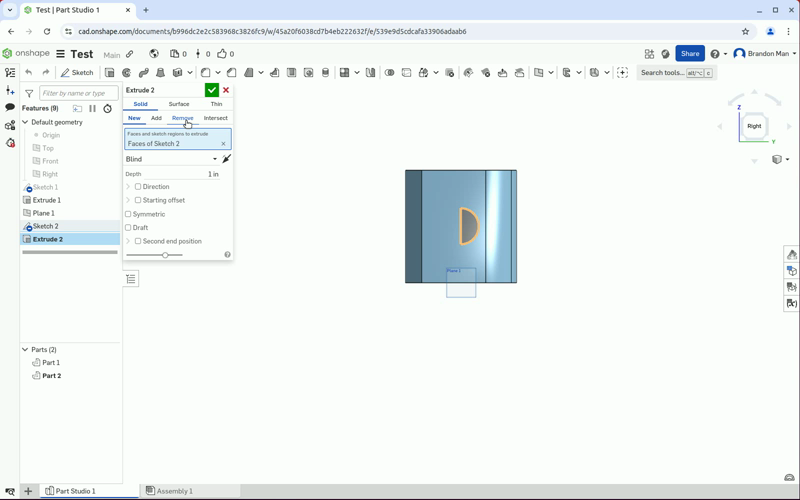
click(186, 120)
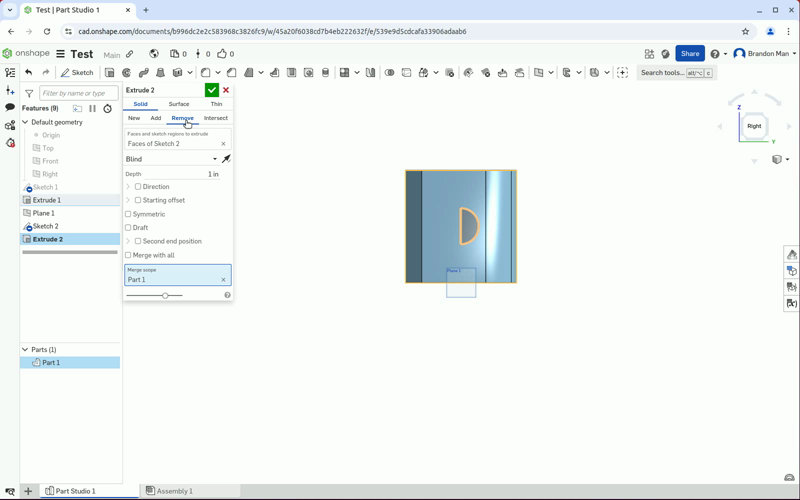
key(tab, 4)
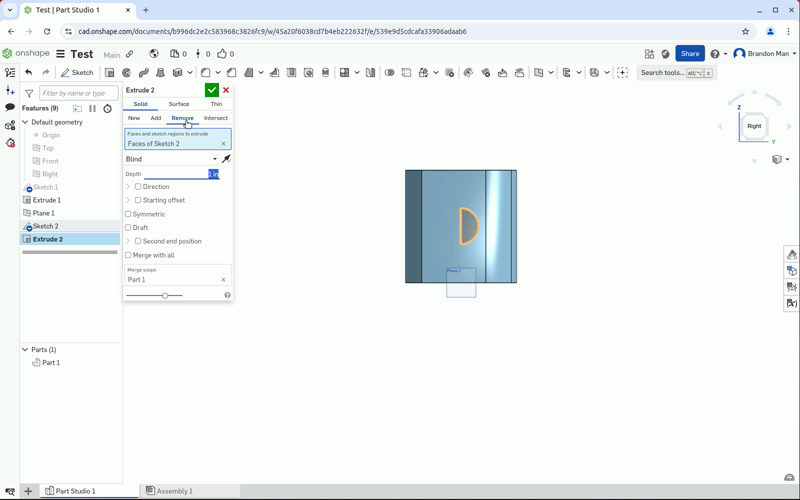
text(11.554)
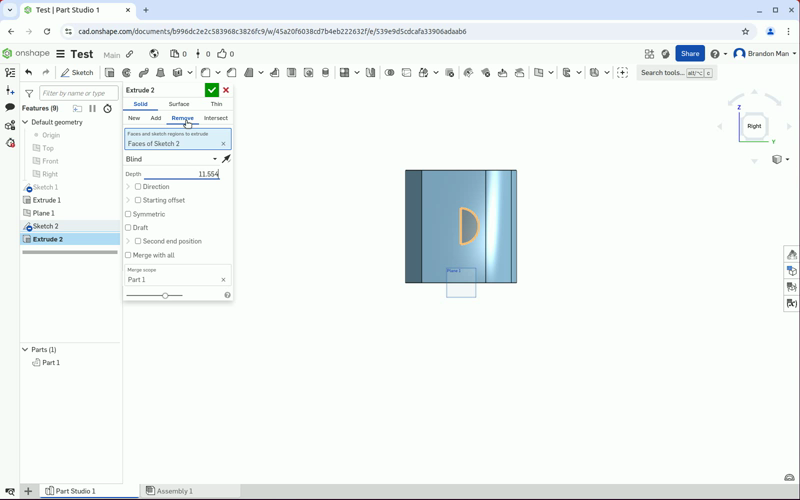
key(tab, 6)
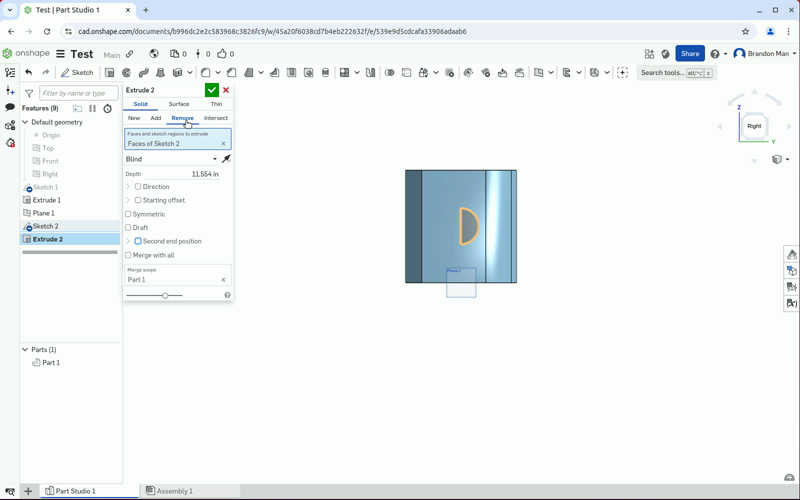
key(space)
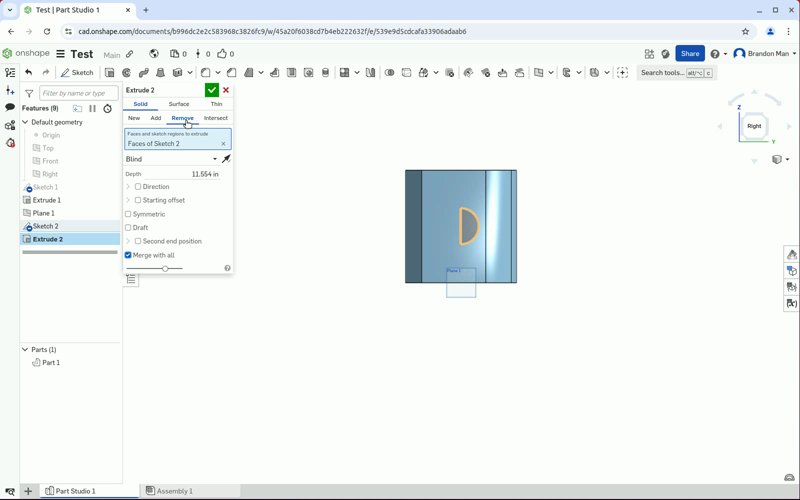
key(enter)
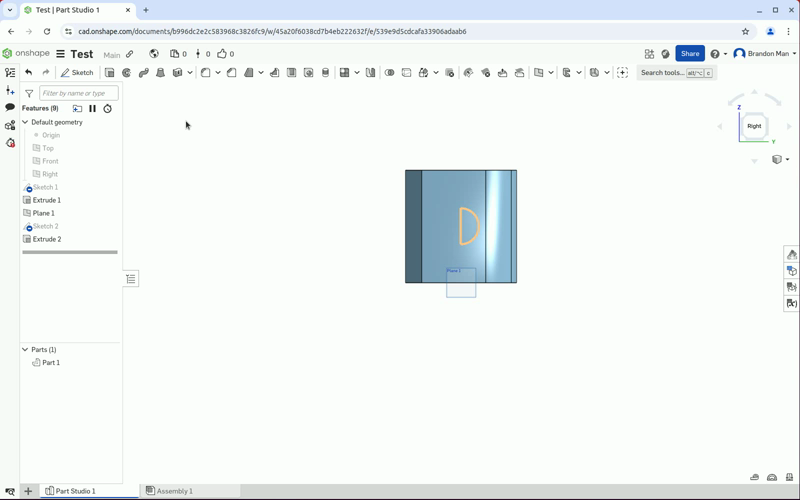
key(shift+h)
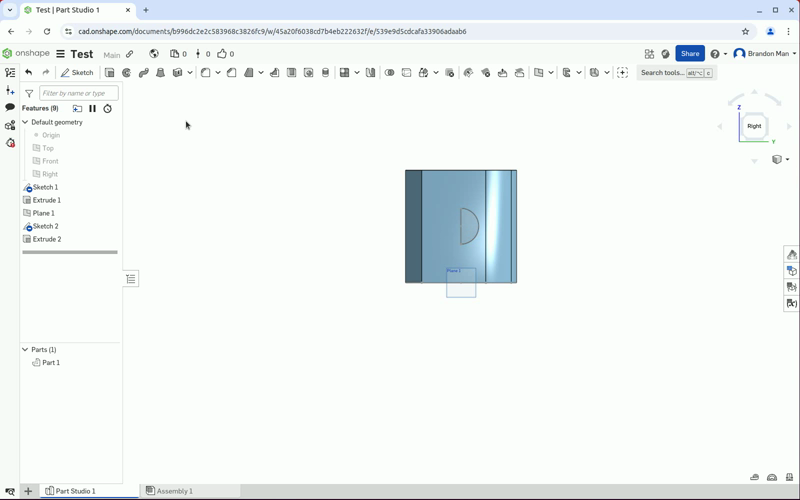
key(shift+h)
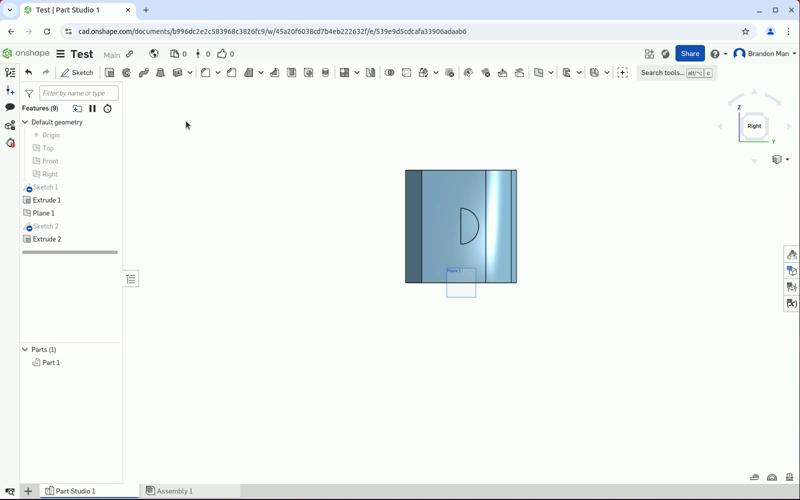
mouse_move(73, 189)
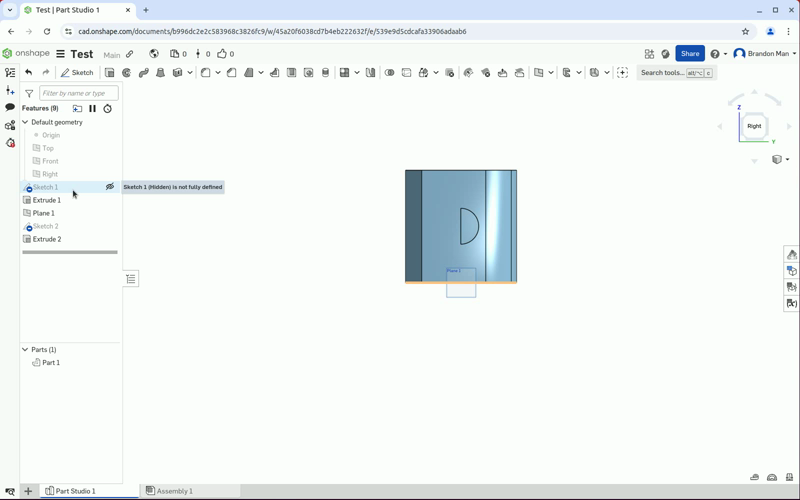
click(73, 189)
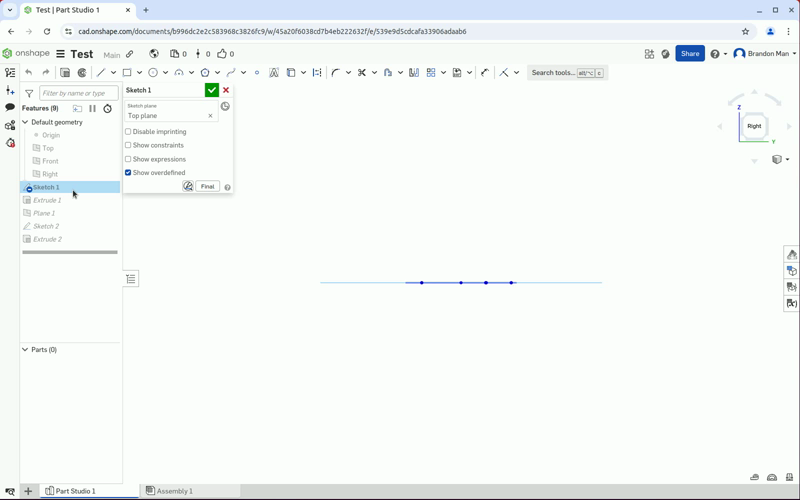
mouse_move(229, 92)
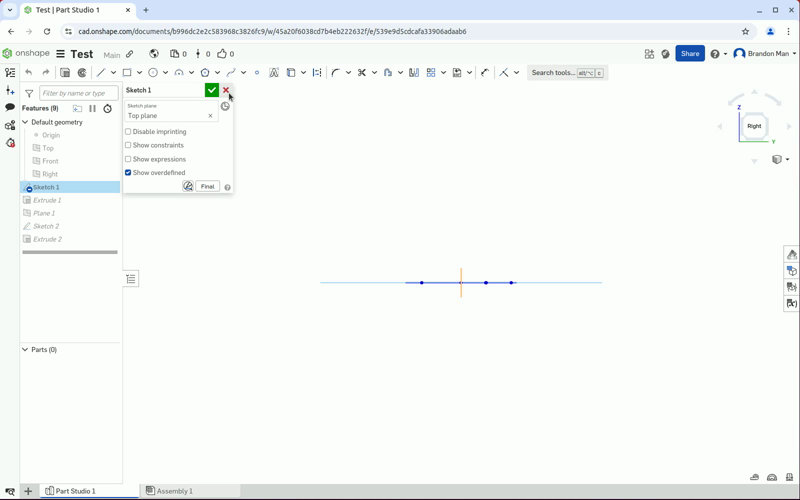
click(229, 92)
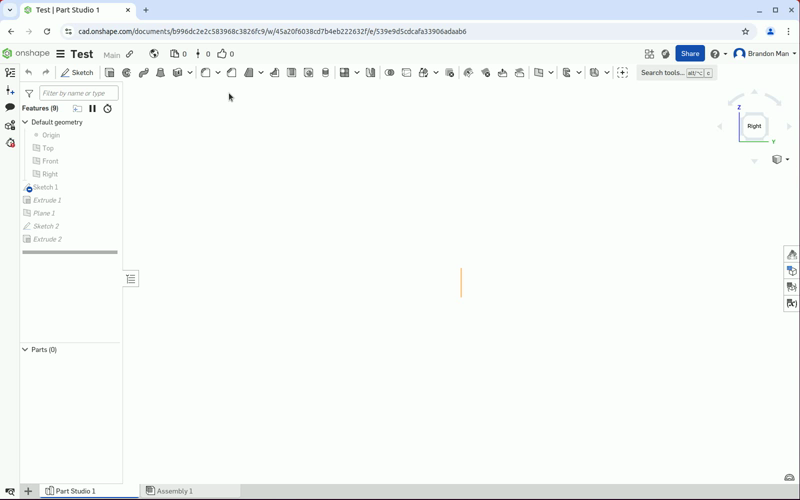
key(shift+s)
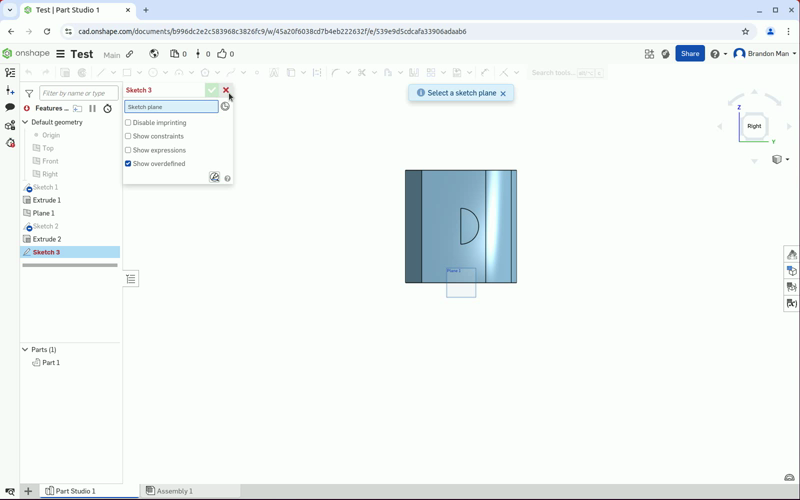
mouse_move(73, 215)
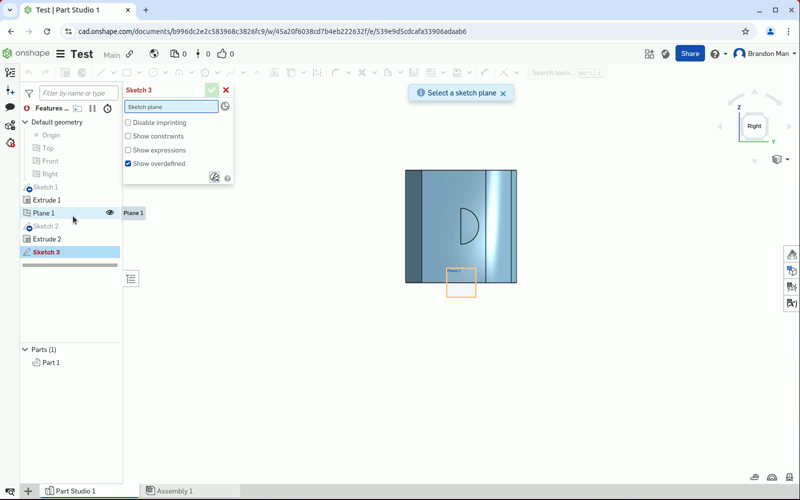
click(73, 215)
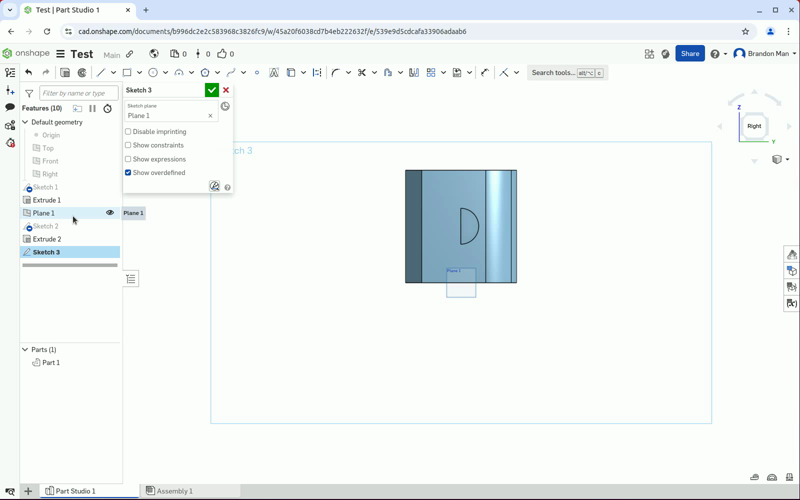
mouse_move(73, 352)
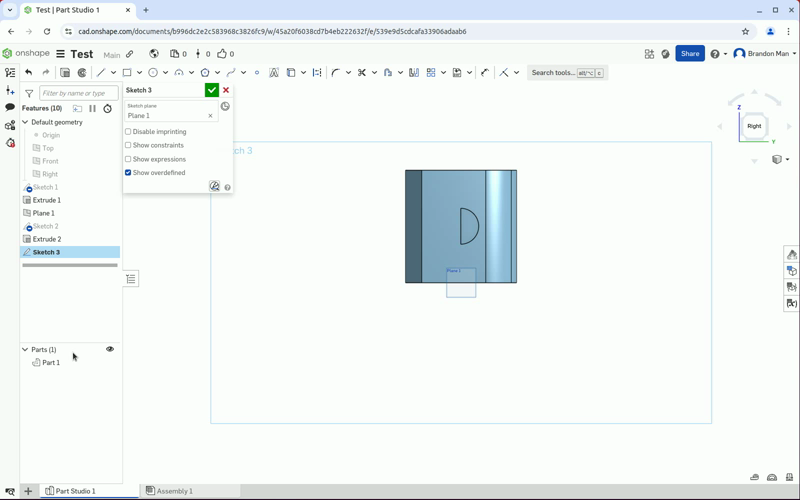
key(y)
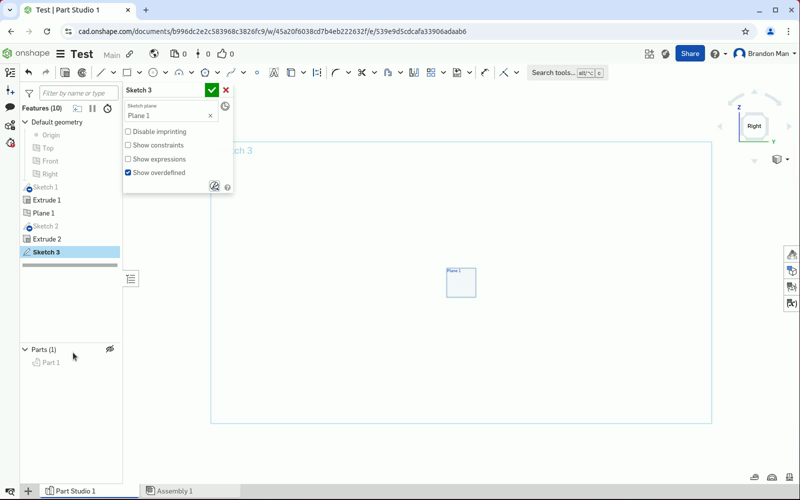
key(l)
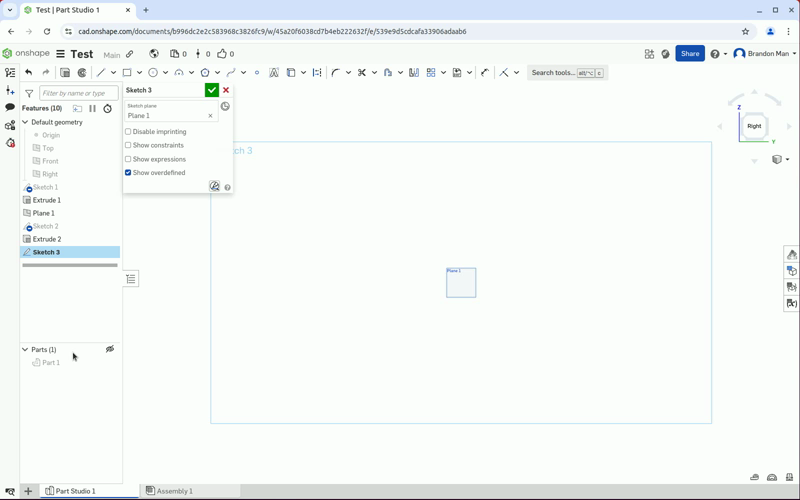
key_down(shift)
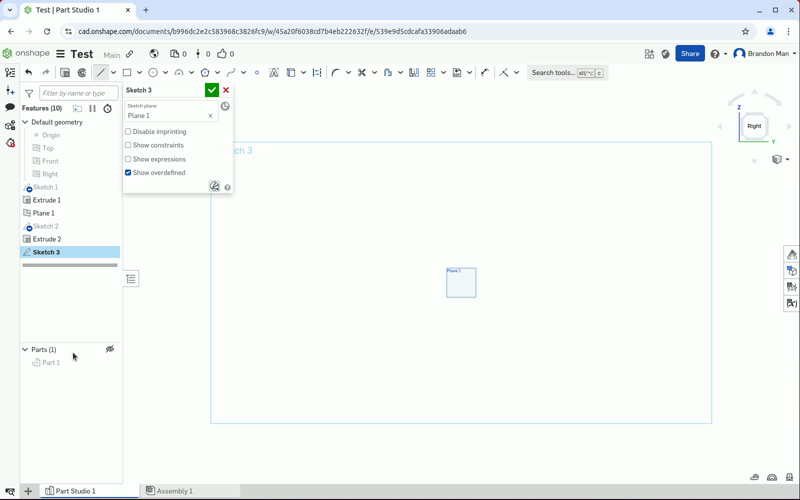
mouse_move(460, 244)
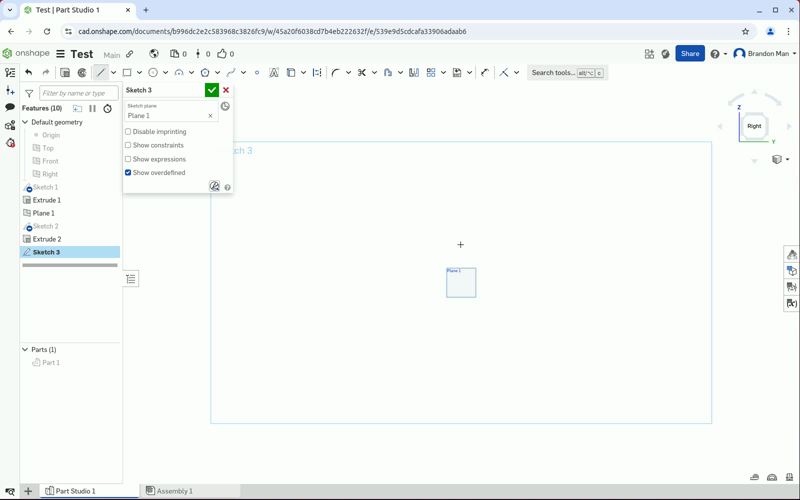
click(460, 244)
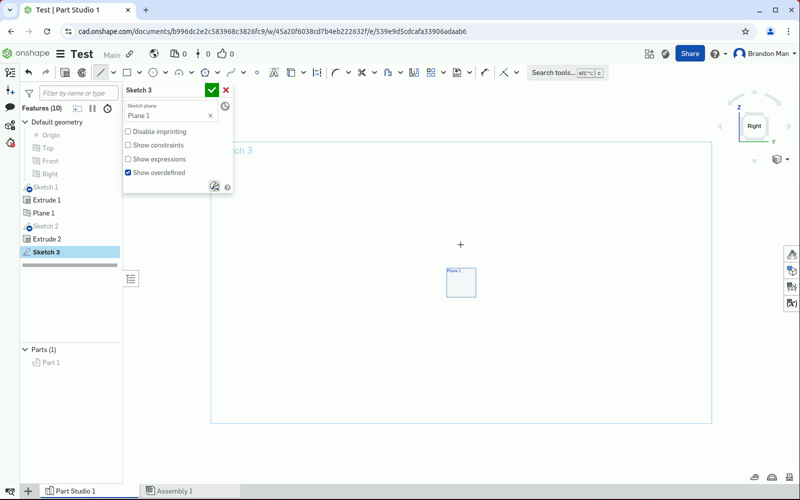
key_up(shift)
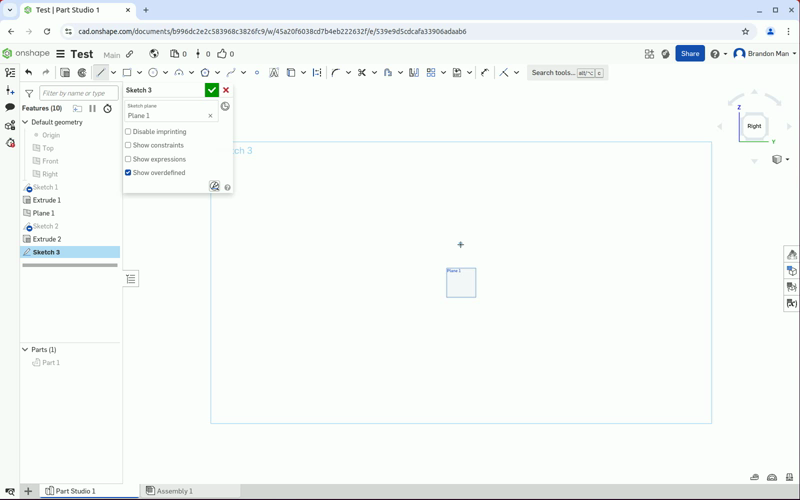
key_down(shift)
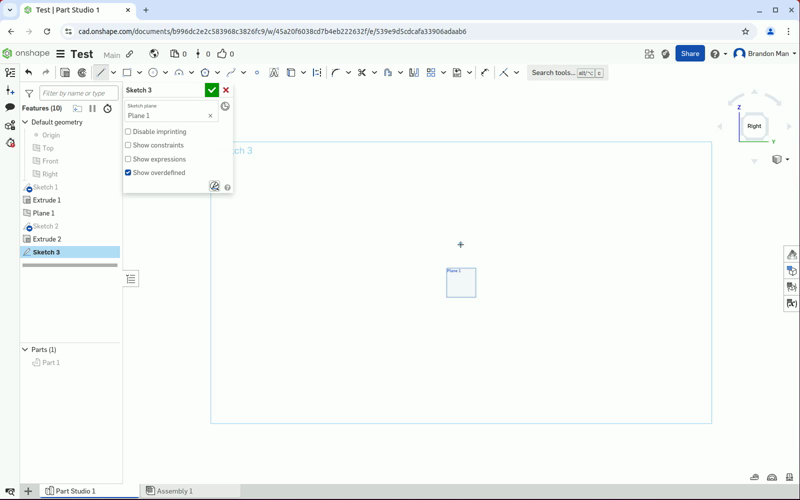
mouse_move(490, 244)
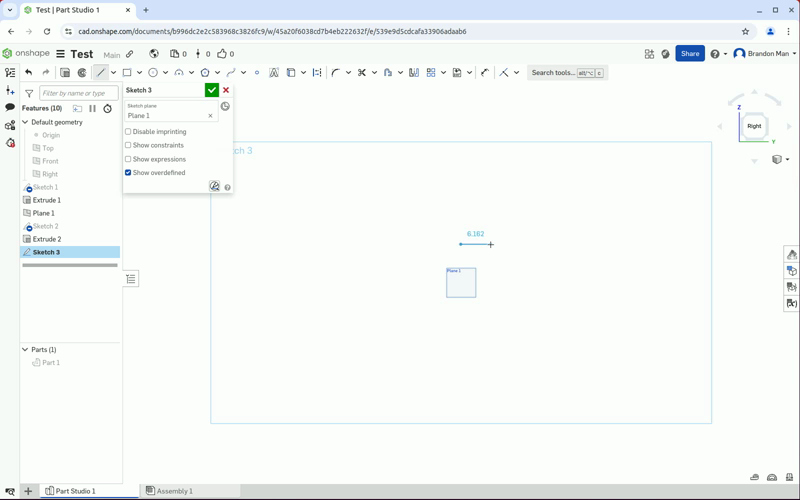
mouse_move(460, 208)
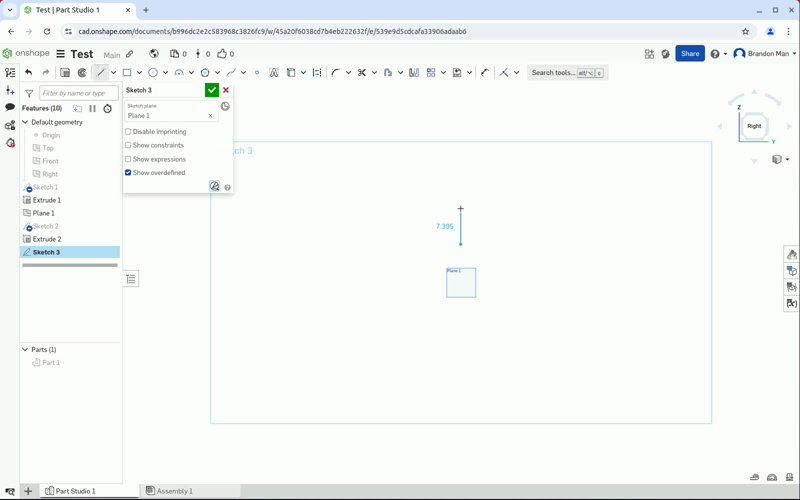
click(460, 208)
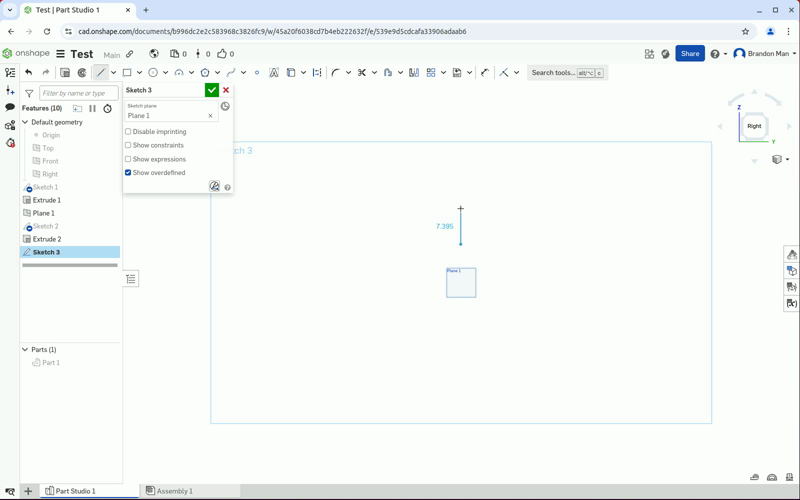
key_up(shift)
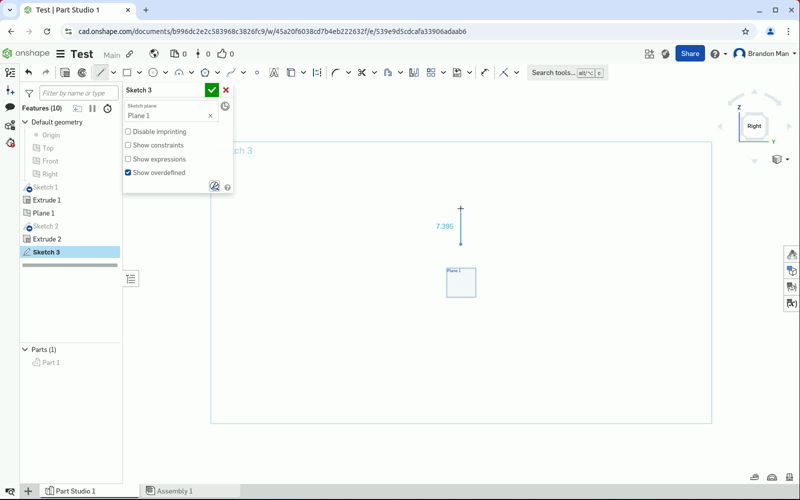
key(esc)
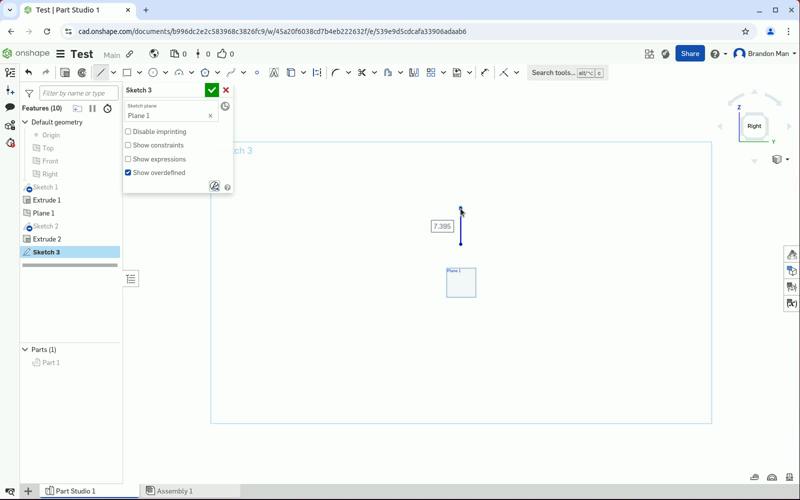
key(a)
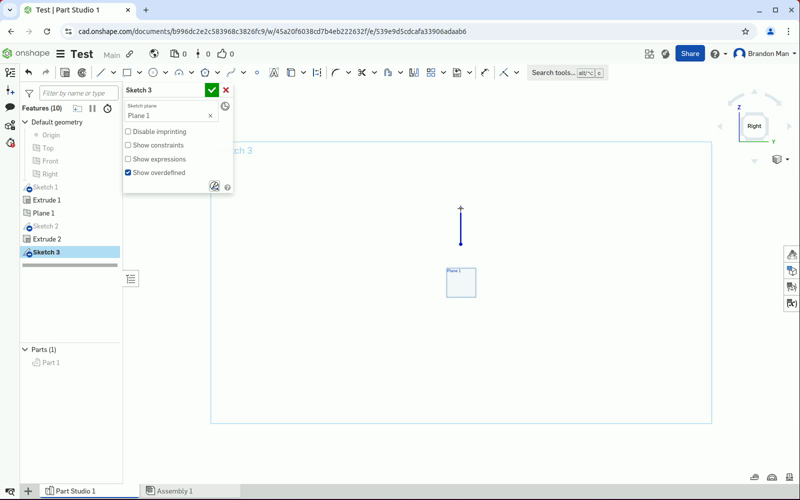
mouse_move(460, 208)
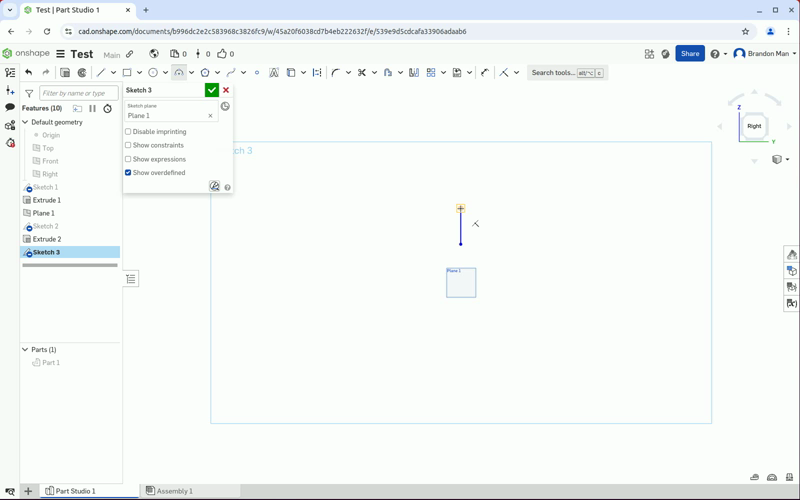
click(460, 208)
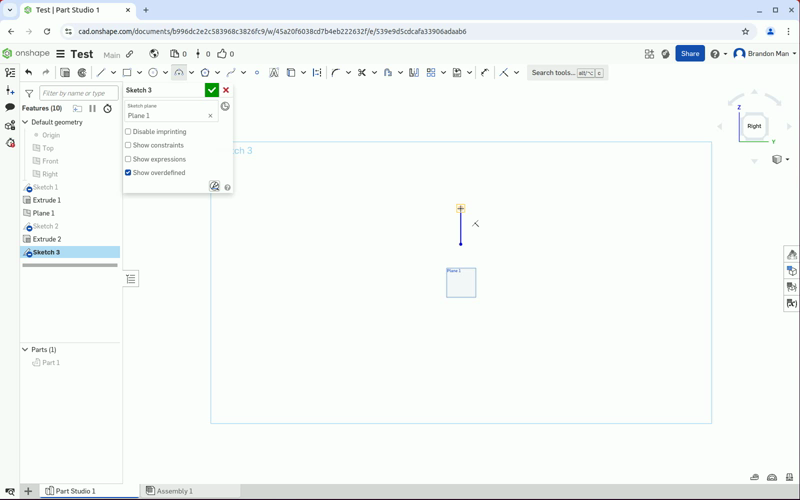
mouse_move(460, 244)
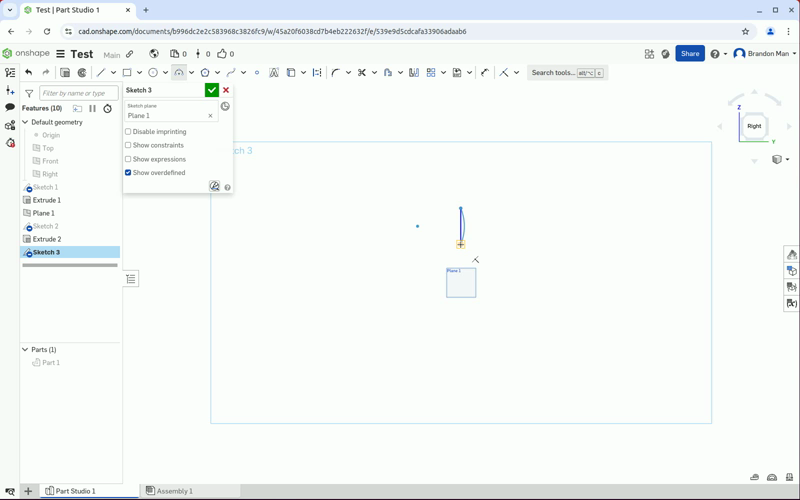
click(460, 244)
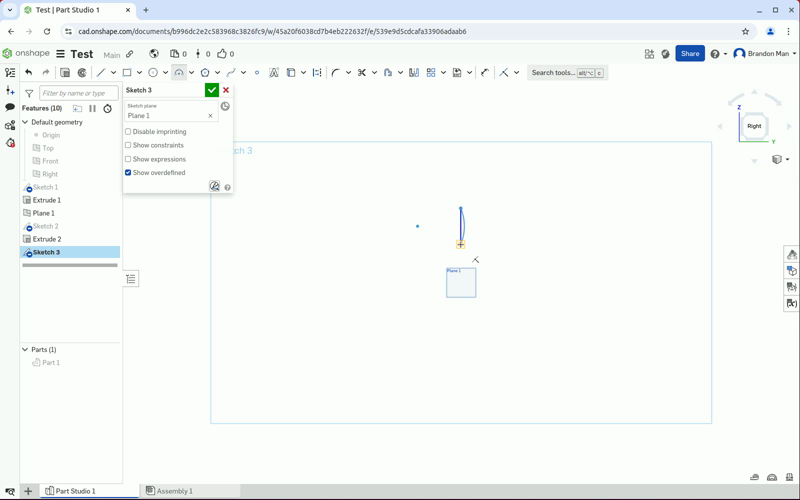
key_down(shift)
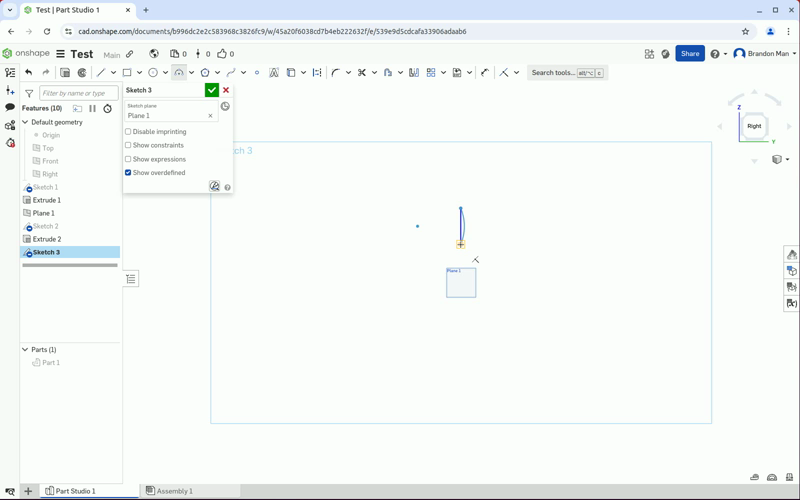
mouse_move(442, 226)
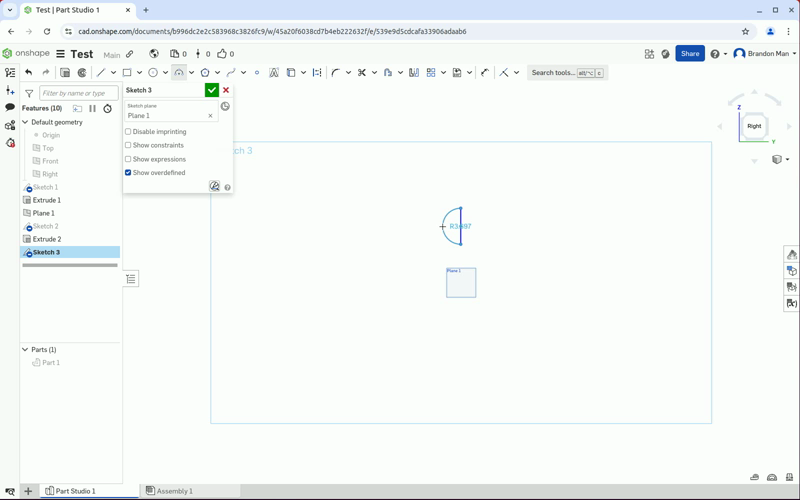
click(442, 226)
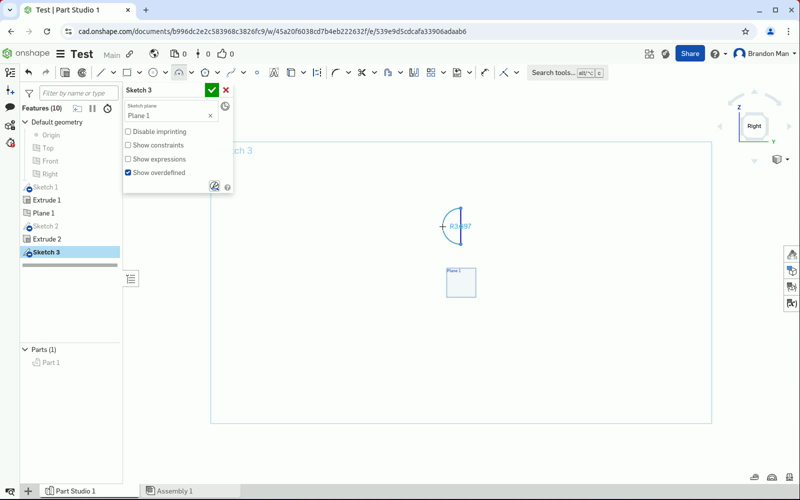
key_up(shift)
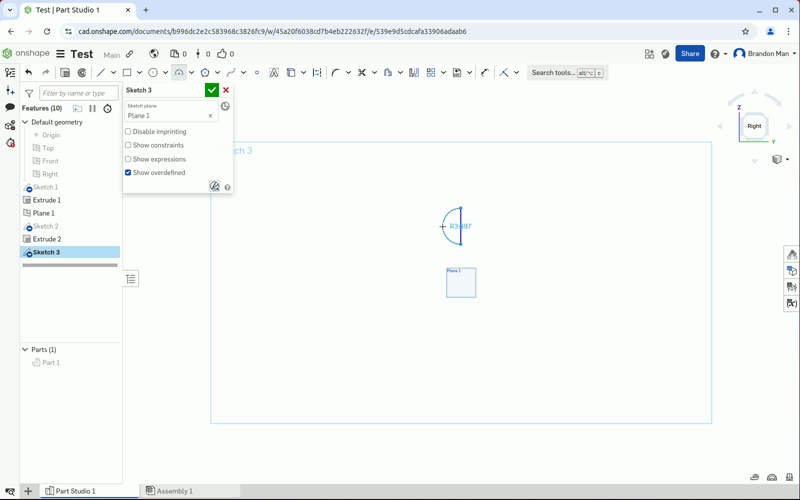
key(esc)
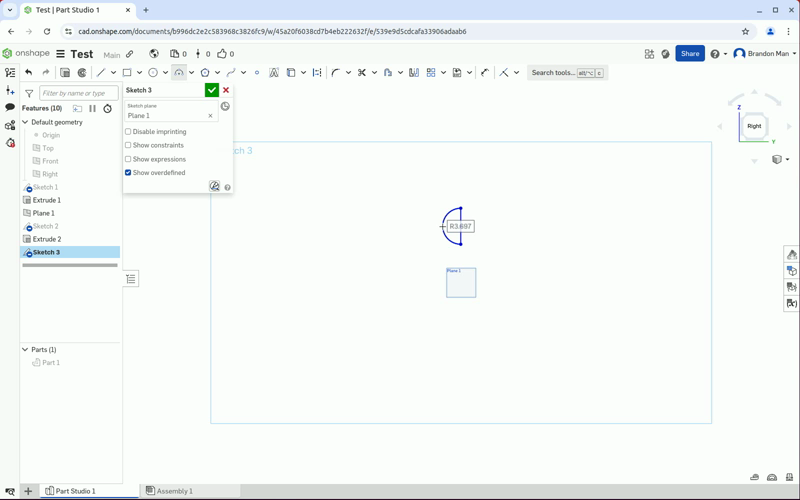
mouse_move(456, 221)
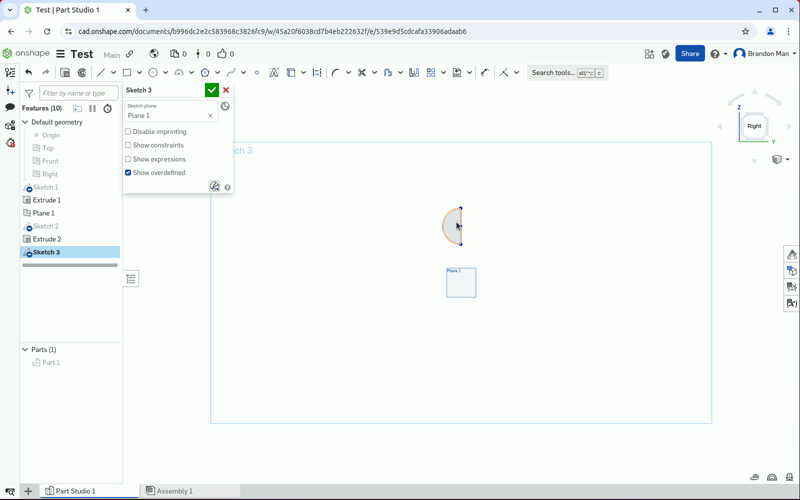
scroll(6)
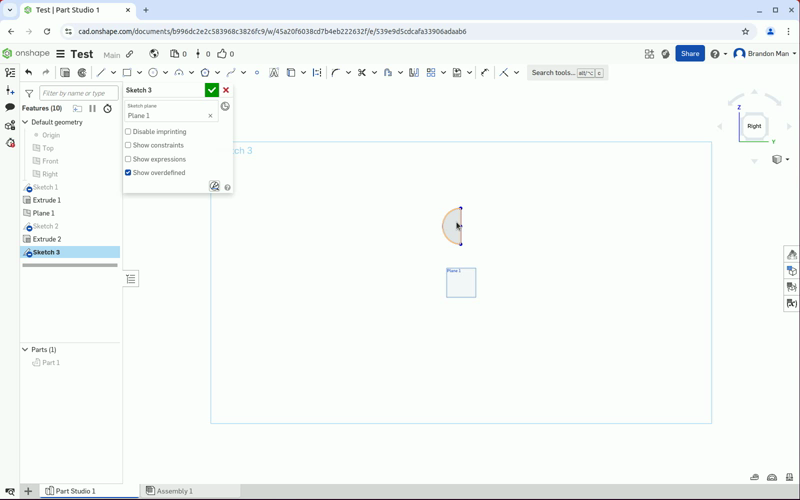
scroll(6)
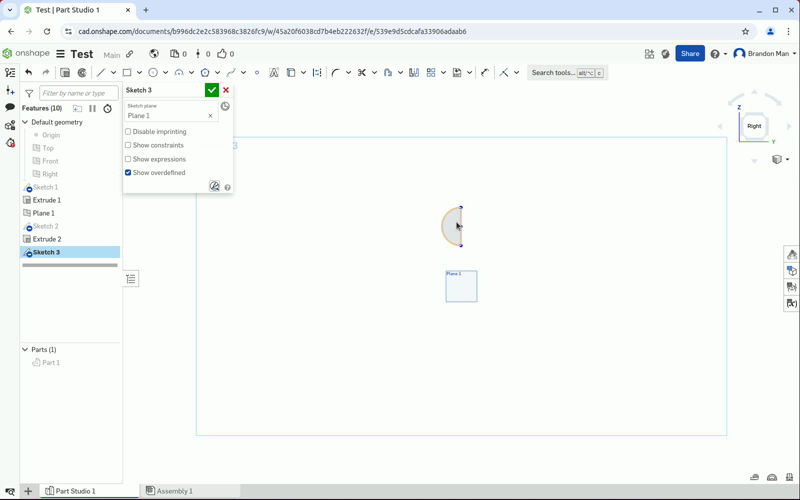
scroll(6)
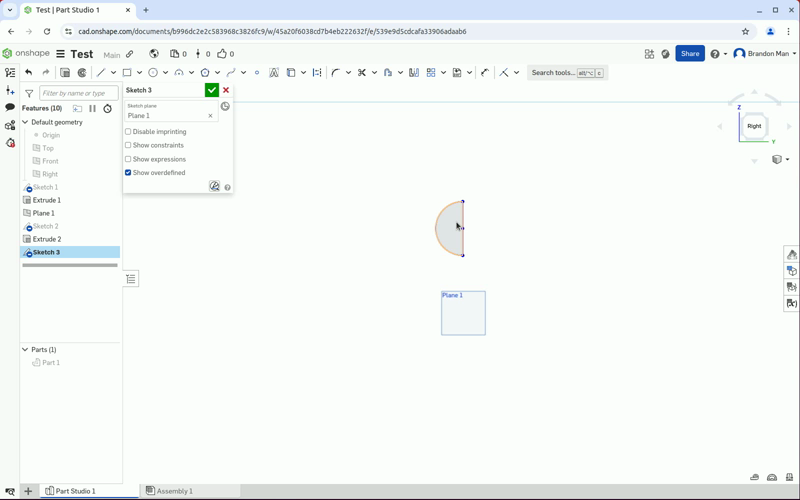
scroll(6)
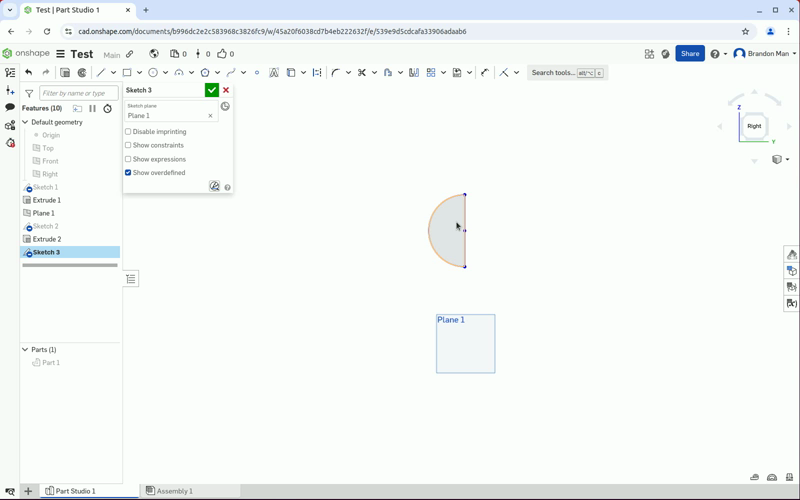
scroll(6)
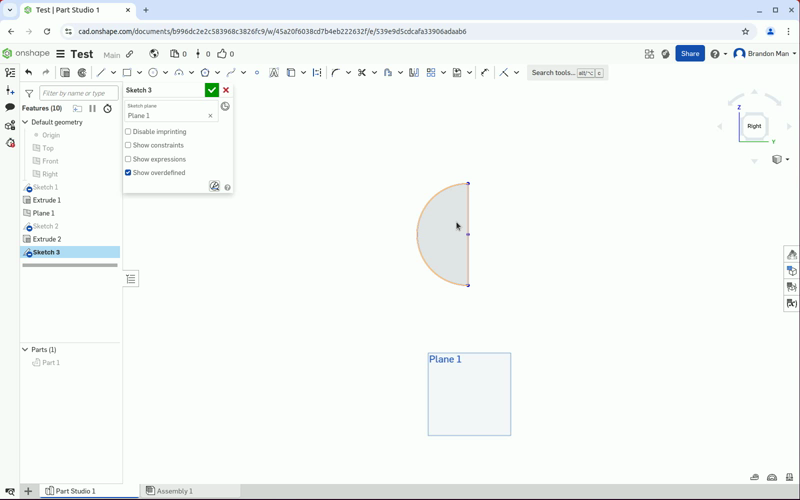
scroll(6)
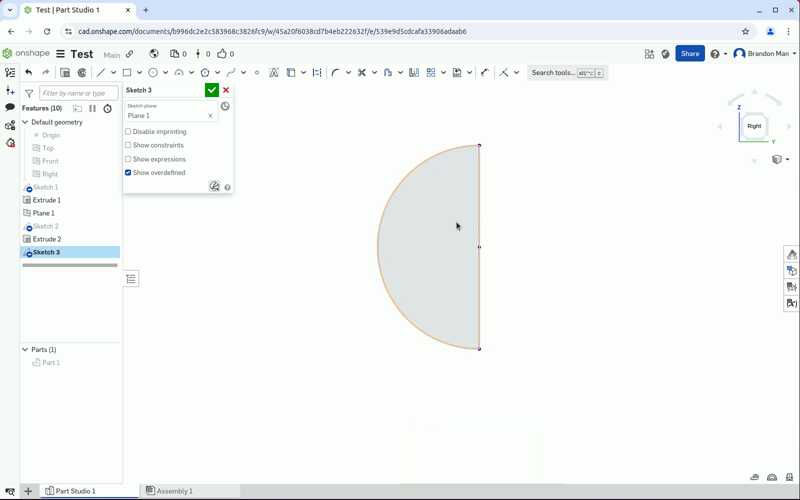
scroll(6)
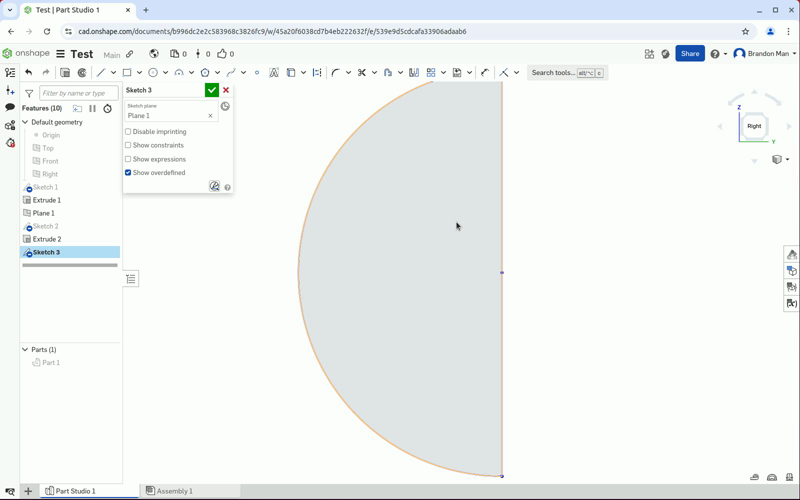
click(456, 221)
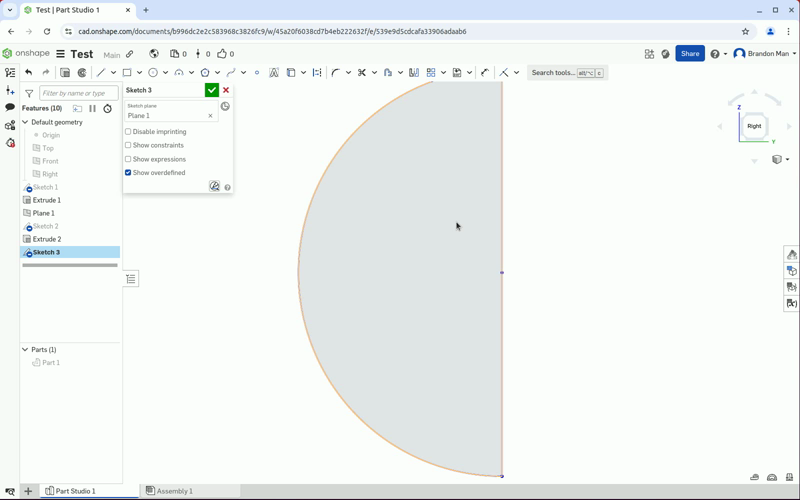
scroll(-6)
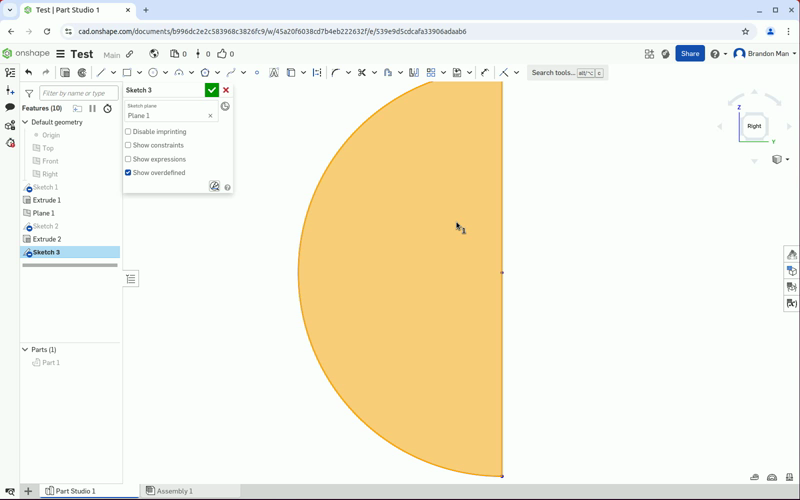
scroll(-6)
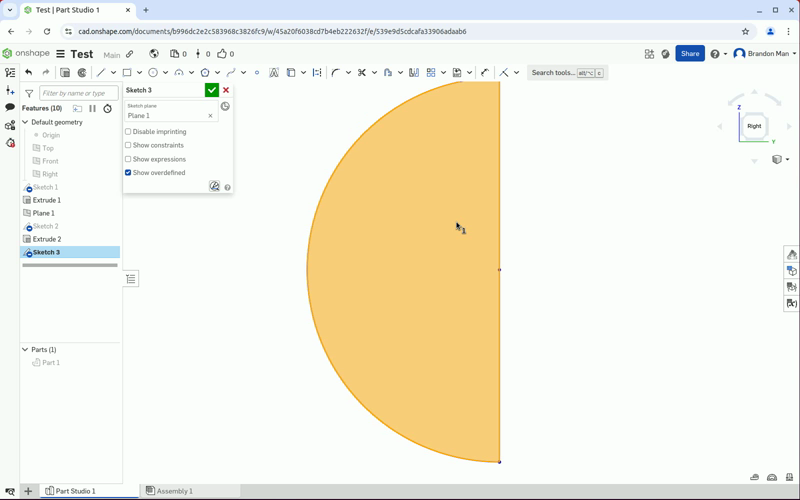
scroll(-6)
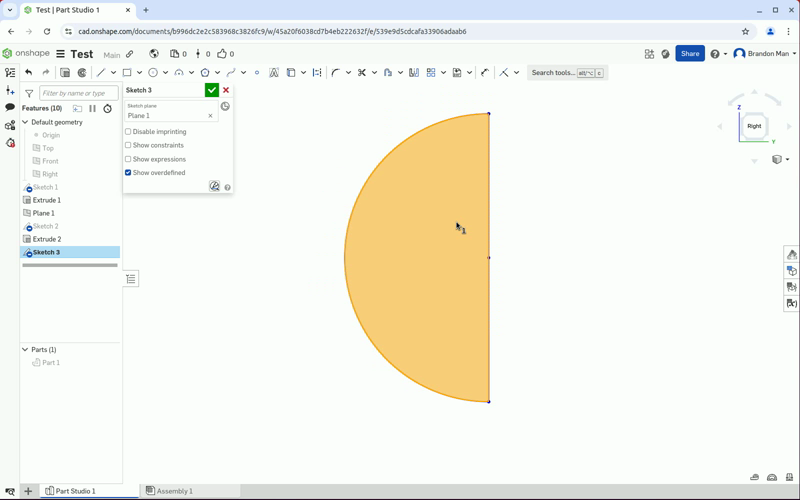
scroll(-6)
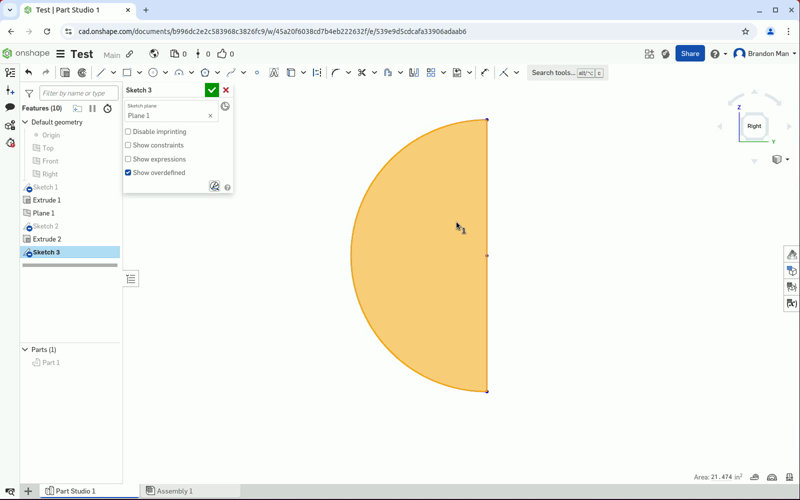
scroll(-6)
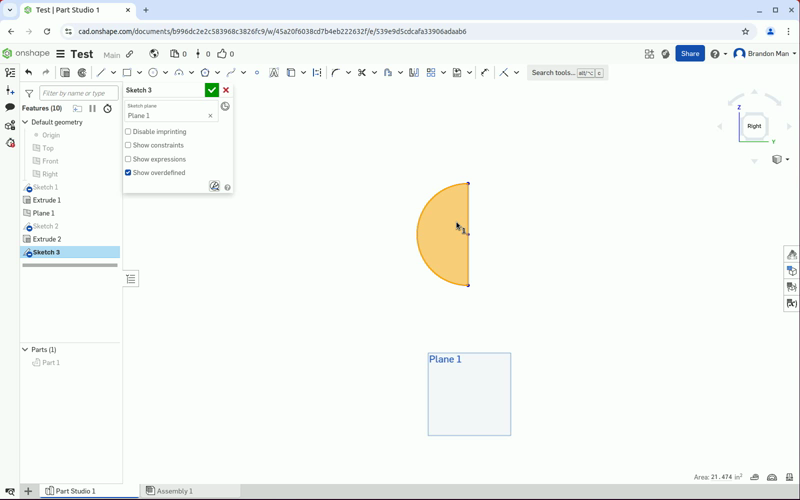
scroll(-6)
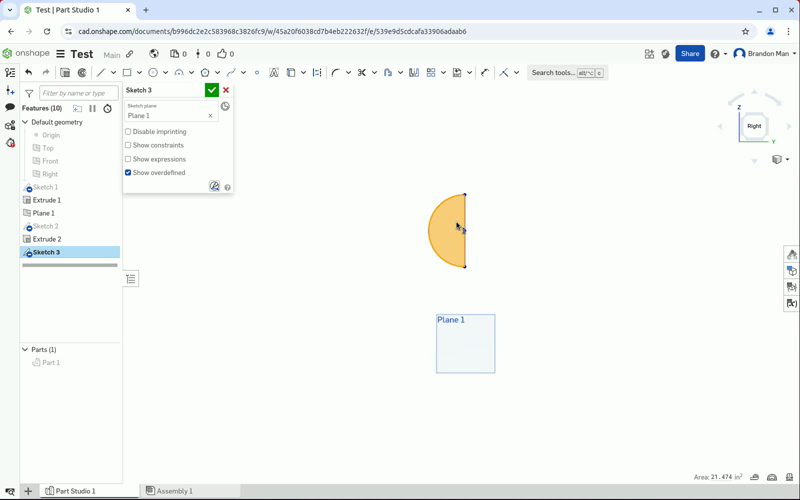
scroll(-6)
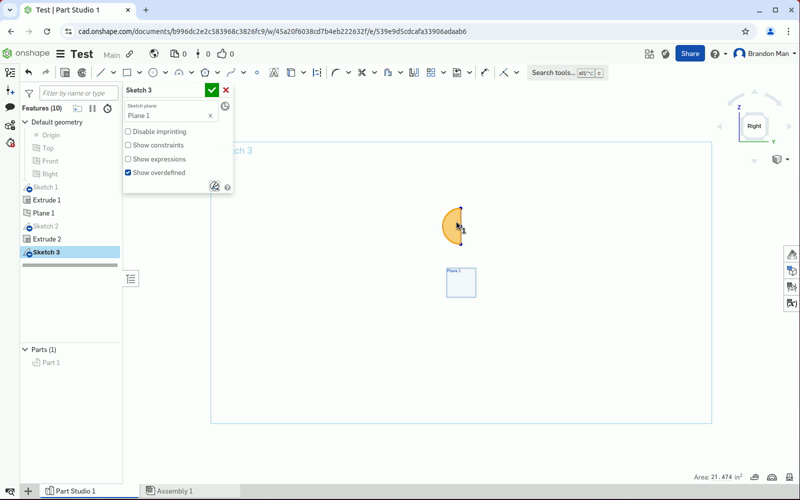
mouse_move(73, 352)
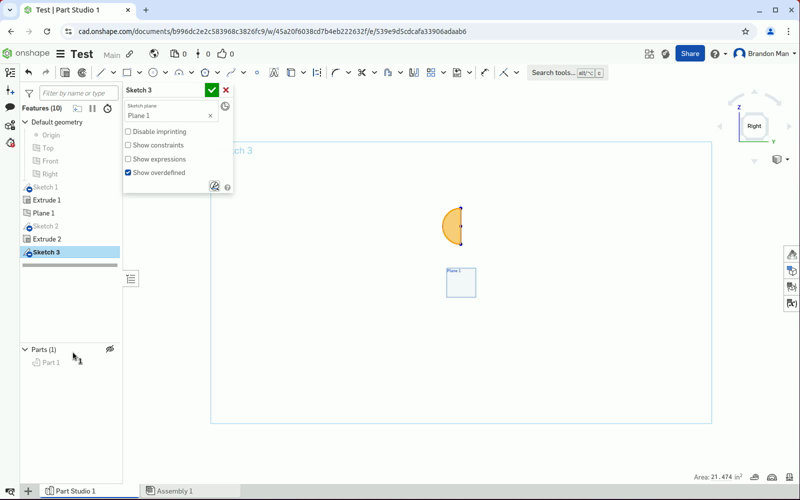
key(shift+y)
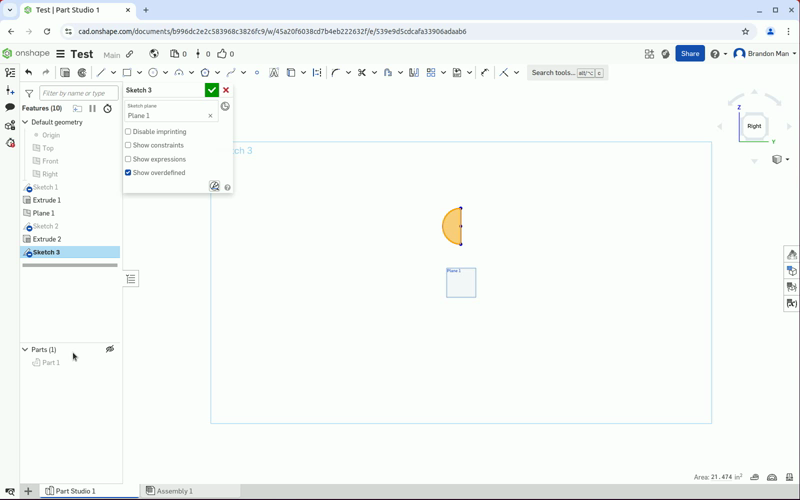
key(shift+e)
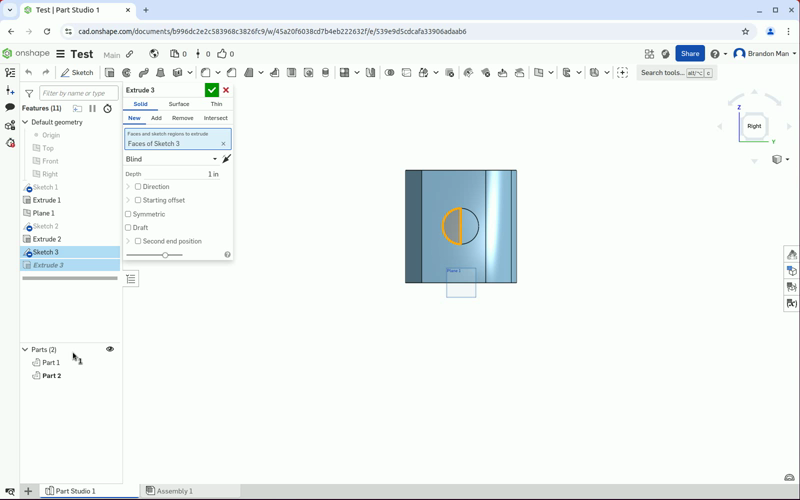
mouse_move(143, 106)
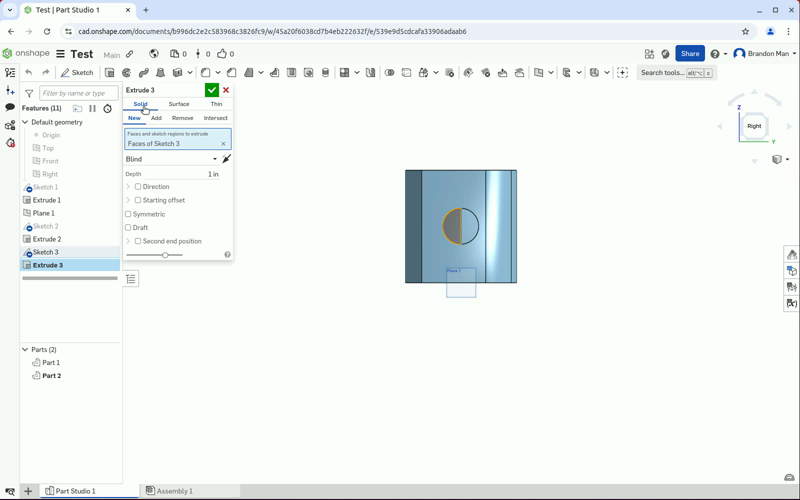
click(143, 106)
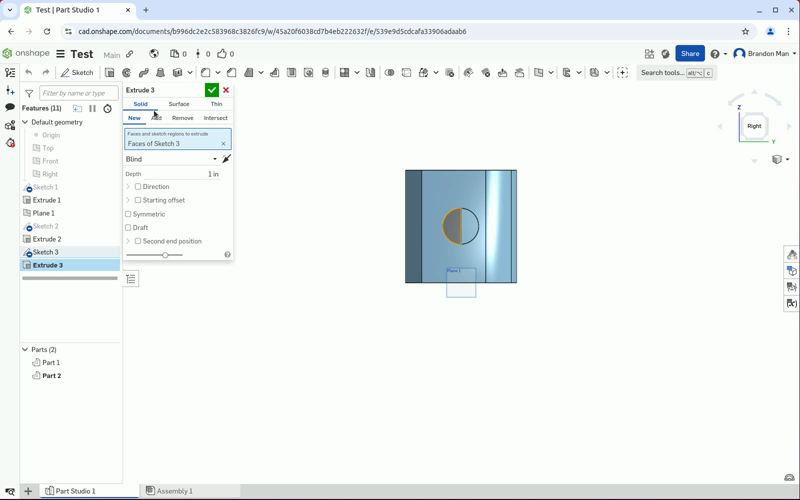
mouse_move(186, 120)
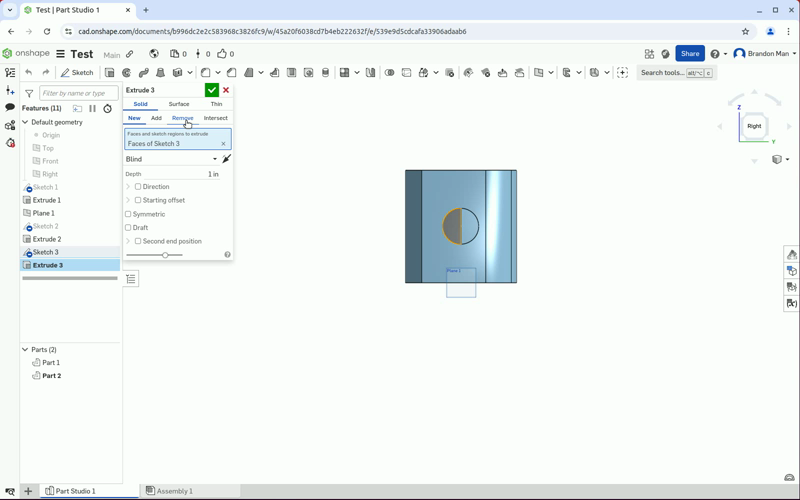
click(186, 120)
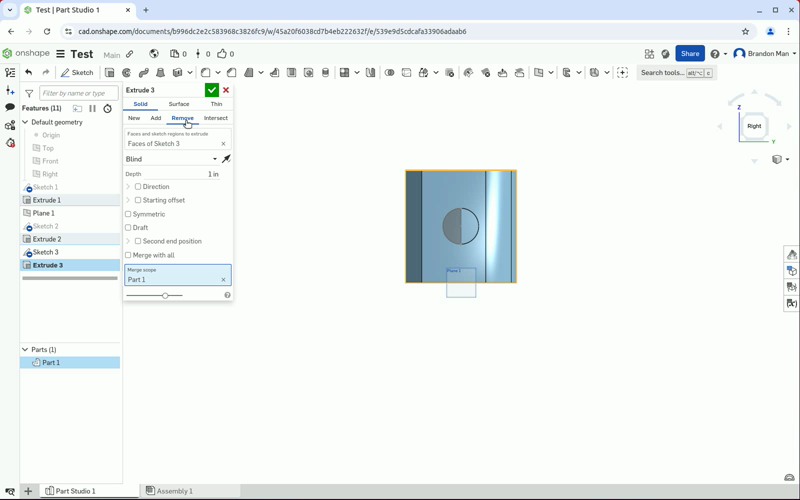
key(tab, 4)
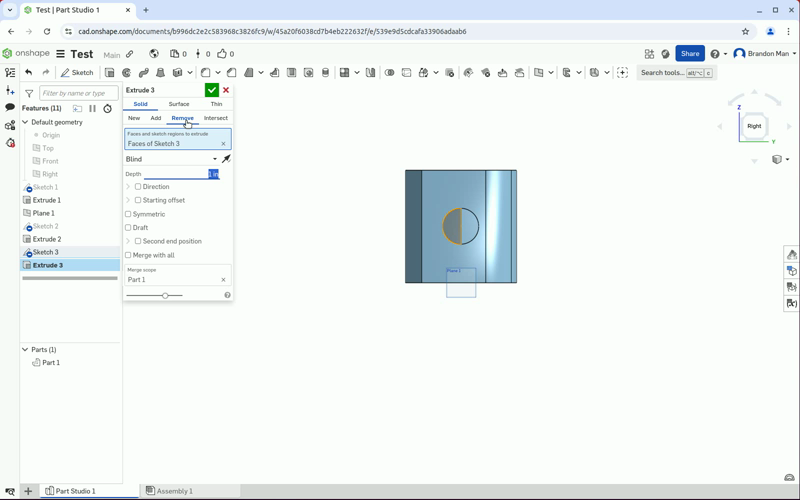
text(11.554)
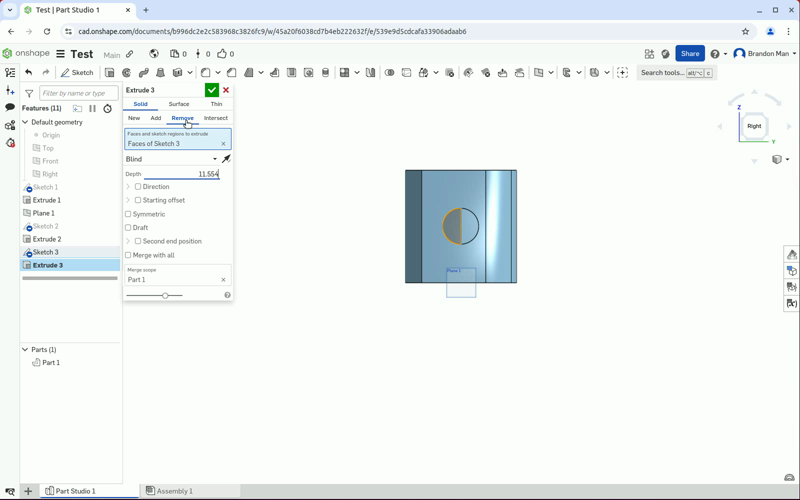
key(tab, 6)
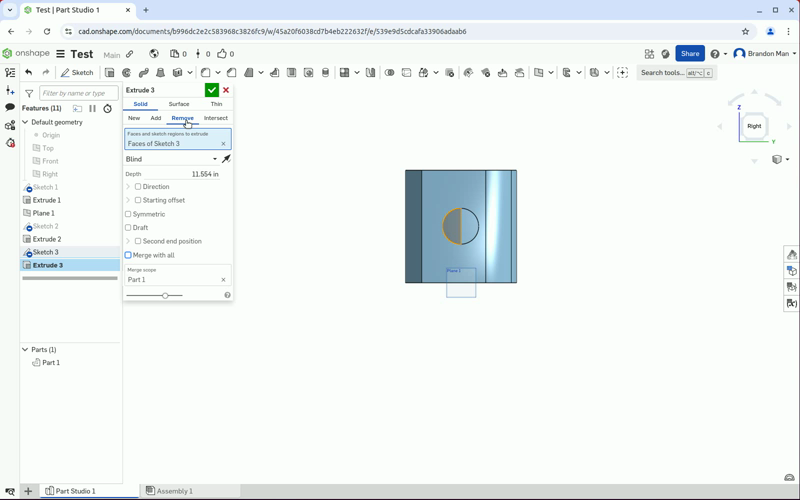
key(space)
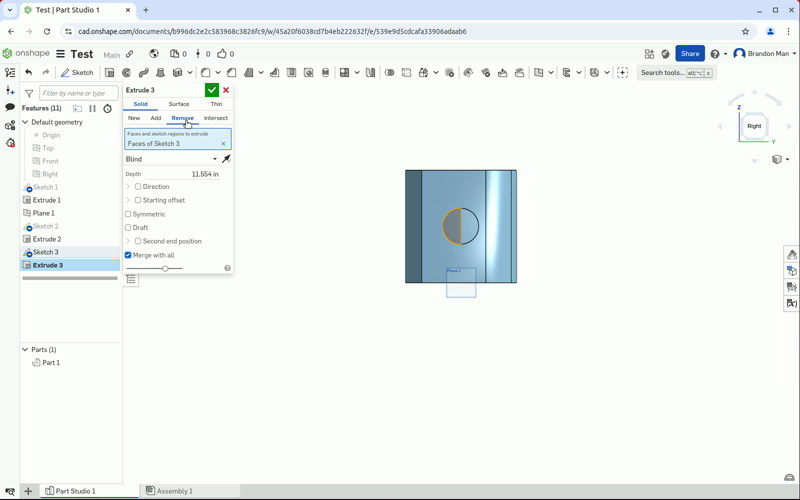
key(enter)
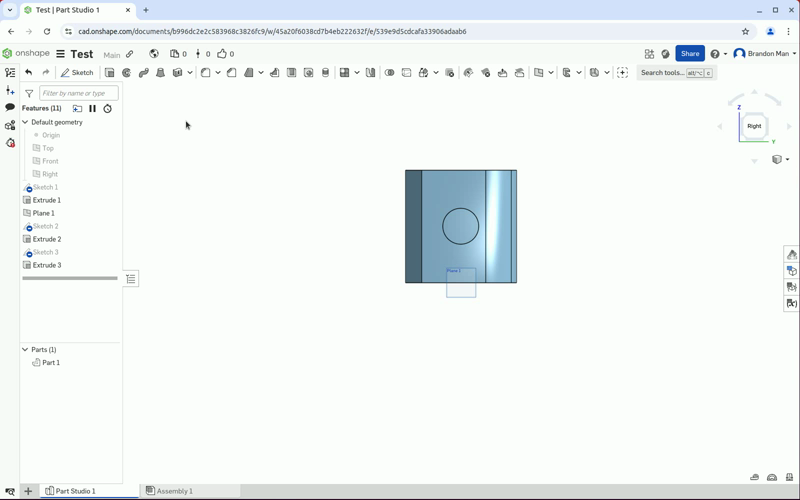
key(shift+h)
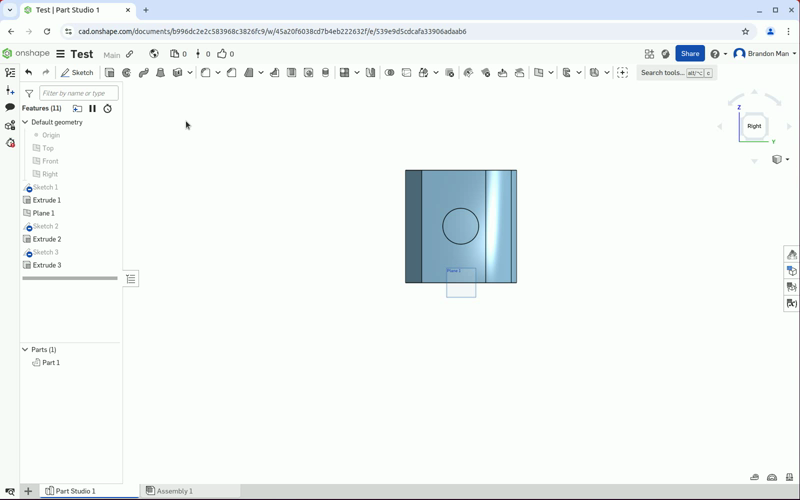
key(shift+h)
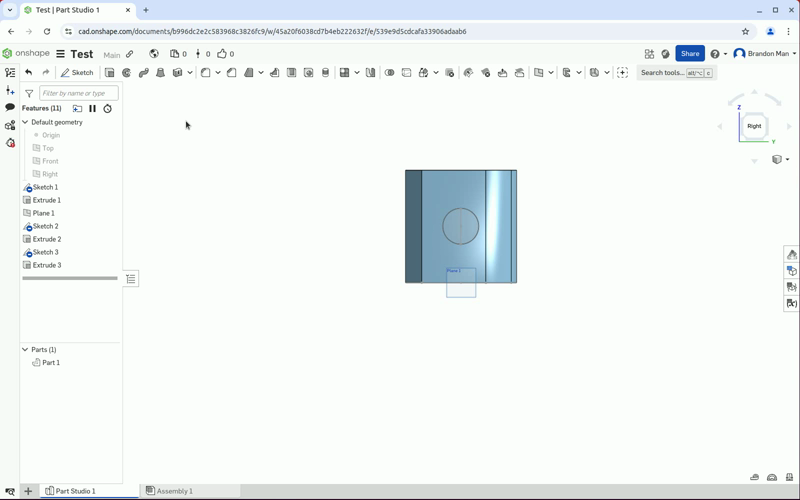
key(shift+7)
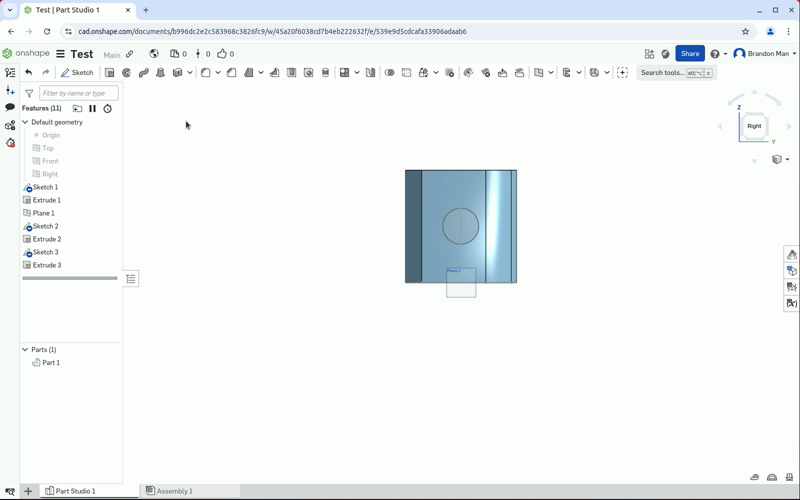
key(right, 2)
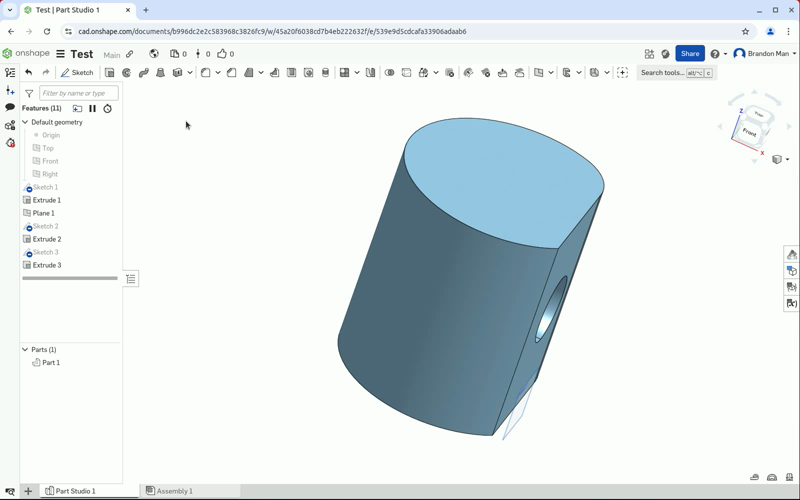
key(down, 2)
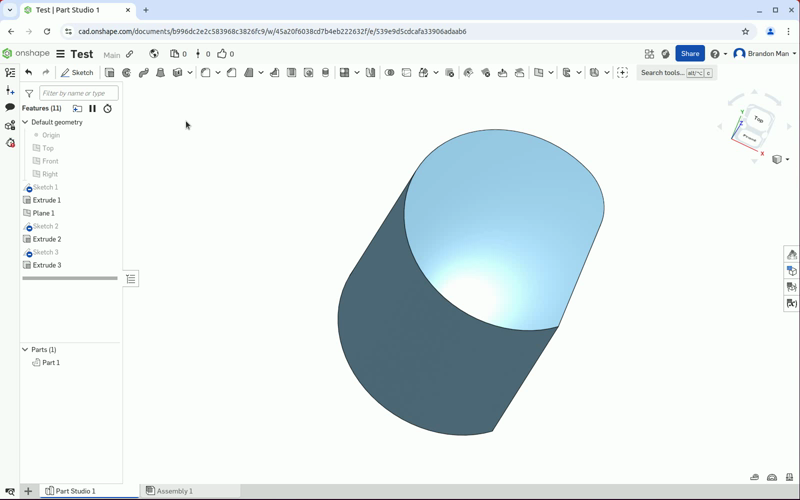
key(up, 2)
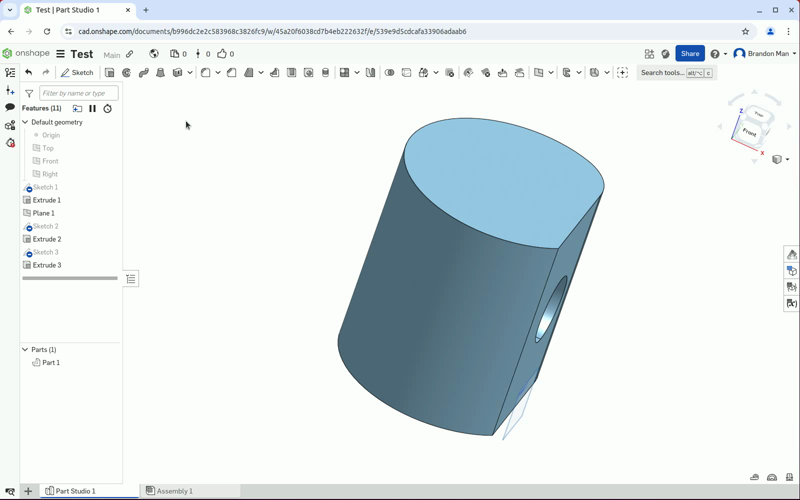
key(left, 2)
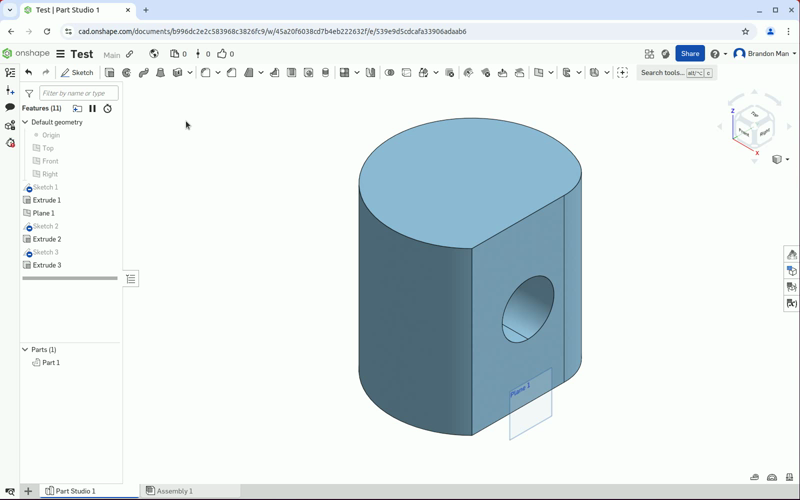
mouse_move(73, 189)
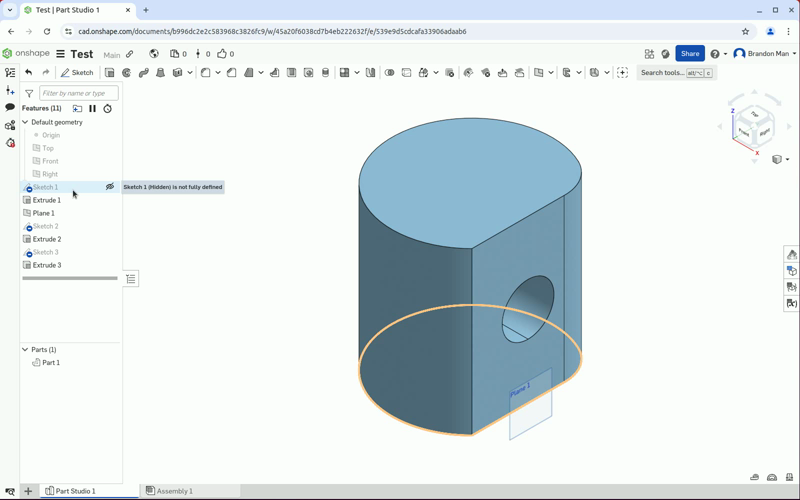
click(73, 189)